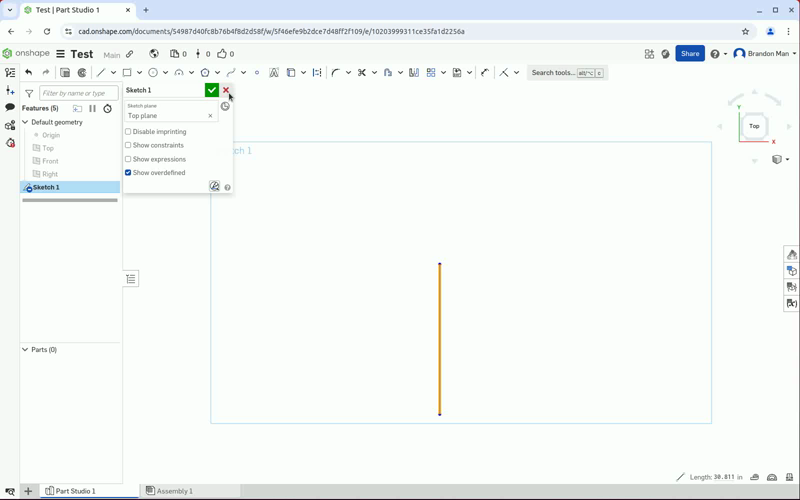
key(shift+h)
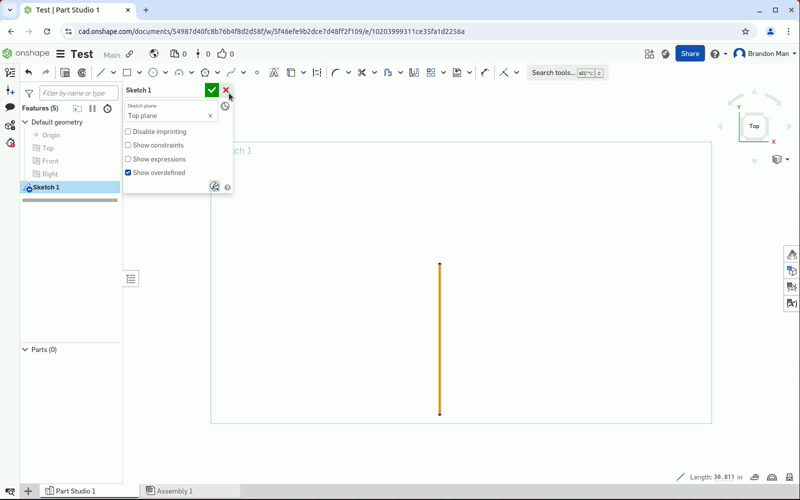
key(shift+s)
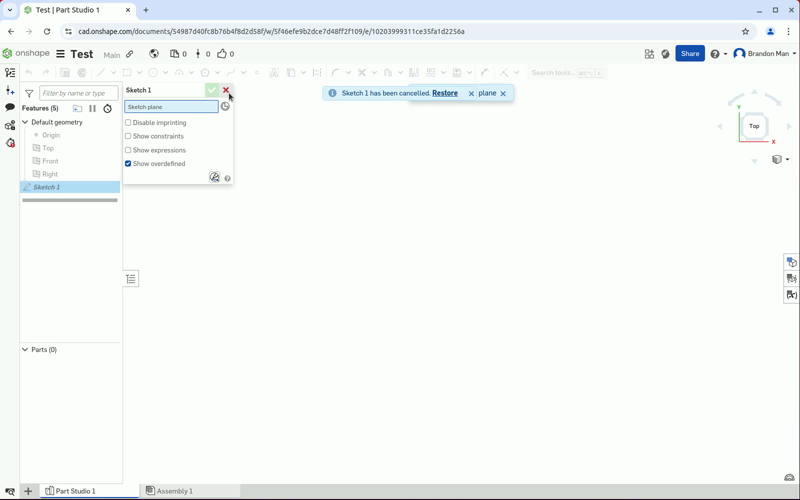
mouse_move(73, 150)
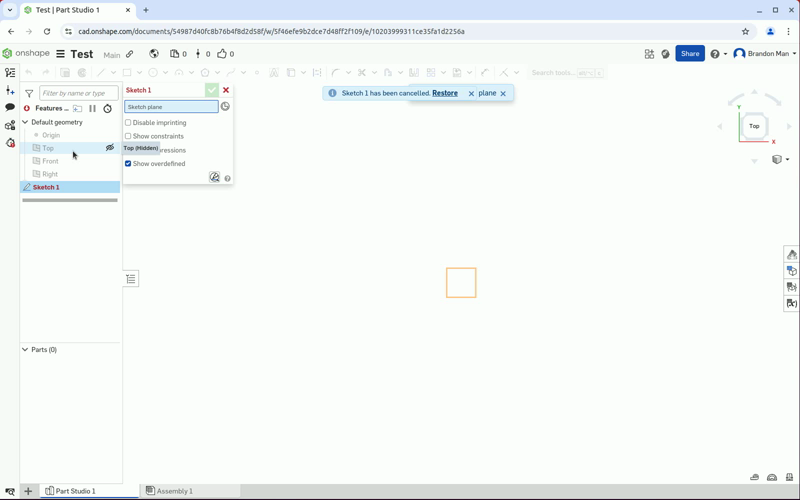
click(73, 150)
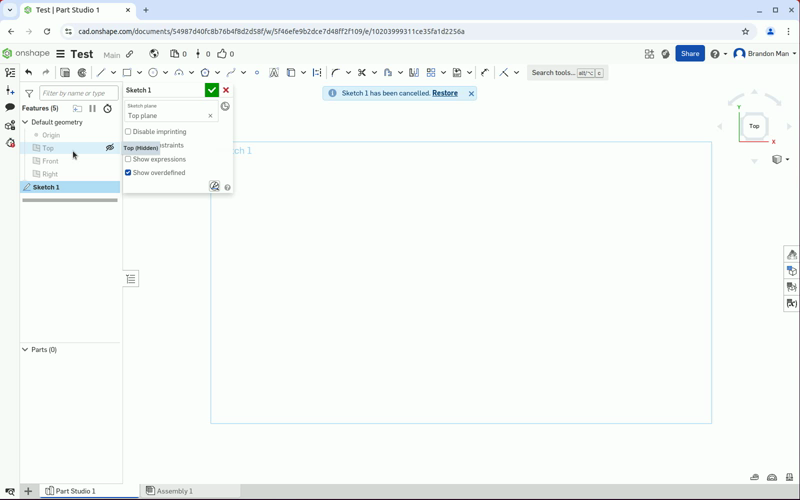
mouse_move(73, 352)
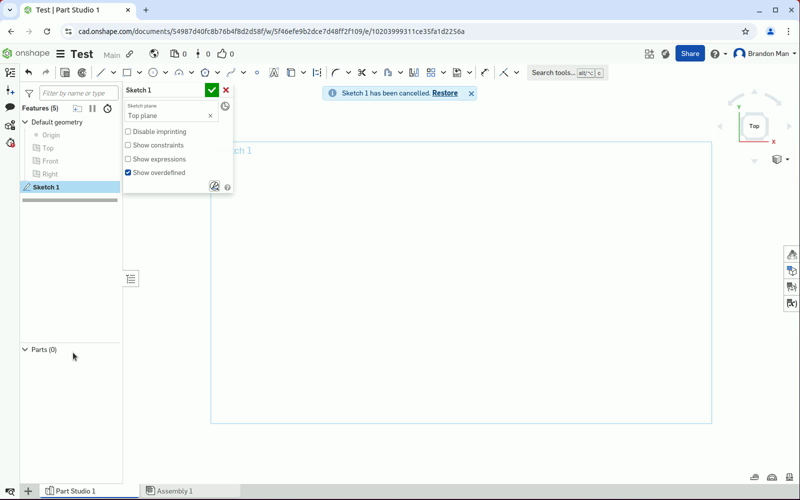
key(y)
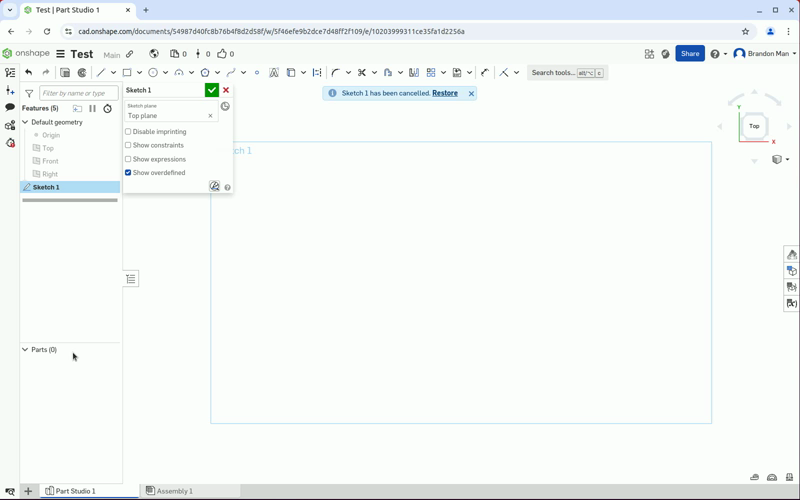
key(l)
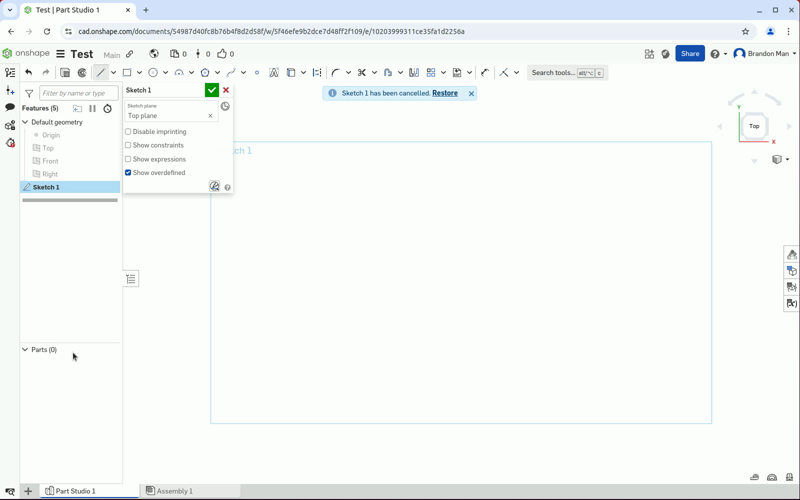
key_down(shift)
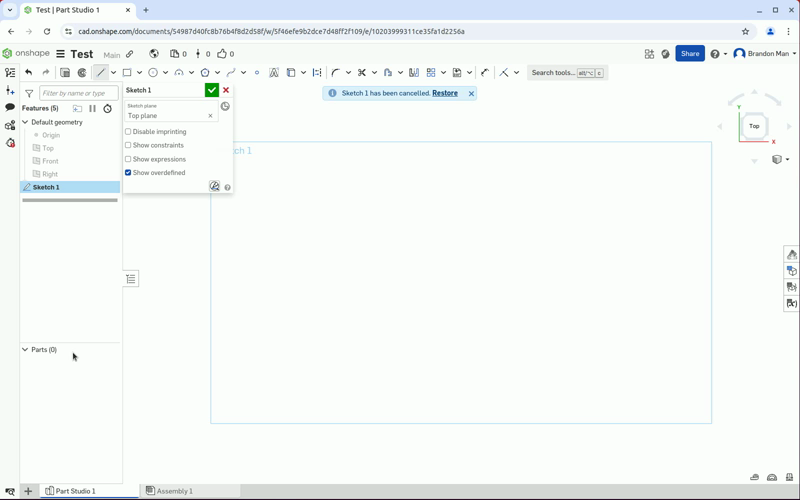
mouse_move(500, 212)
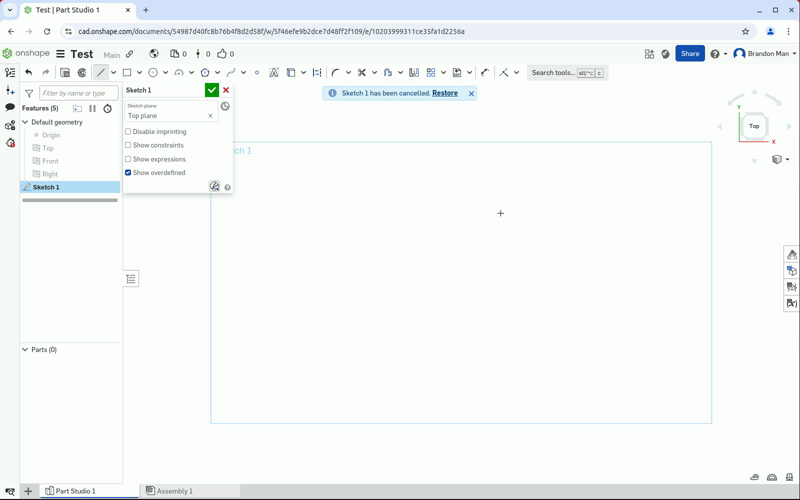
click(500, 212)
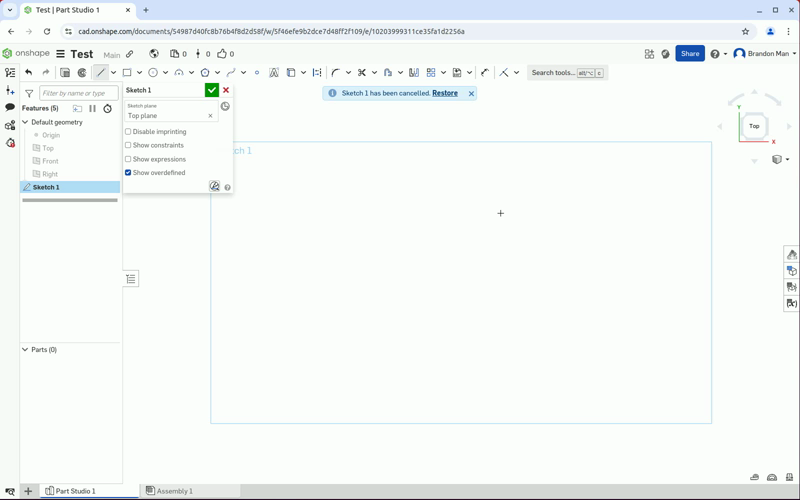
key_up(shift)
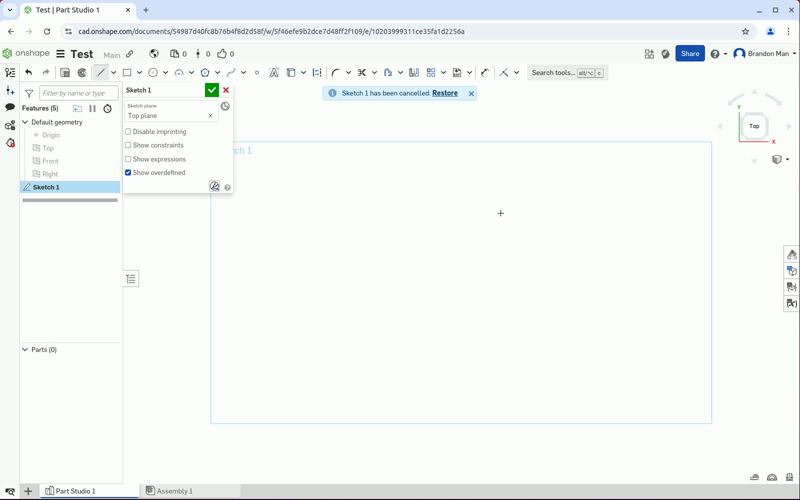
key_down(shift)
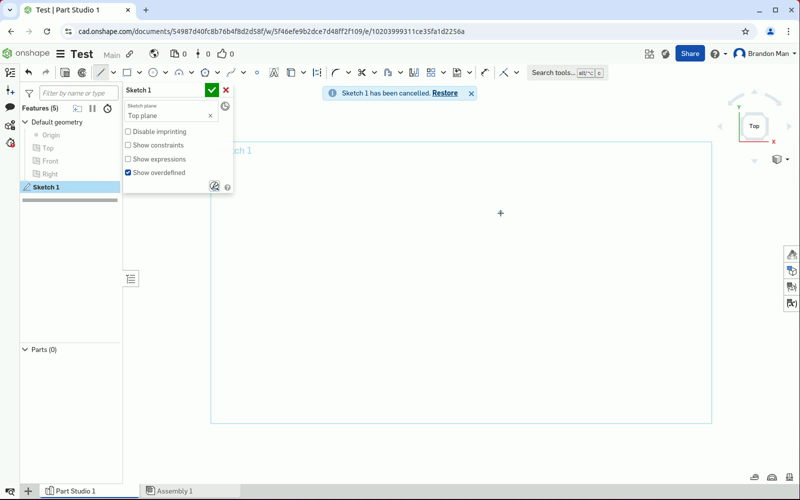
mouse_move(530, 212)
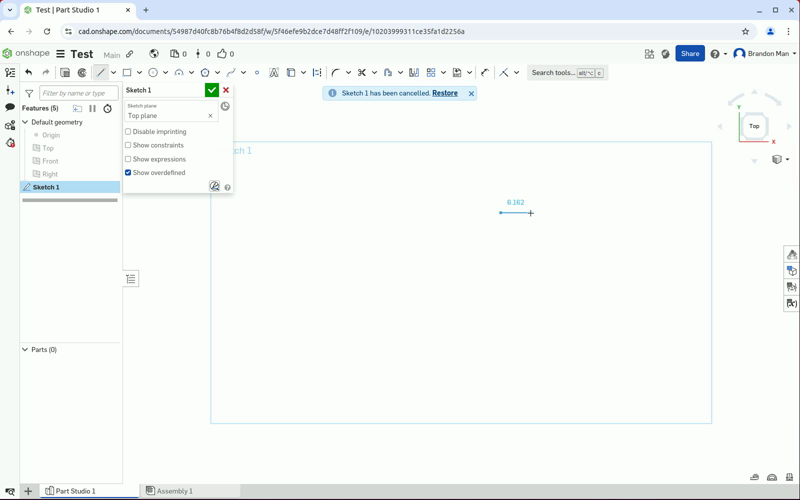
mouse_move(525, 212)
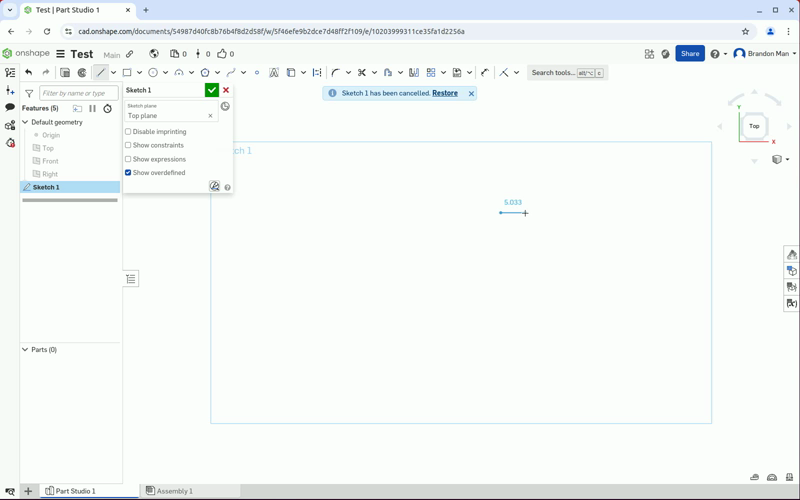
click(525, 212)
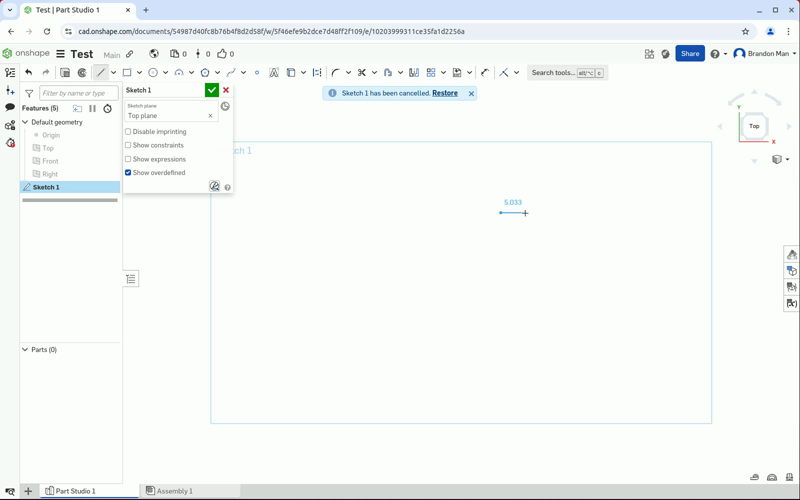
key_up(shift)
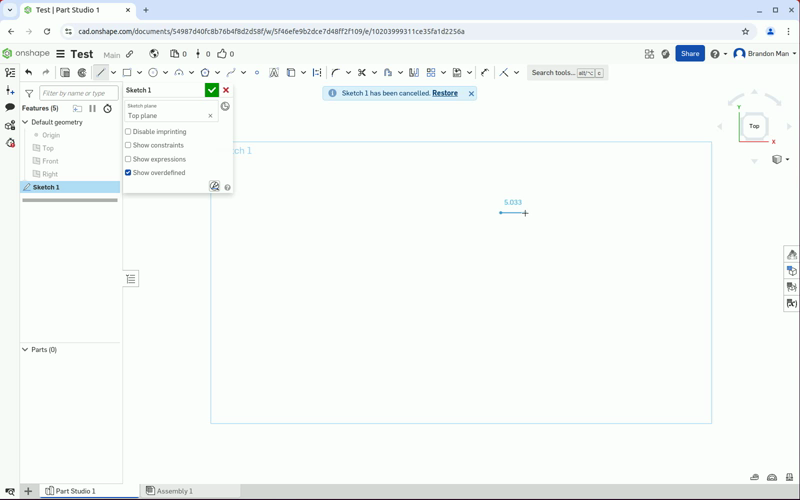
key_down(shift)
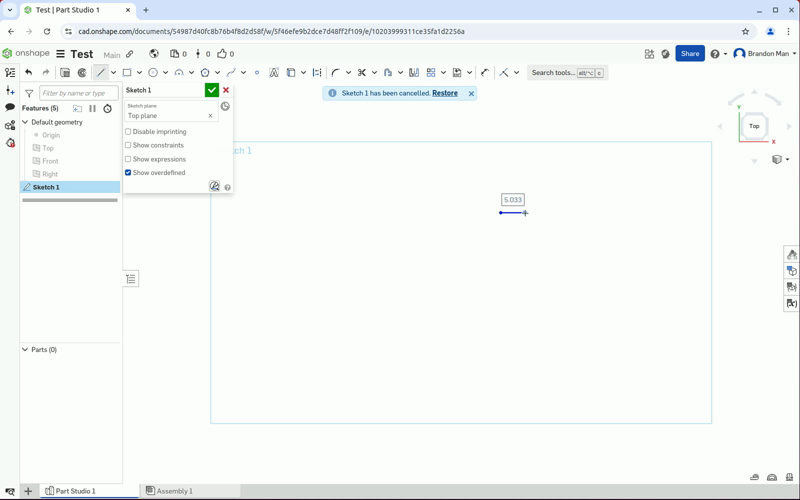
mouse_move(555, 212)
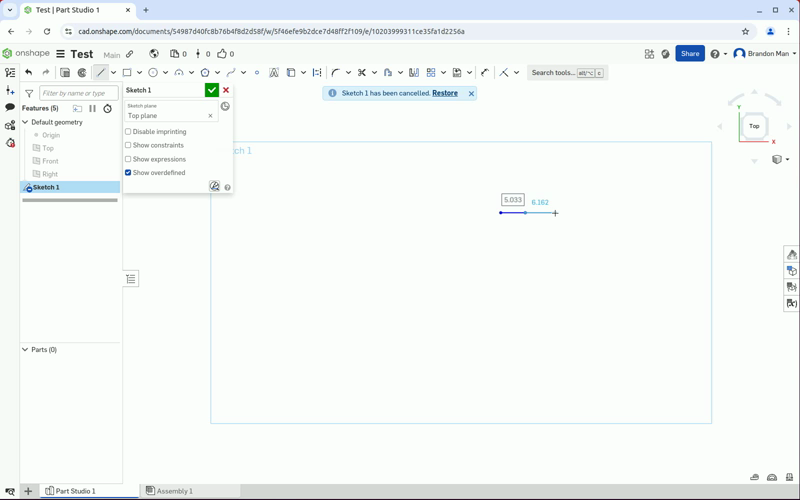
mouse_move(507, 197)
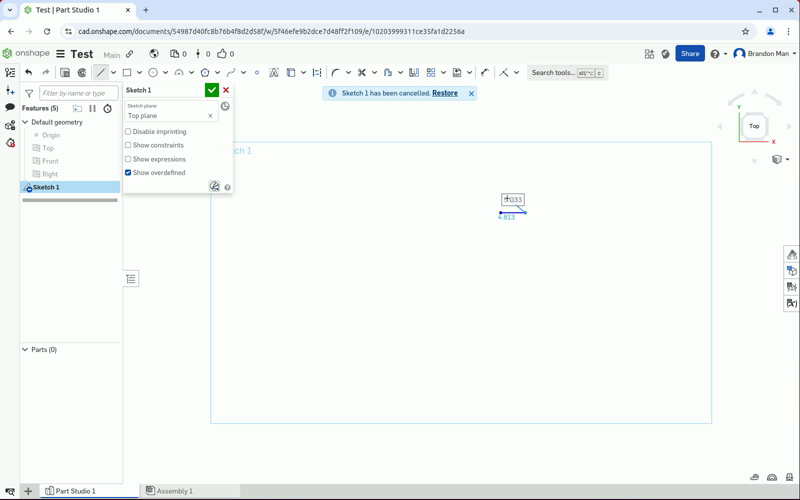
click(507, 197)
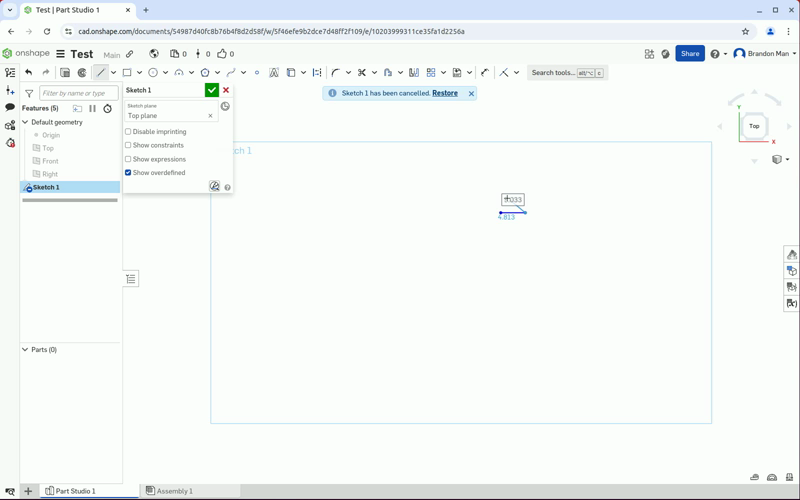
key_up(shift)
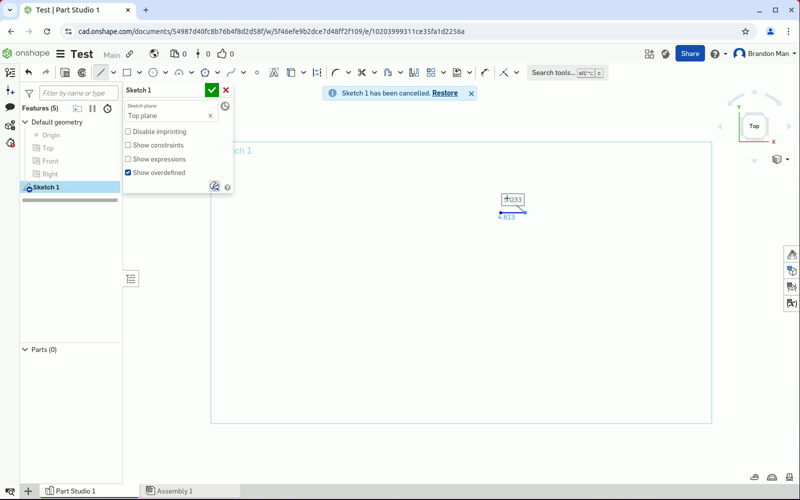
mouse_move(537, 197)
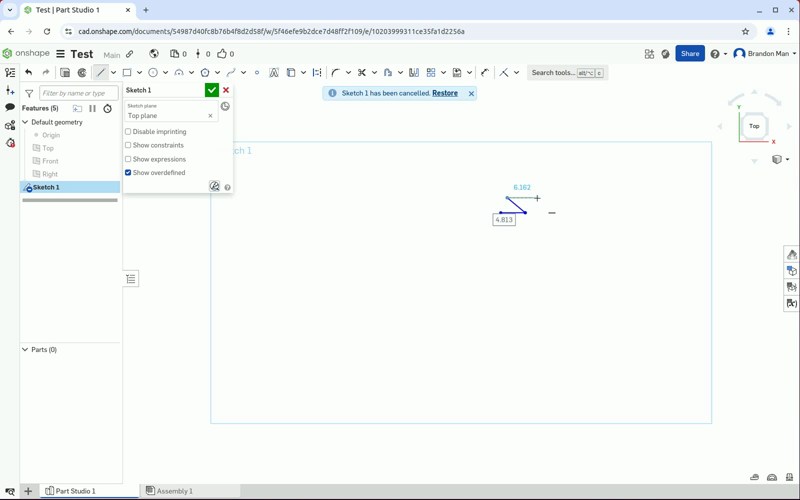
key_down(shift)
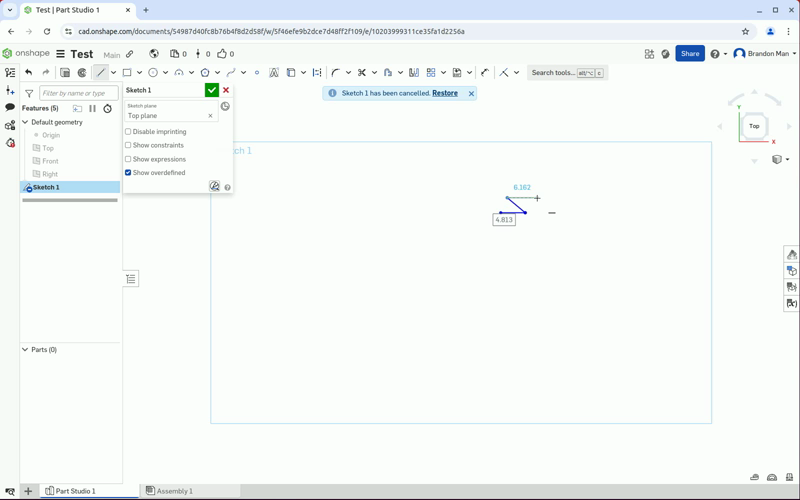
mouse_move(500, 212)
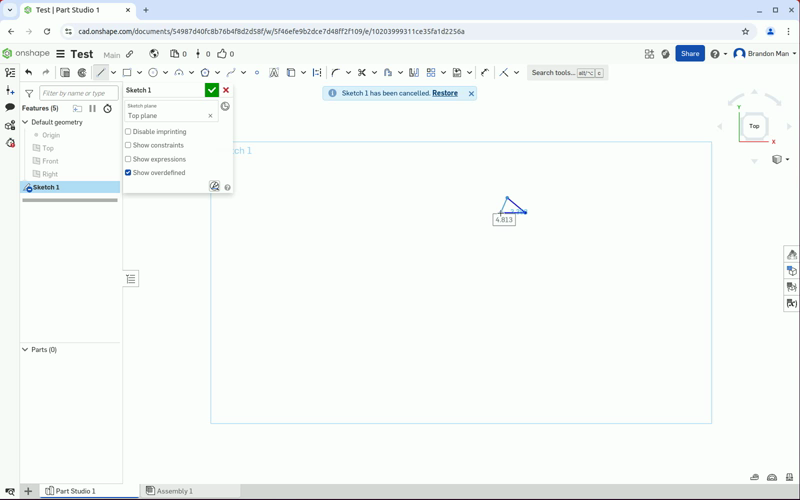
key_up(shift)
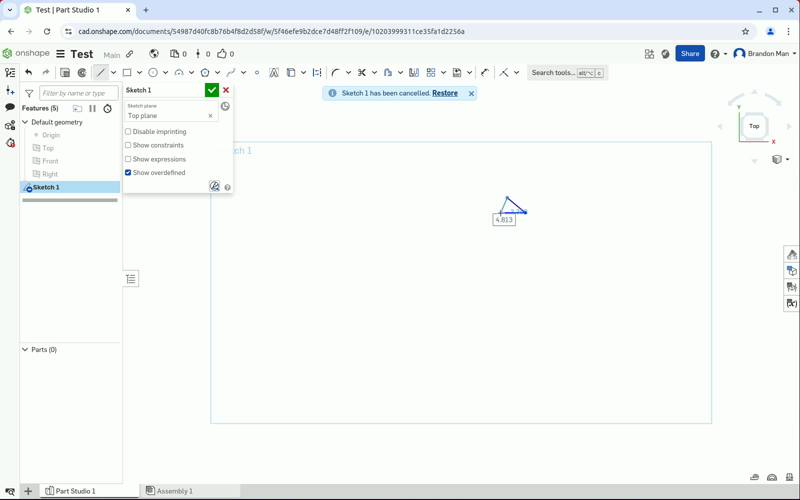
click(500, 212)
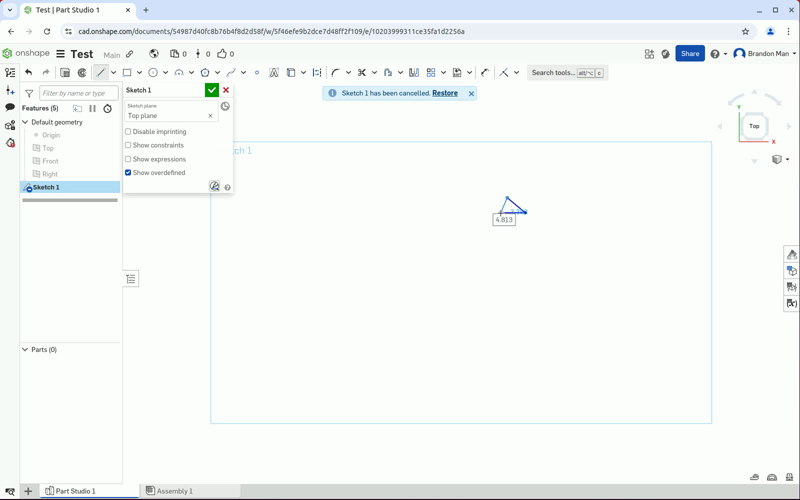
key(esc)
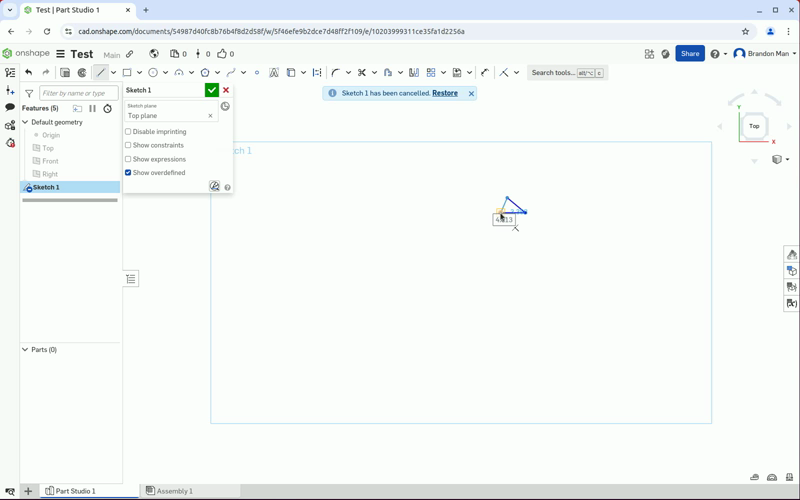
mouse_move(514, 207)
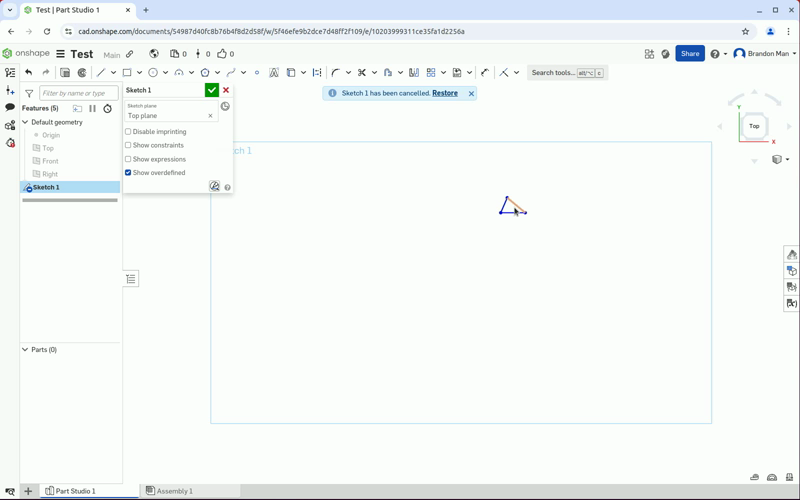
scroll(6)
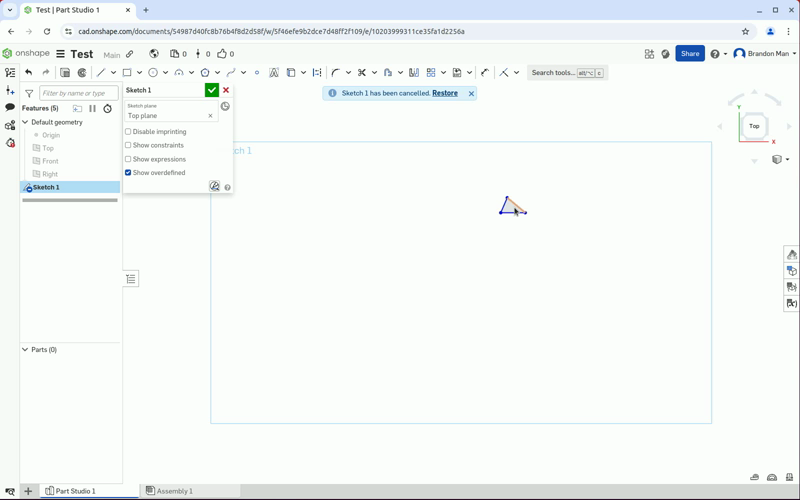
scroll(6)
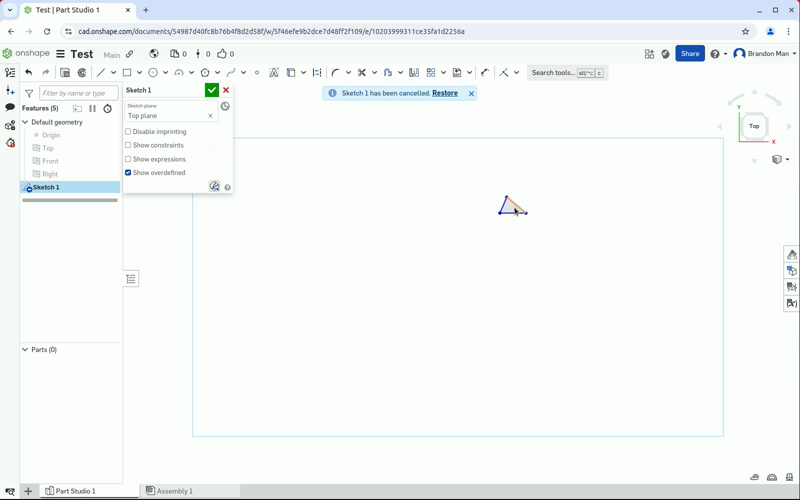
scroll(6)
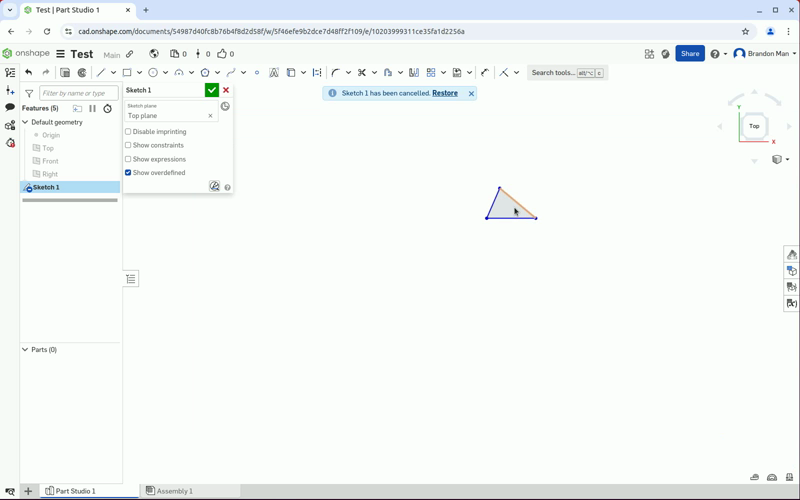
scroll(6)
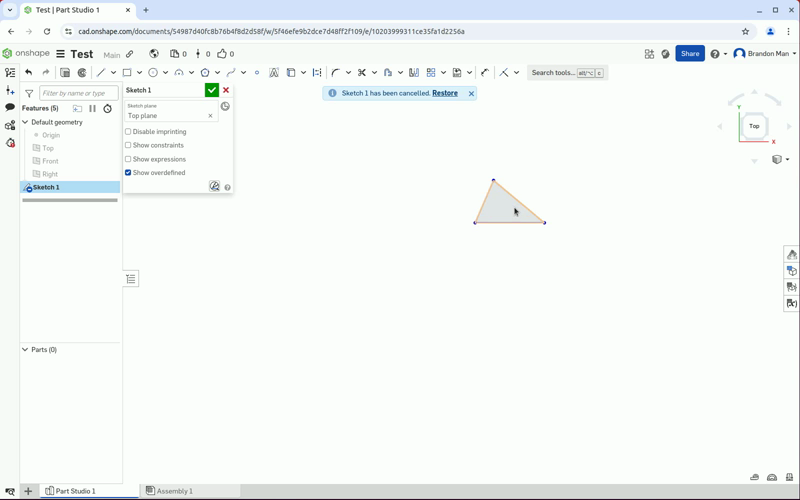
scroll(6)
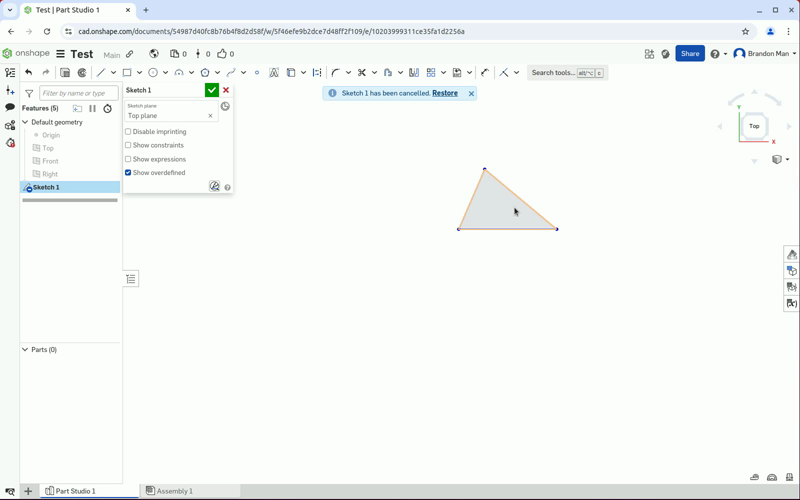
scroll(6)
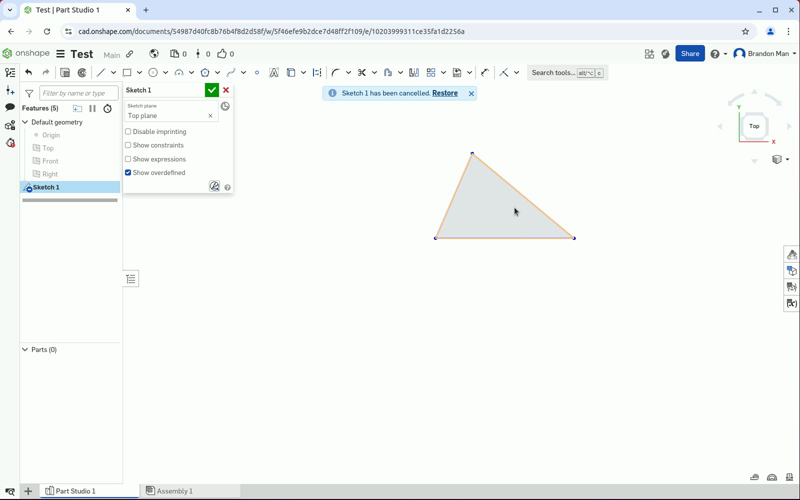
scroll(6)
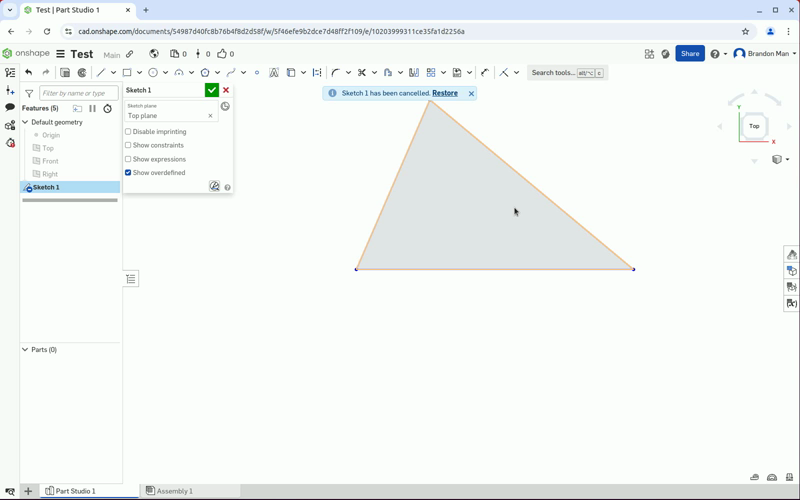
click(514, 207)
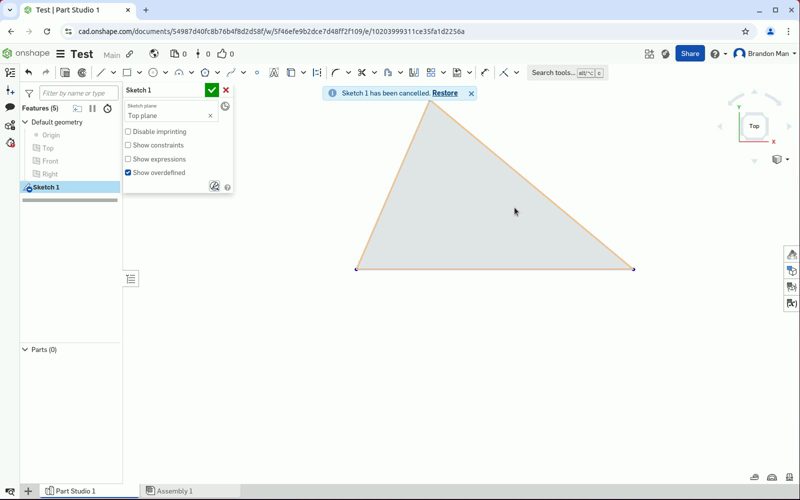
scroll(-6)
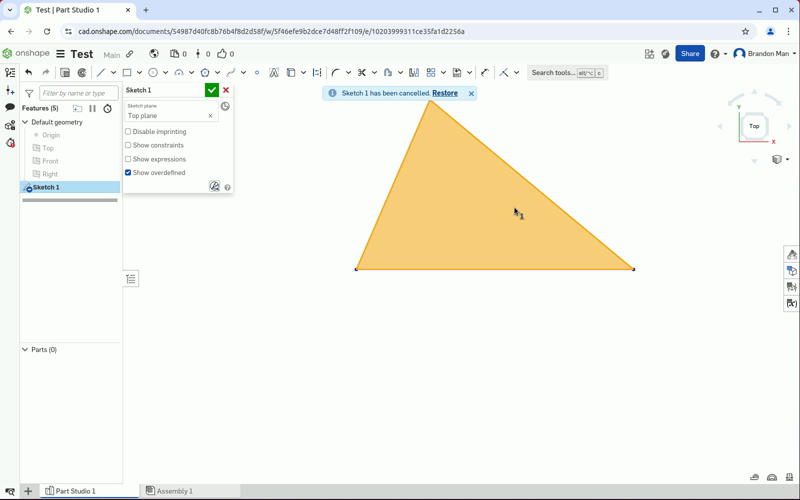
scroll(-6)
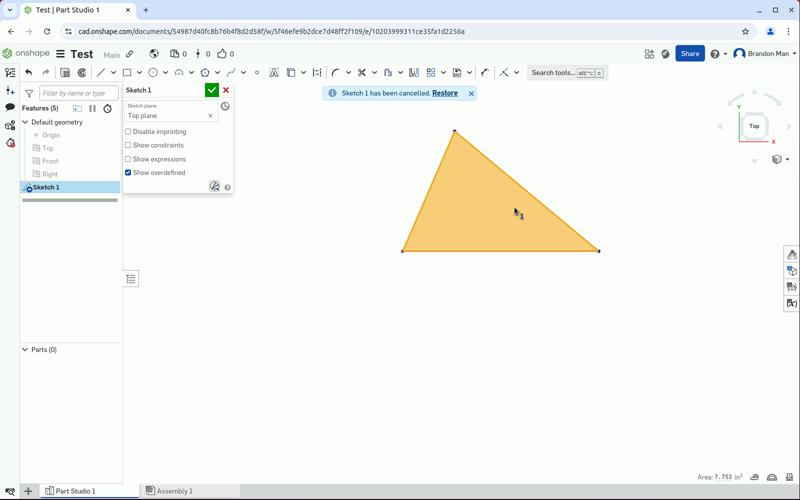
scroll(-6)
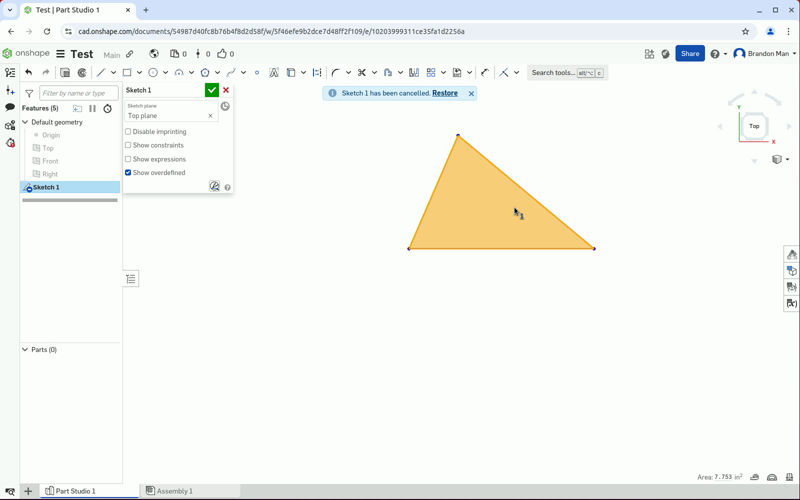
scroll(-6)
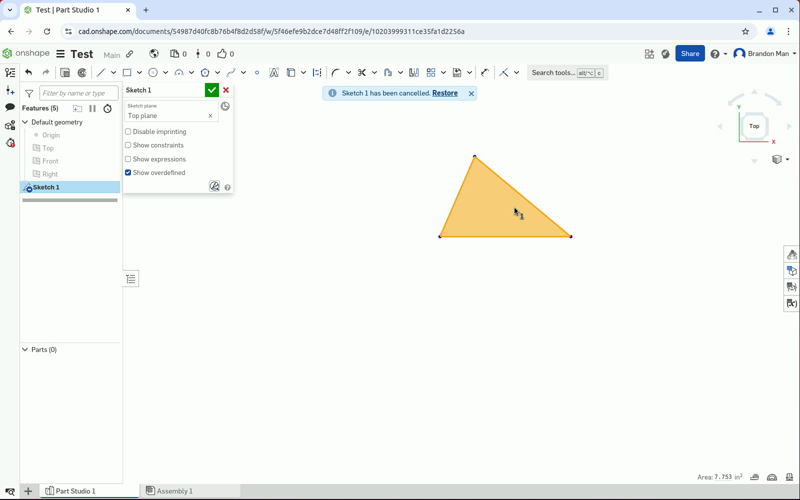
scroll(-6)
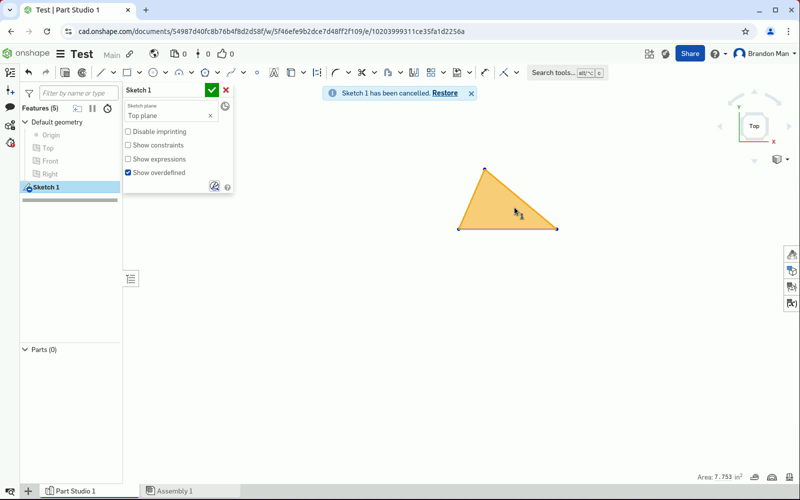
scroll(-6)
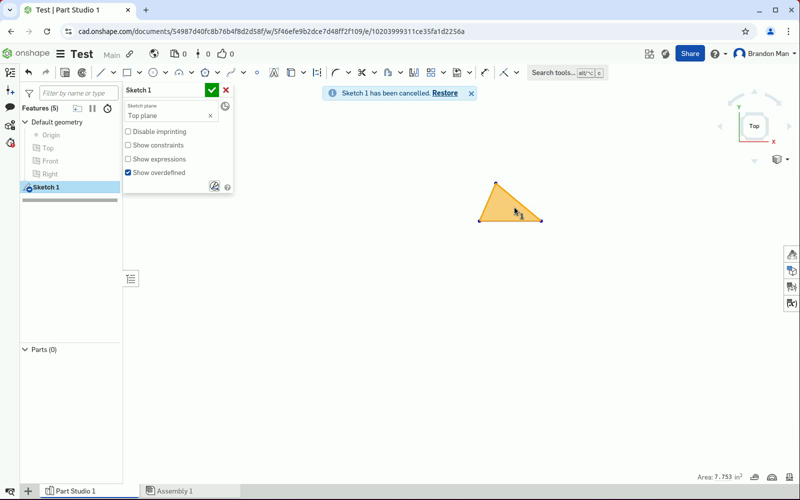
scroll(-6)
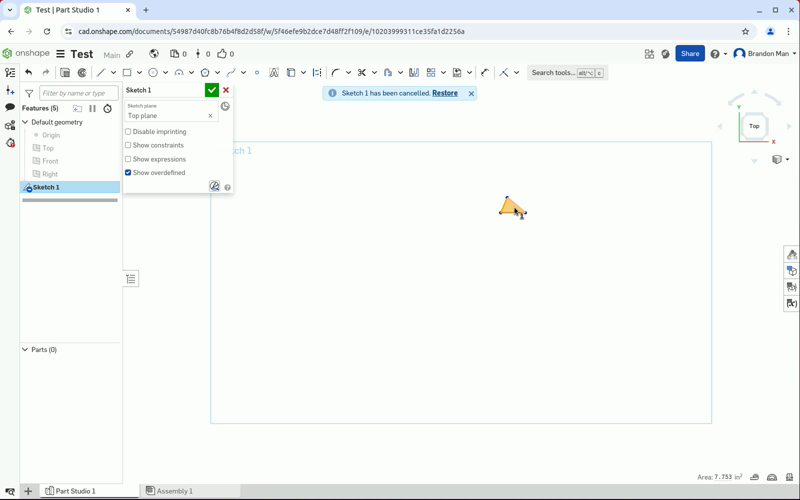
mouse_move(73, 352)
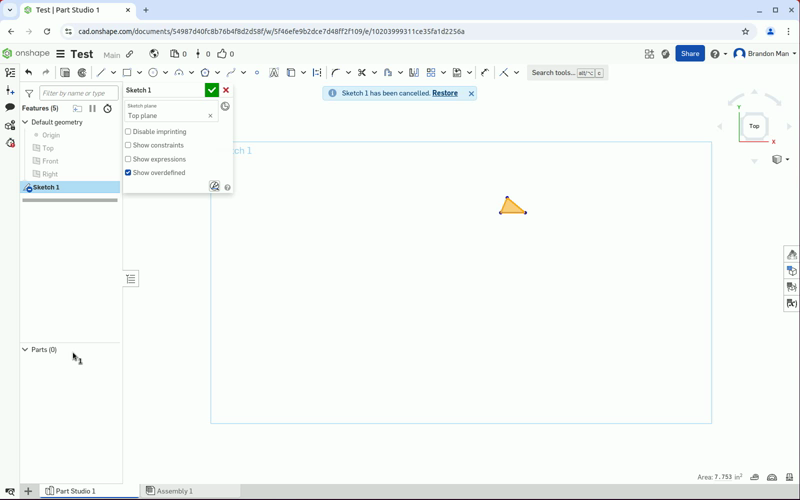
key(shift+y)
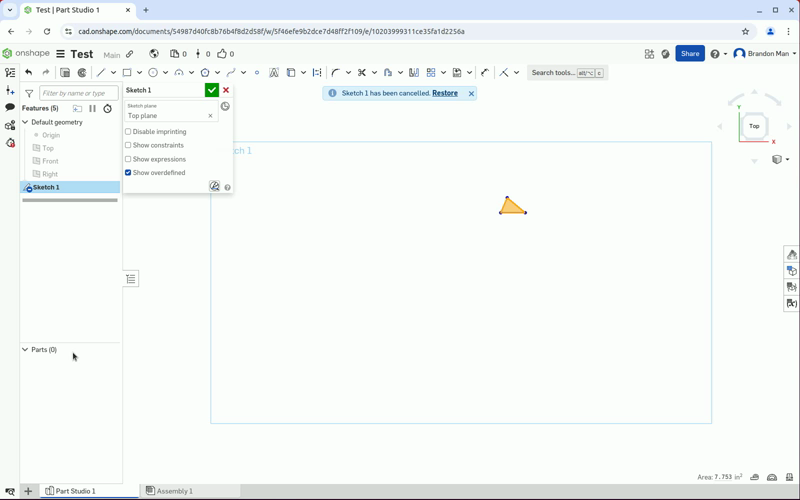
key(shift+e)
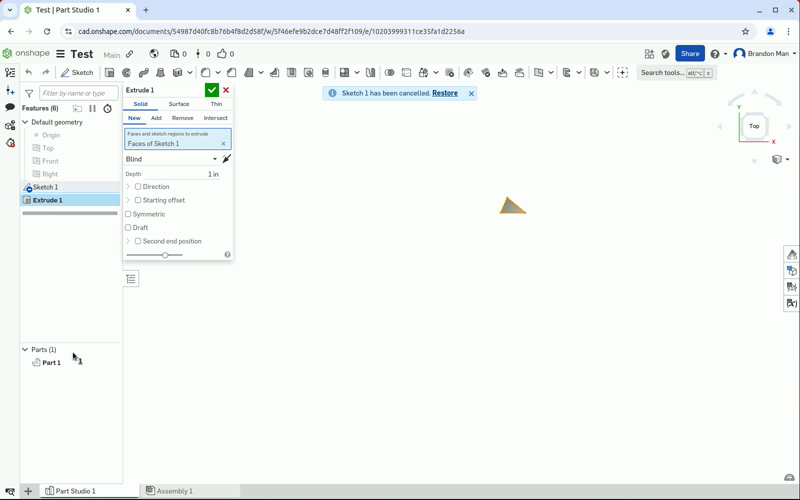
mouse_move(143, 106)
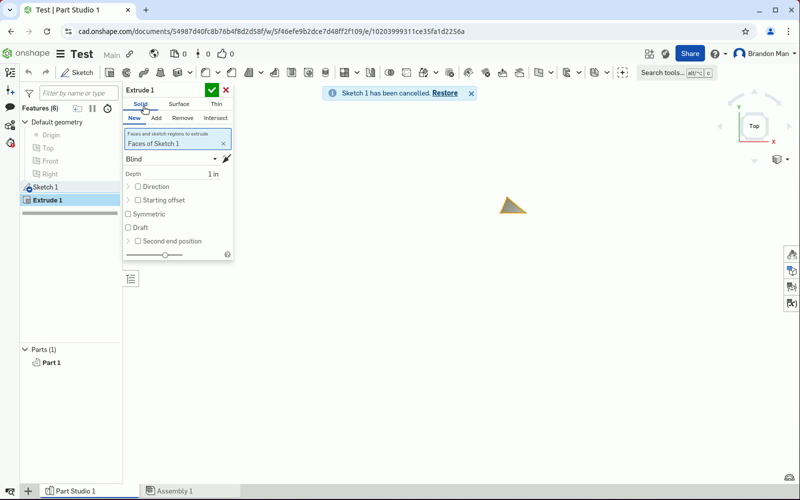
click(143, 106)
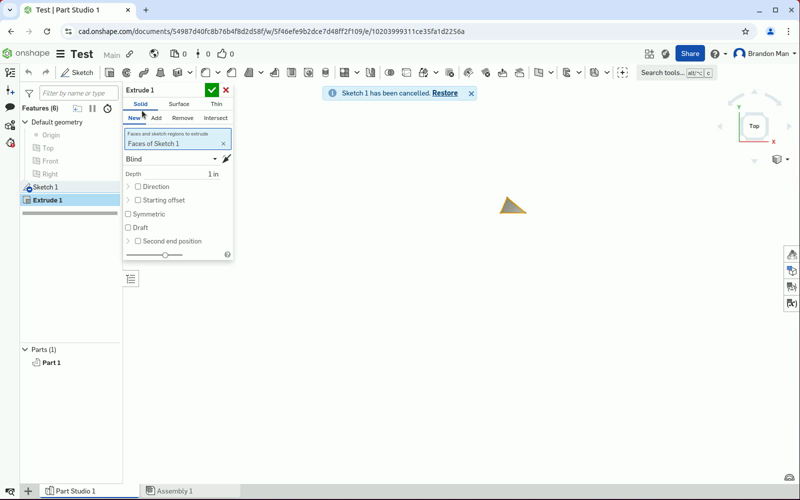
mouse_move(137, 120)
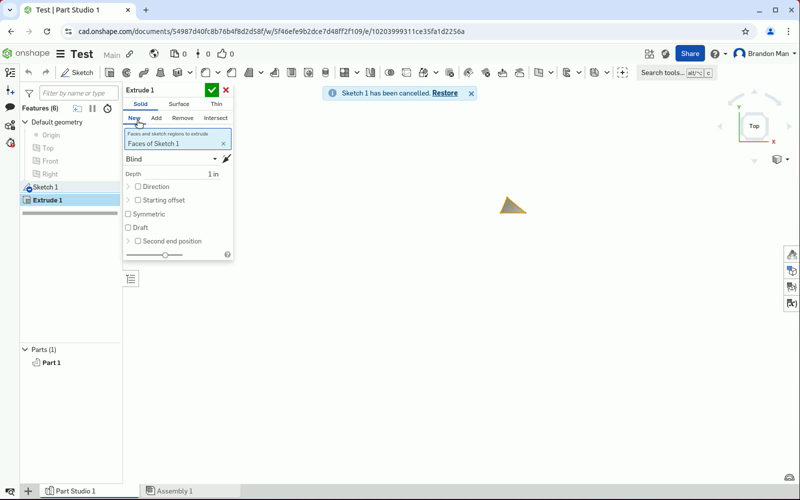
click(137, 120)
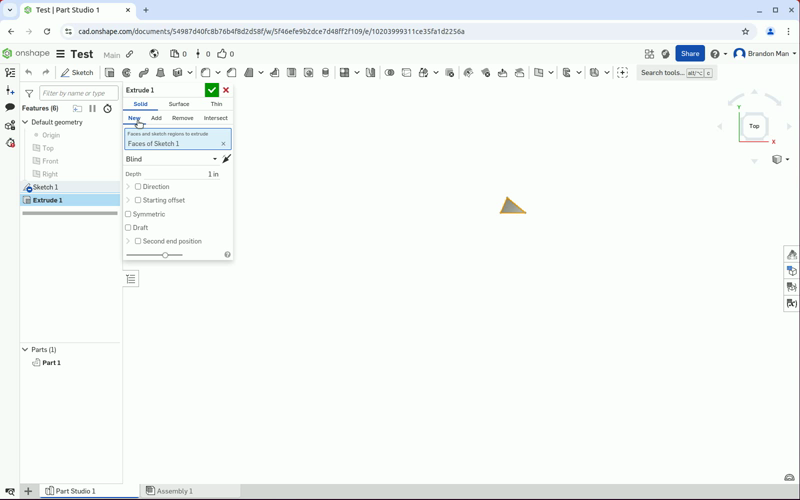
key(tab, 4)
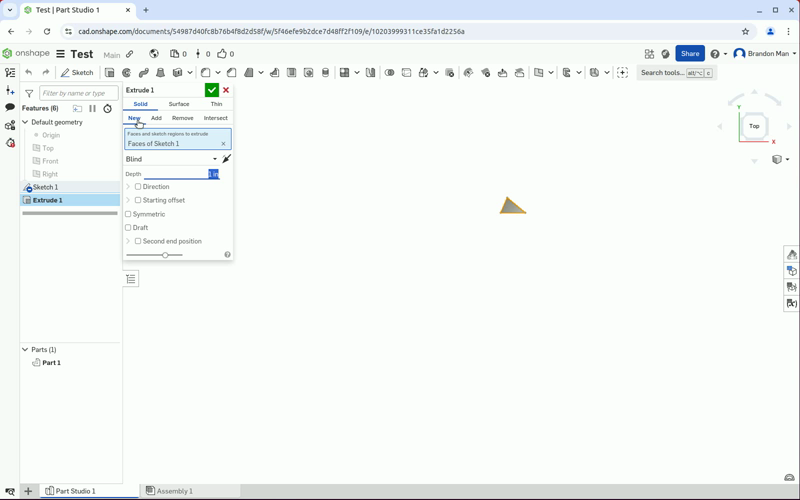
text(12.517)
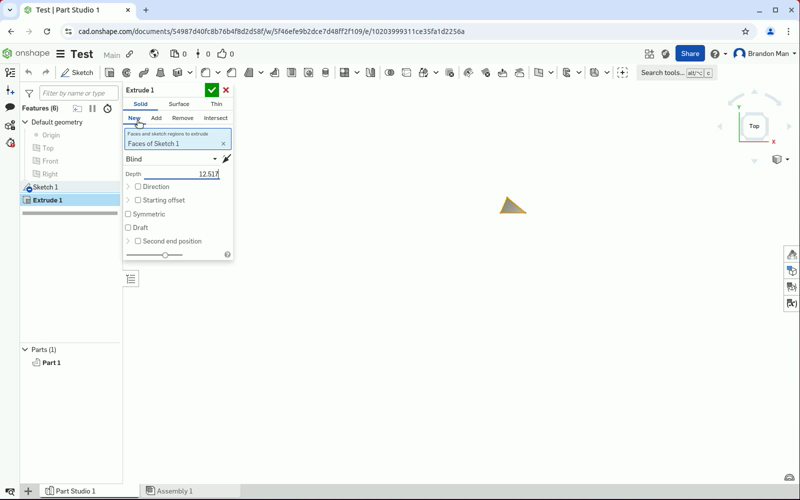
key(enter)
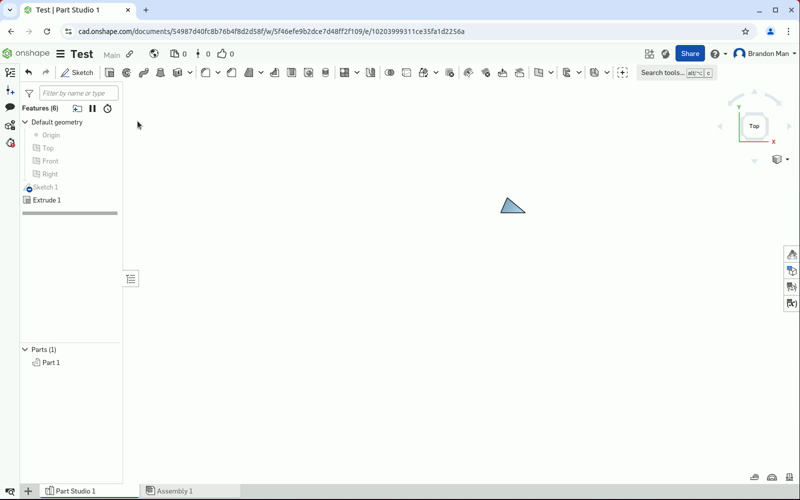
key(shift+h)
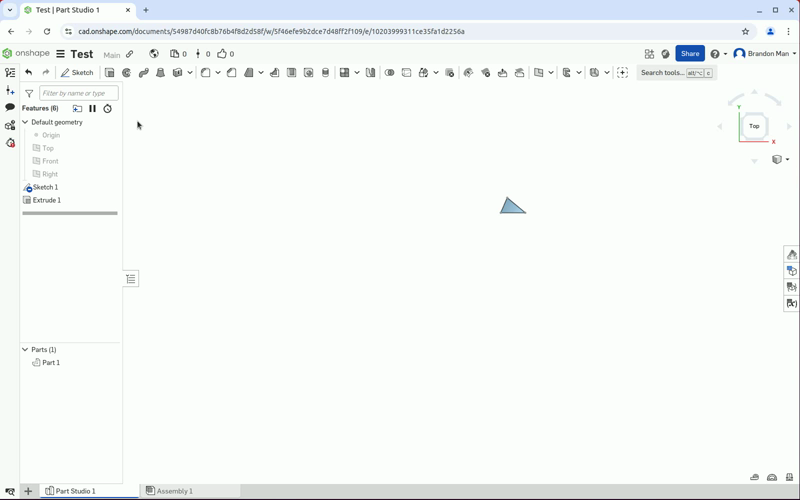
key(shift+h)
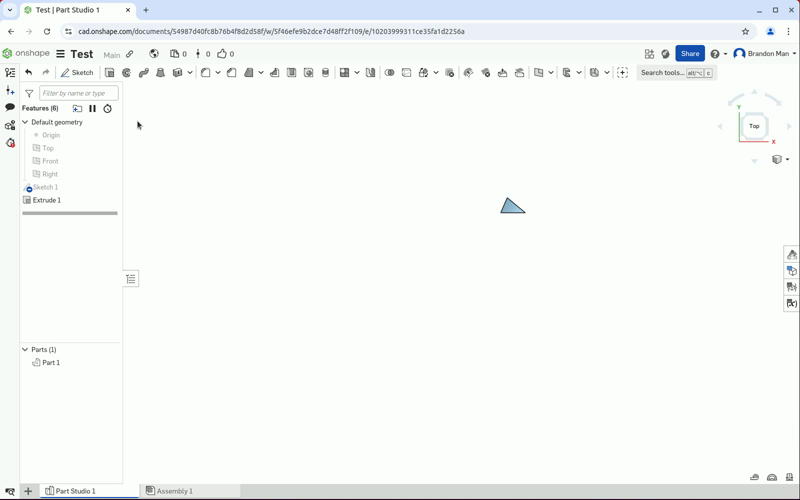
mouse_move(73, 189)
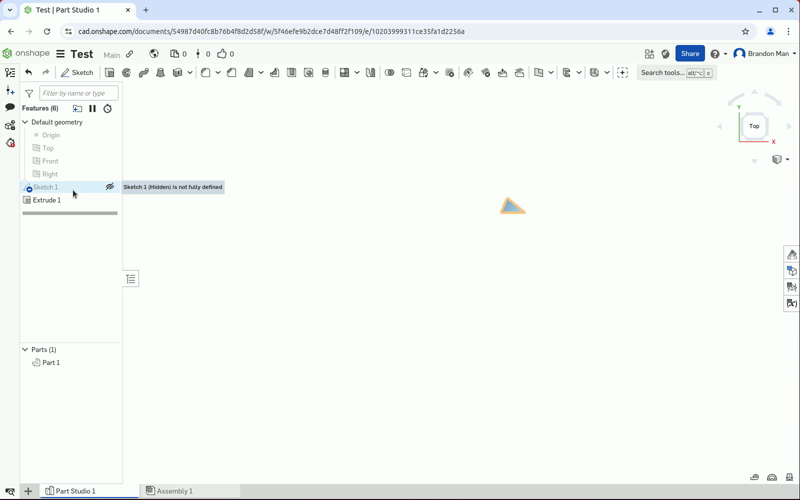
click(73, 189)
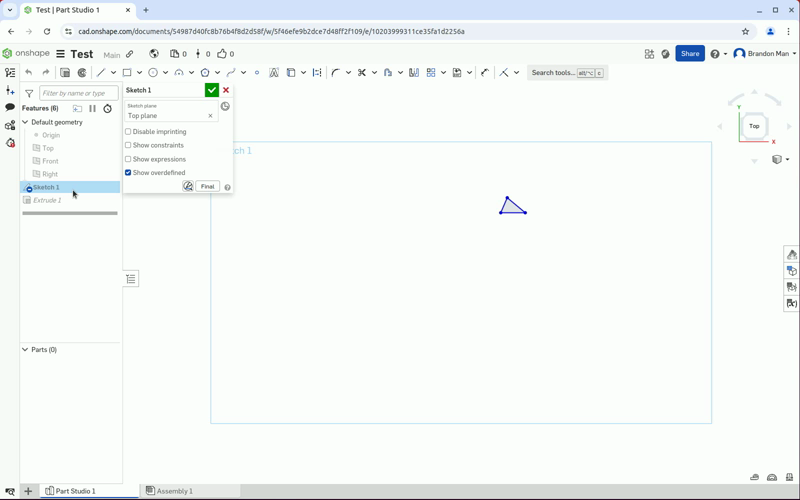
mouse_move(229, 92)
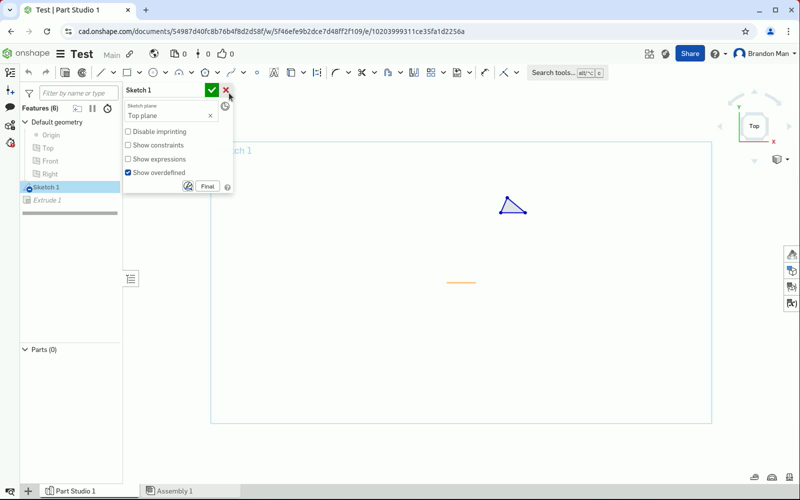
click(229, 92)
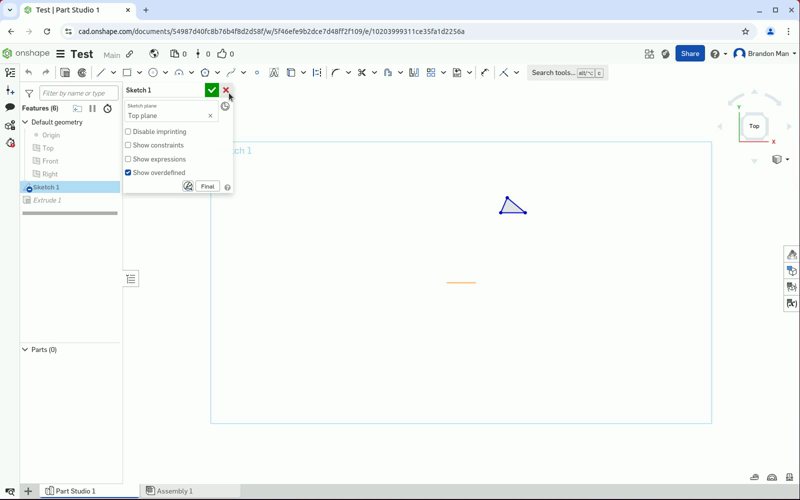
key(shift+s)
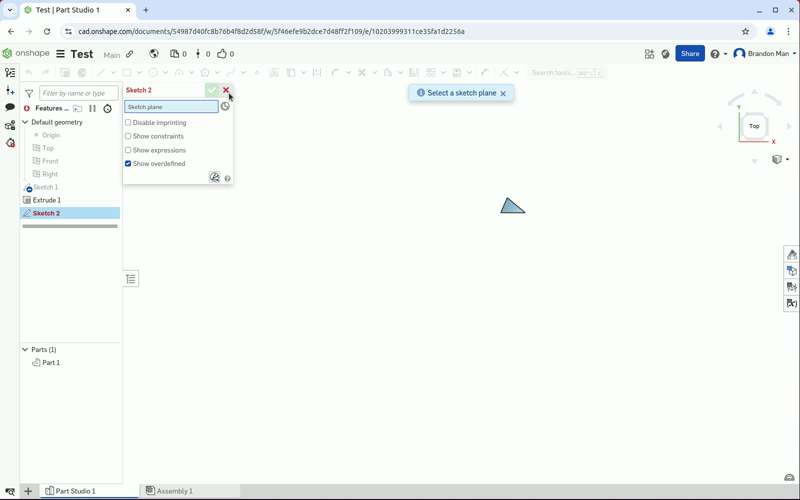
mouse_move(73, 150)
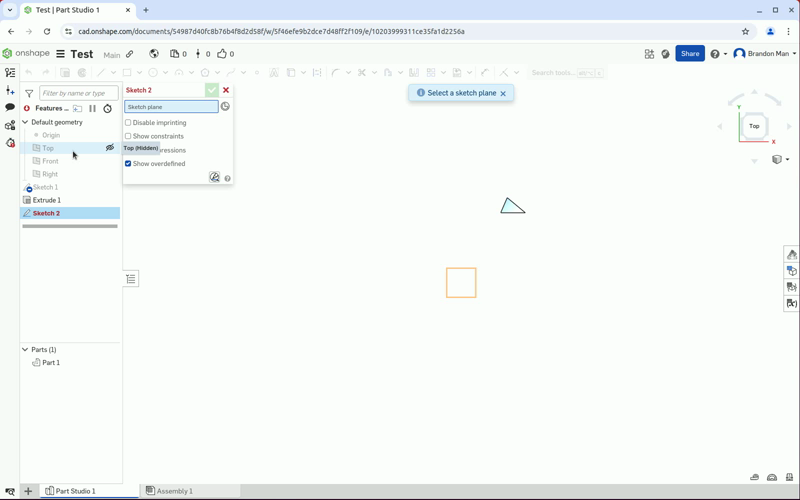
click(73, 150)
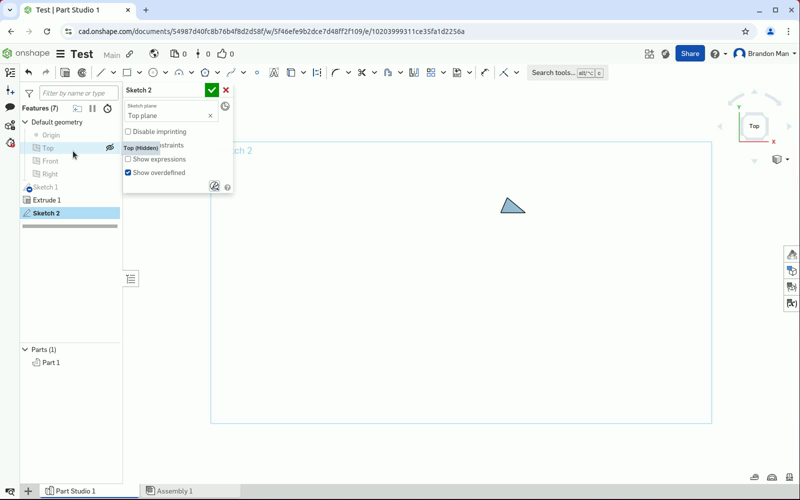
mouse_move(73, 352)
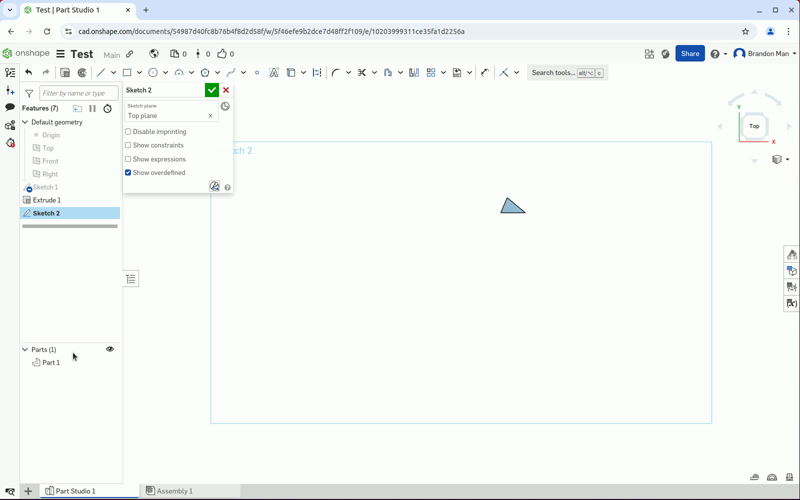
key(y)
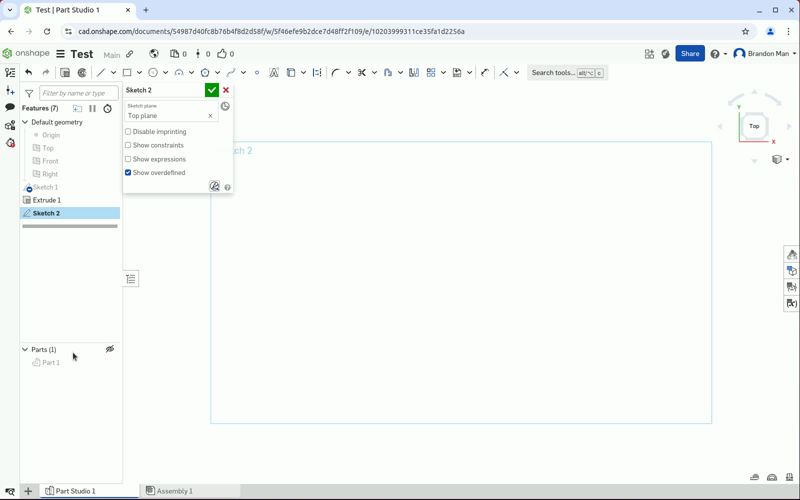
key(l)
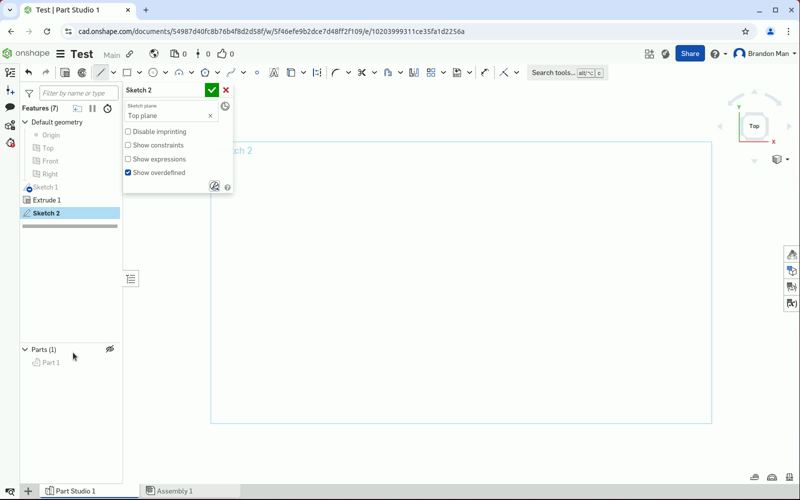
key_down(shift)
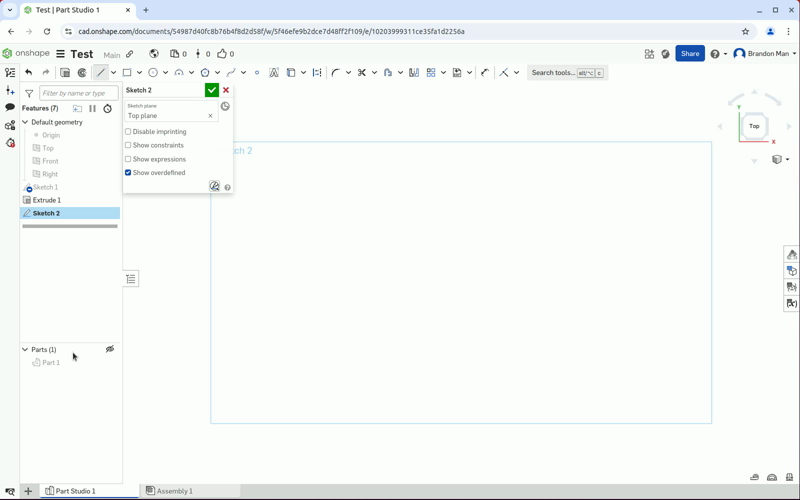
mouse_move(477, 267)
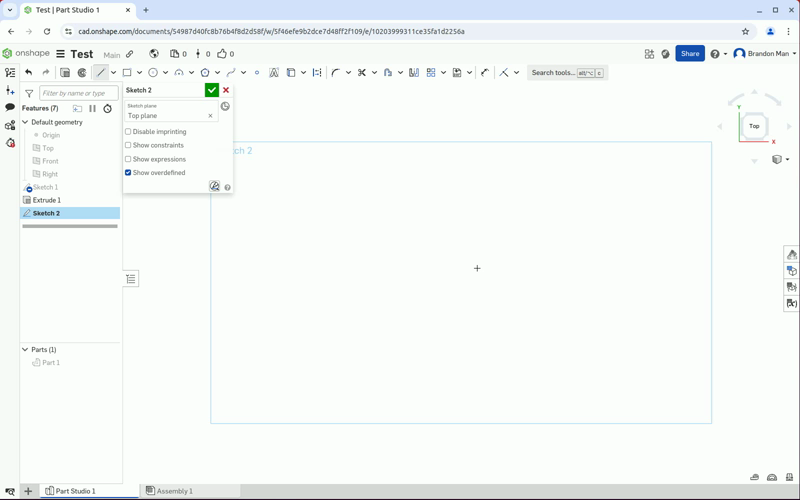
click(477, 267)
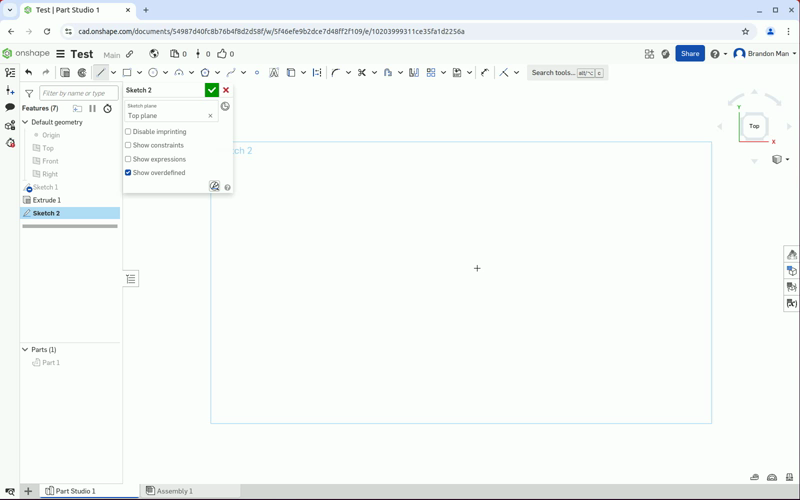
key_up(shift)
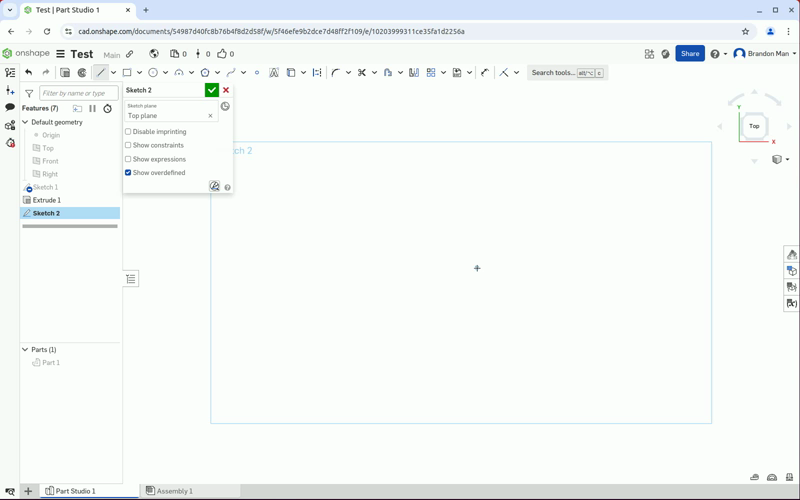
key_down(shift)
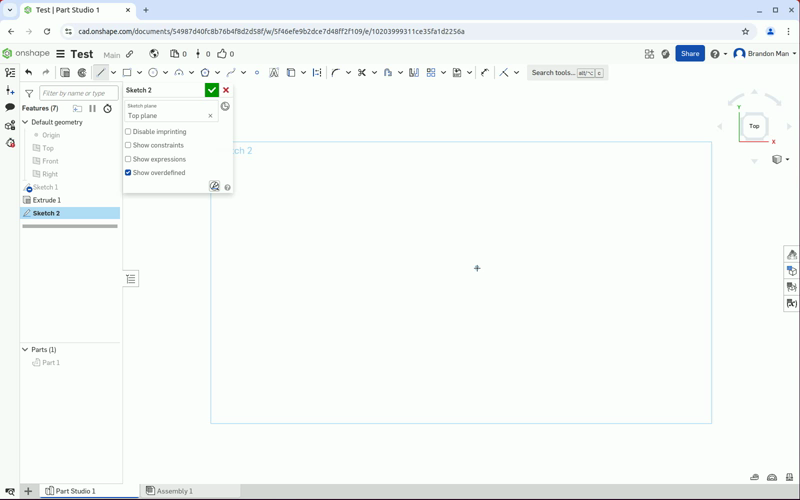
mouse_move(507, 267)
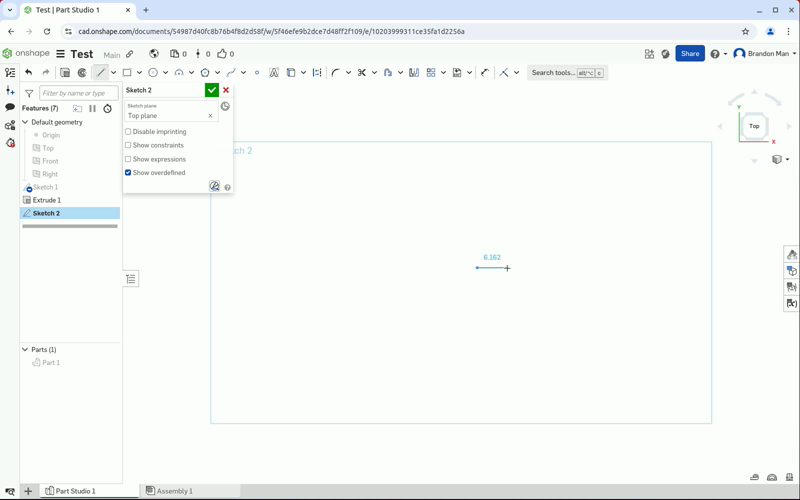
mouse_move(507, 309)
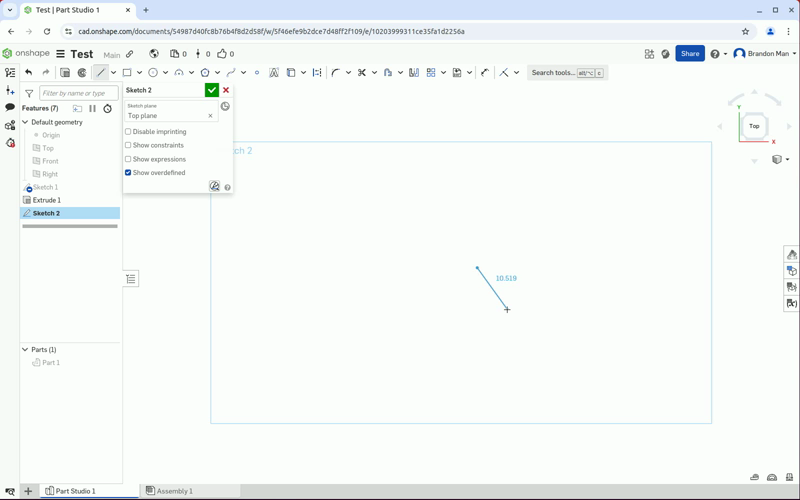
click(507, 309)
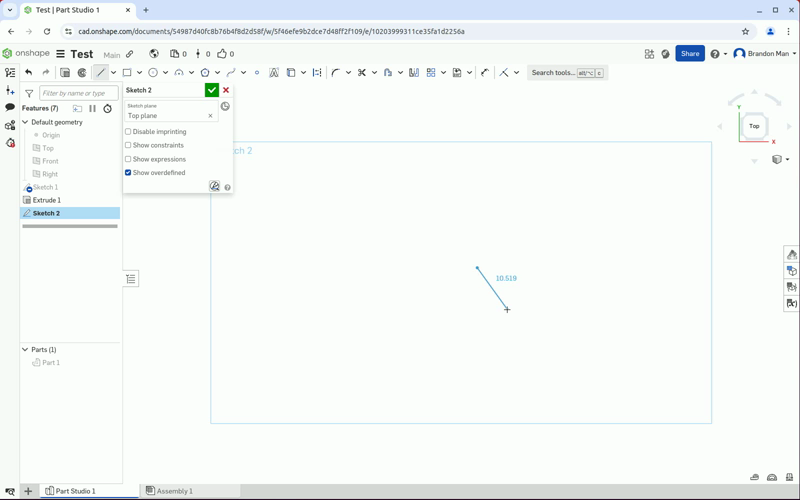
key_up(shift)
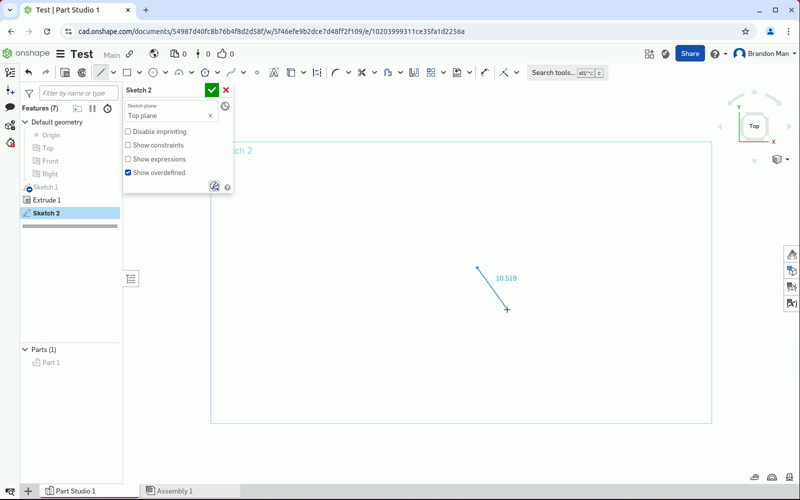
key_down(shift)
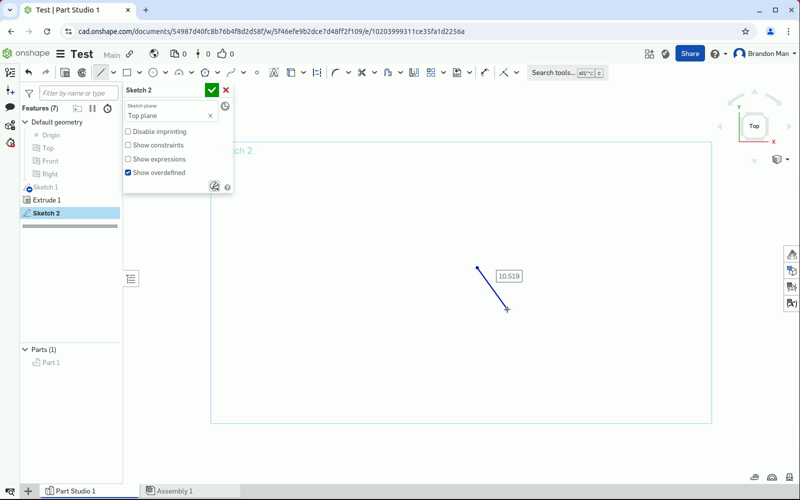
mouse_move(538, 222)
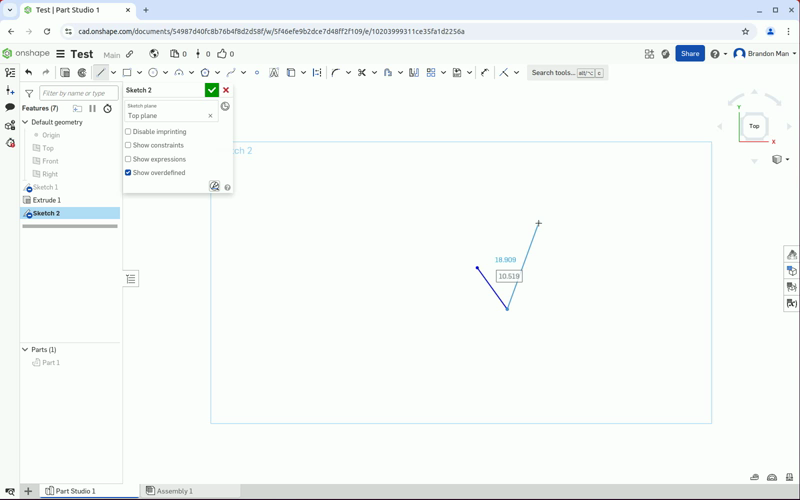
click(538, 222)
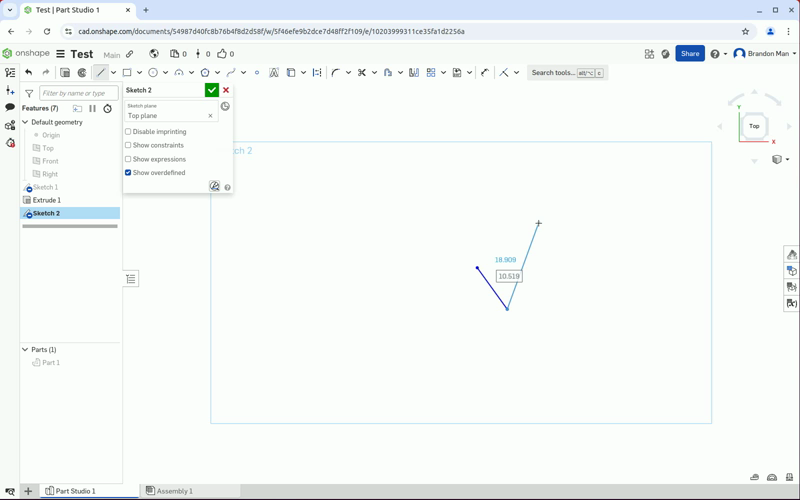
key_up(shift)
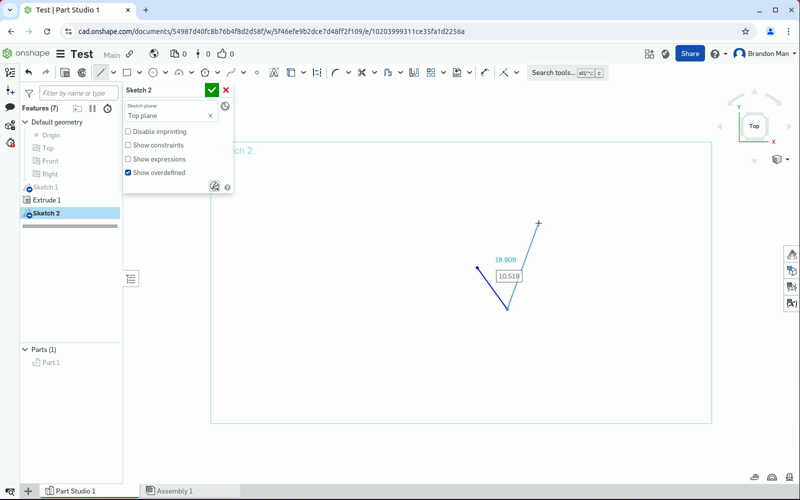
key_down(shift)
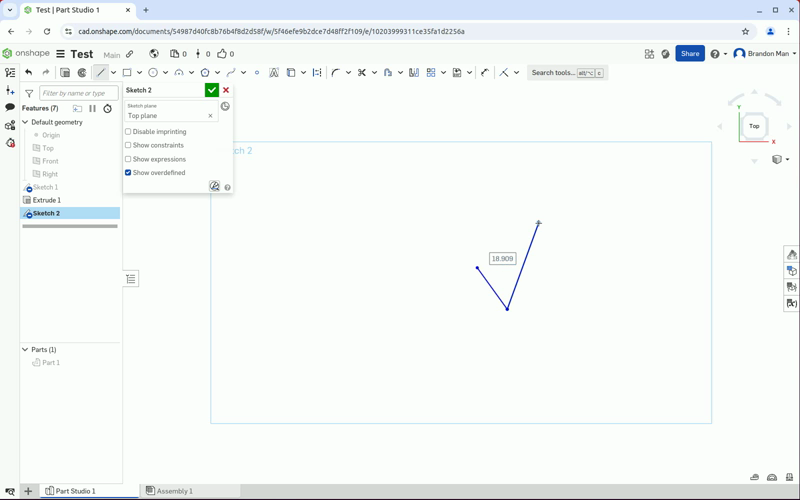
mouse_move(568, 222)
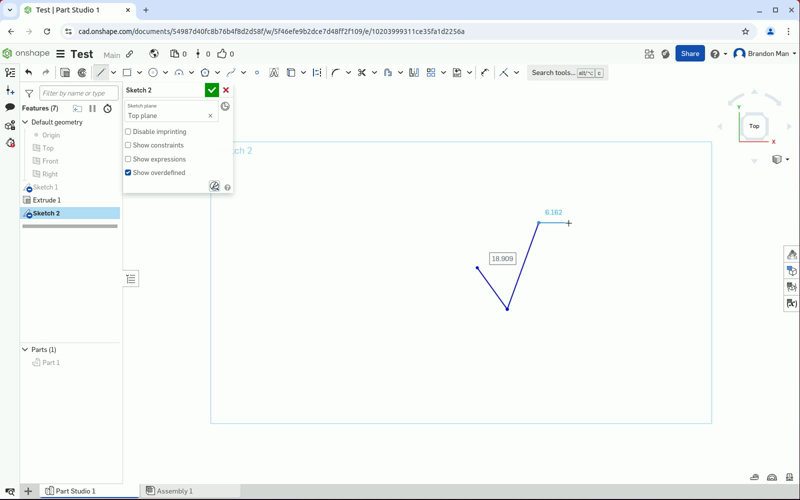
mouse_move(525, 212)
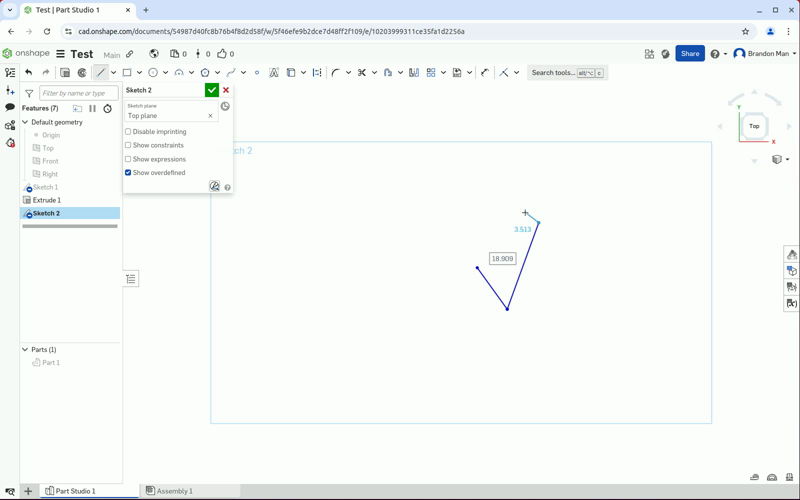
click(525, 212)
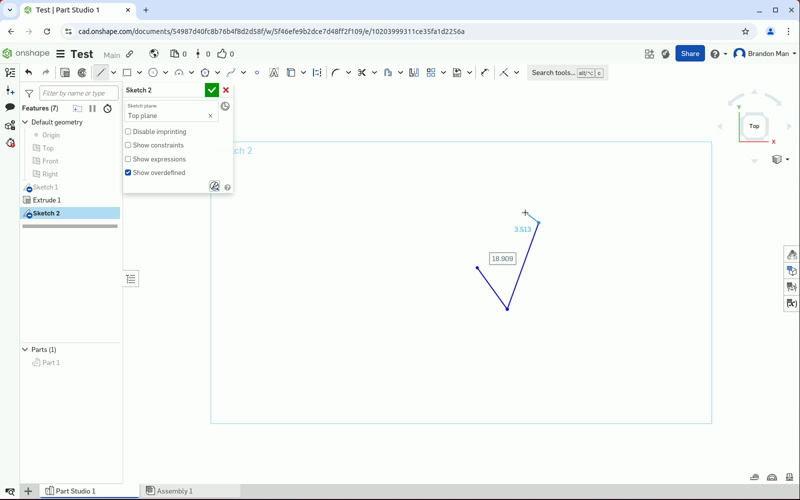
key_up(shift)
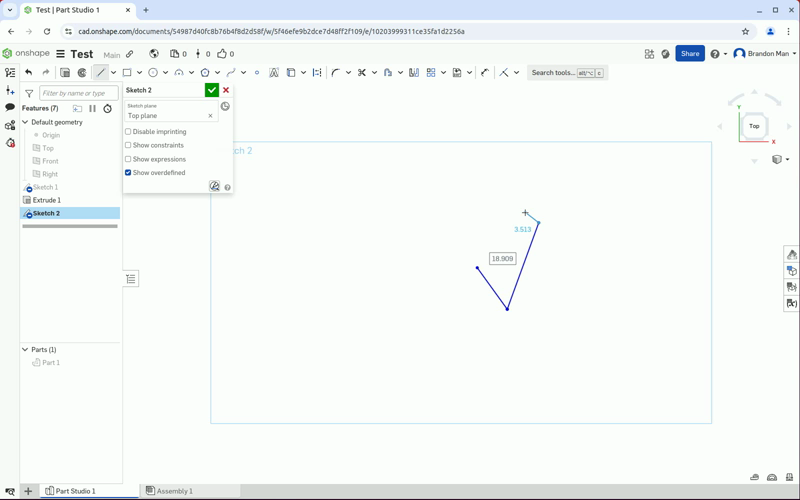
key_down(shift)
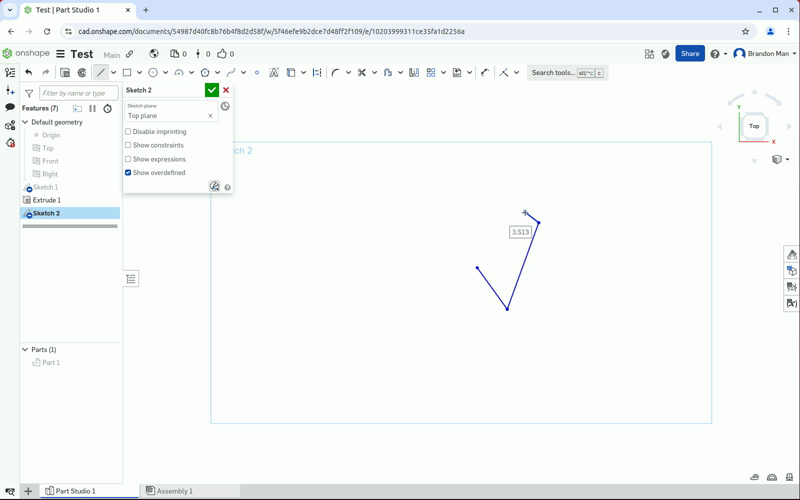
mouse_move(555, 212)
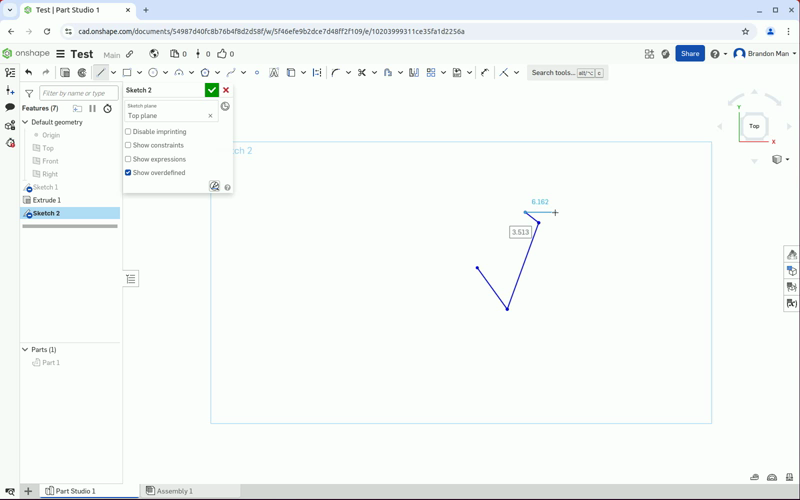
mouse_move(500, 212)
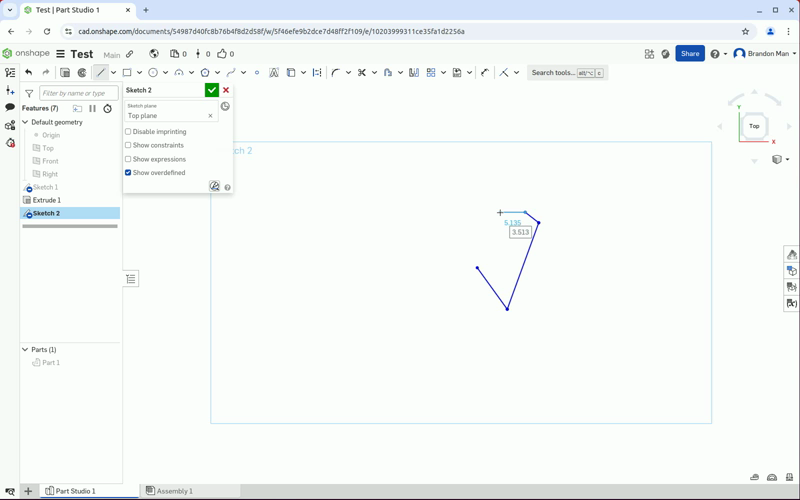
click(500, 212)
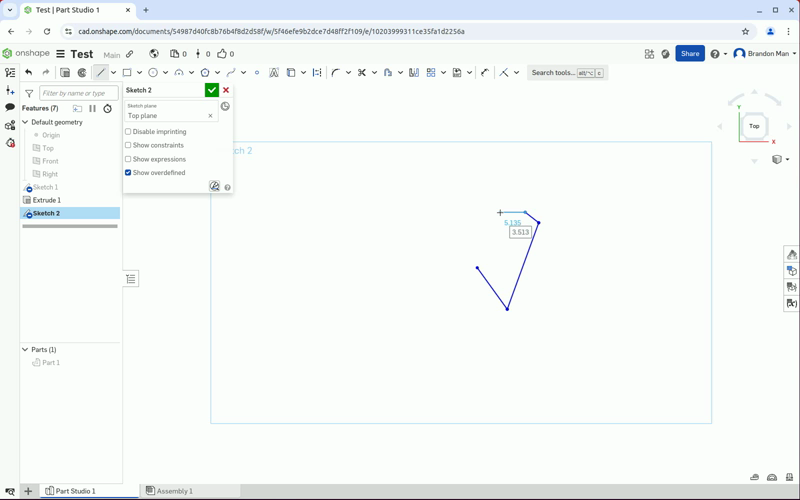
key_up(shift)
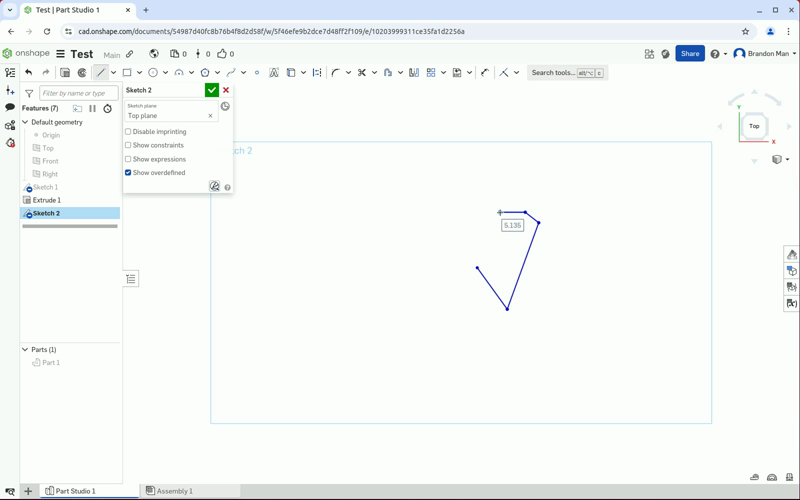
key_down(shift)
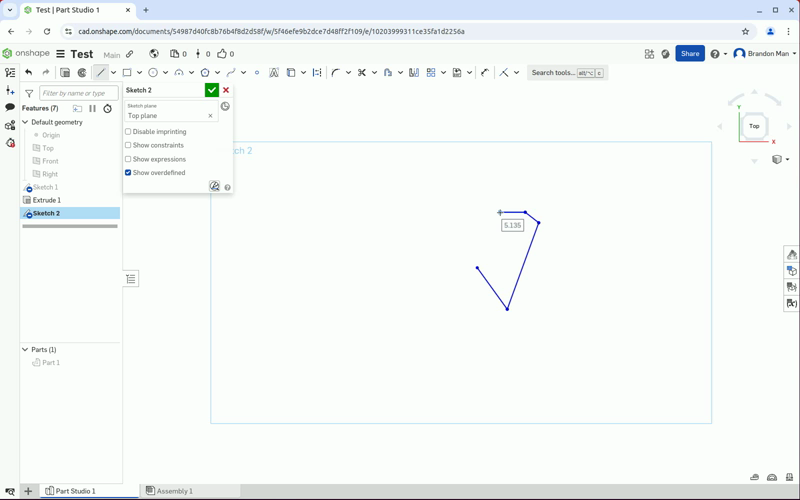
mouse_move(477, 267)
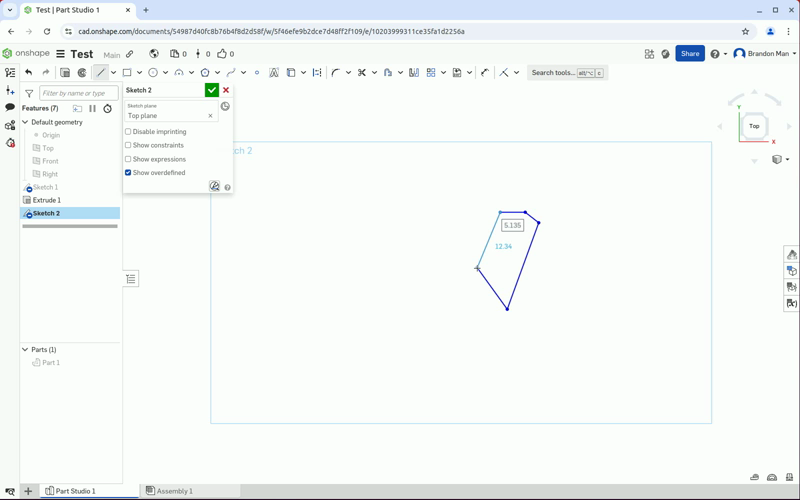
key_up(shift)
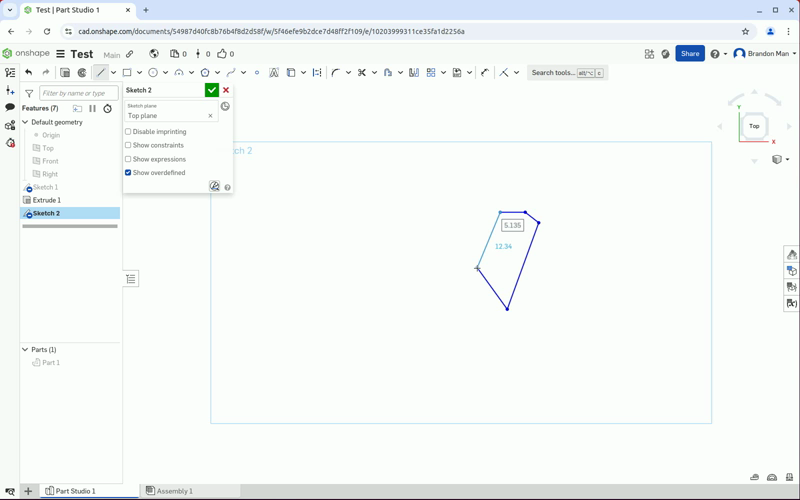
click(477, 267)
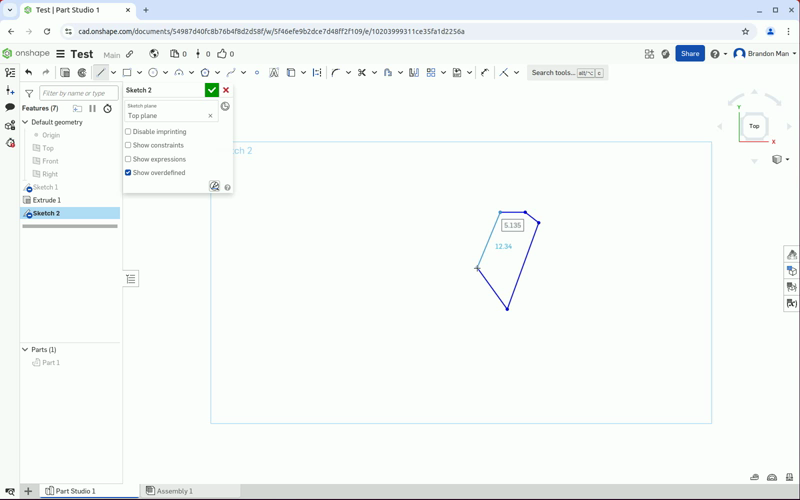
key(esc)
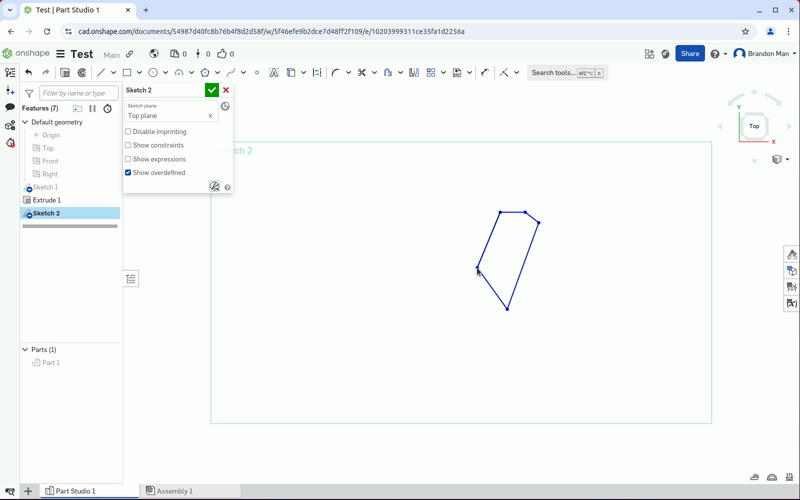
mouse_move(488, 249)
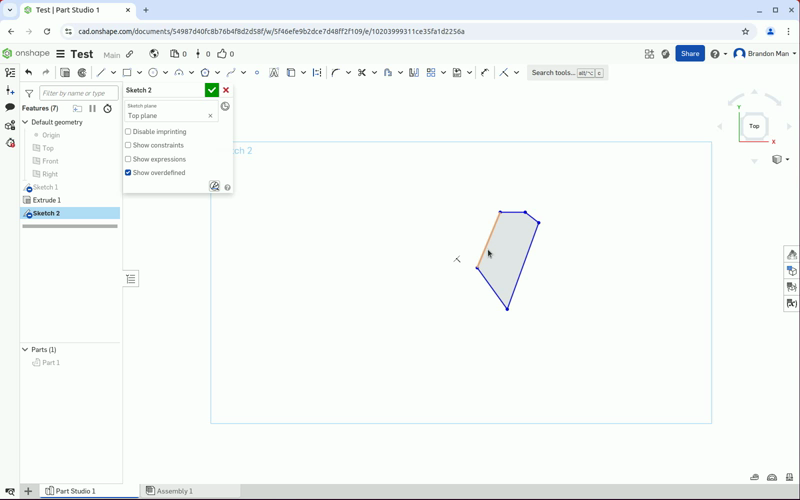
click(488, 249)
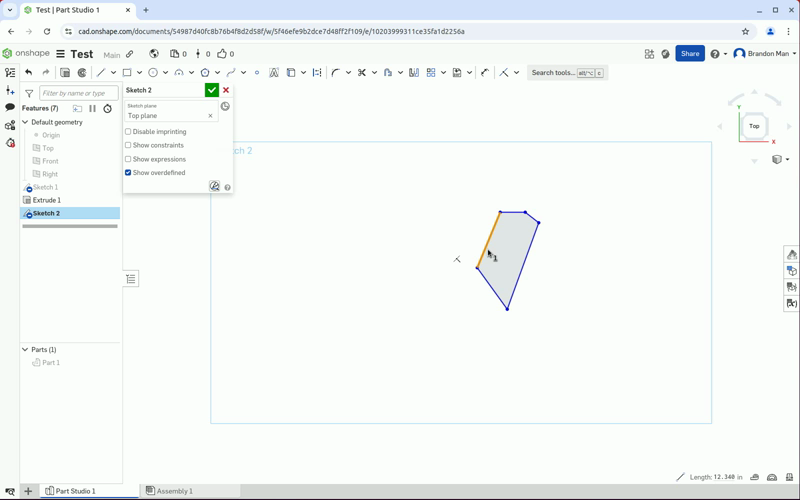
mouse_move(73, 352)
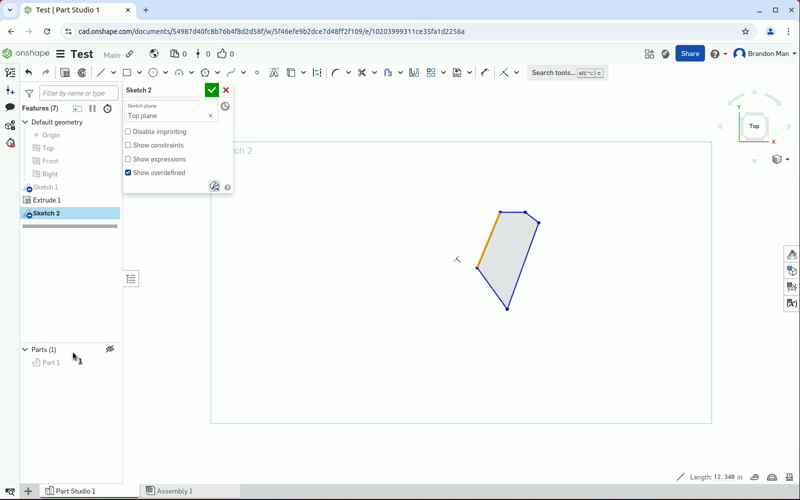
key(shift+y)
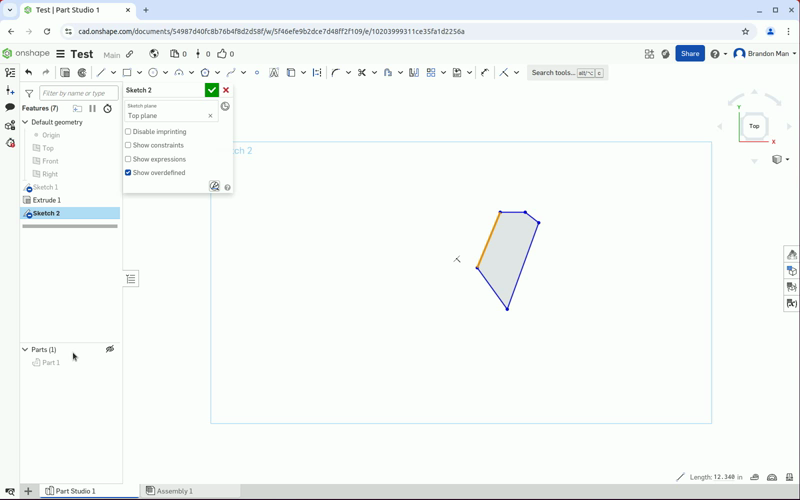
key(shift+e)
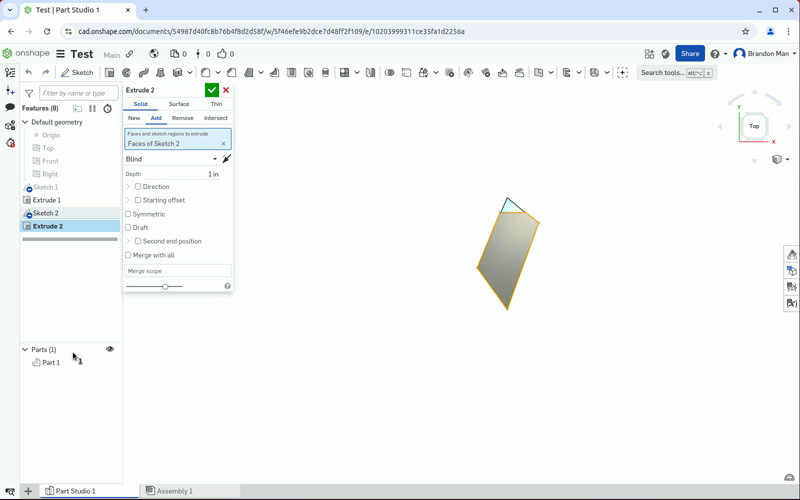
mouse_move(143, 106)
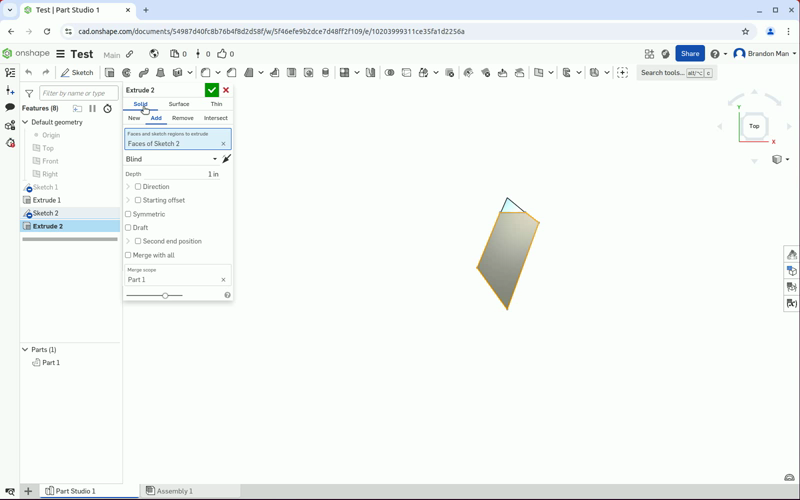
click(143, 106)
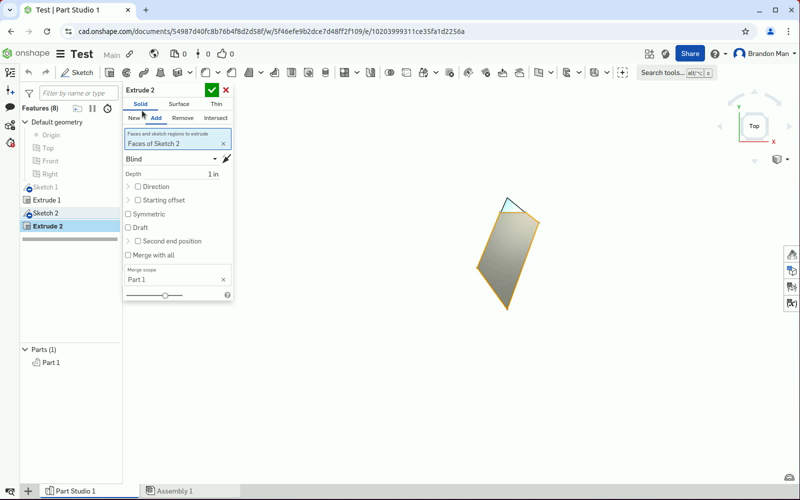
mouse_move(137, 120)
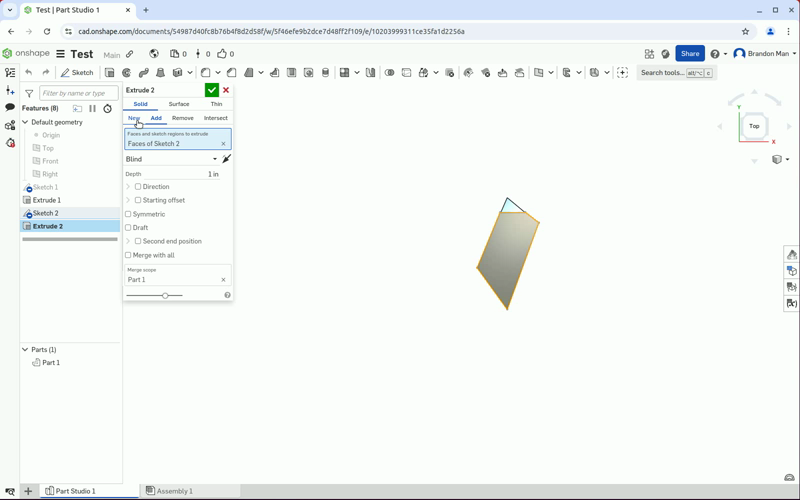
click(137, 120)
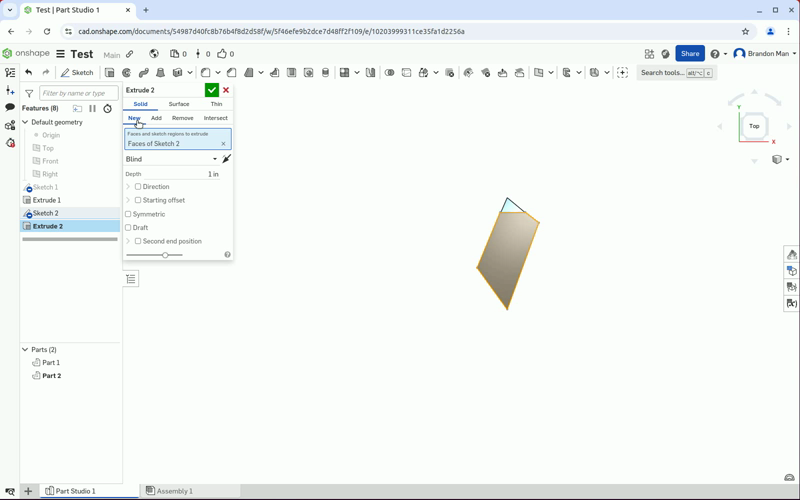
key(tab, 4)
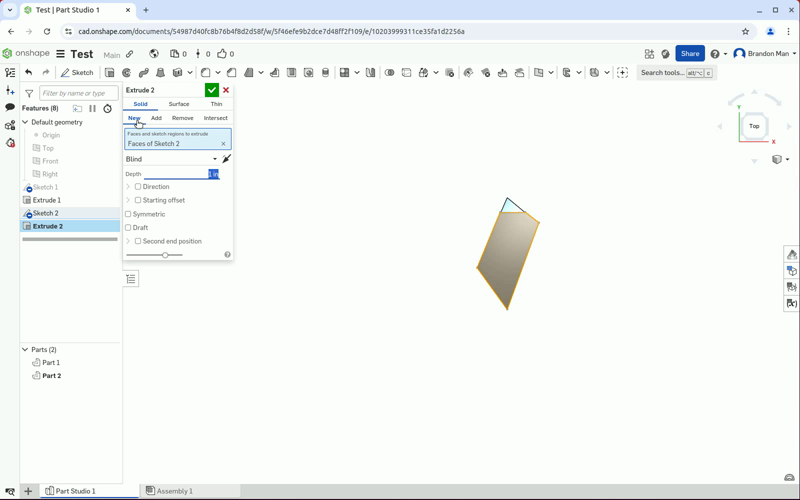
text(12.517)
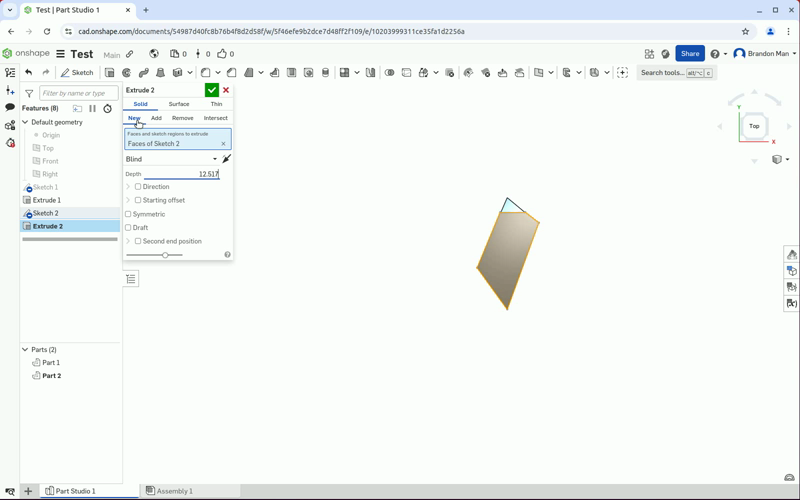
key(enter)
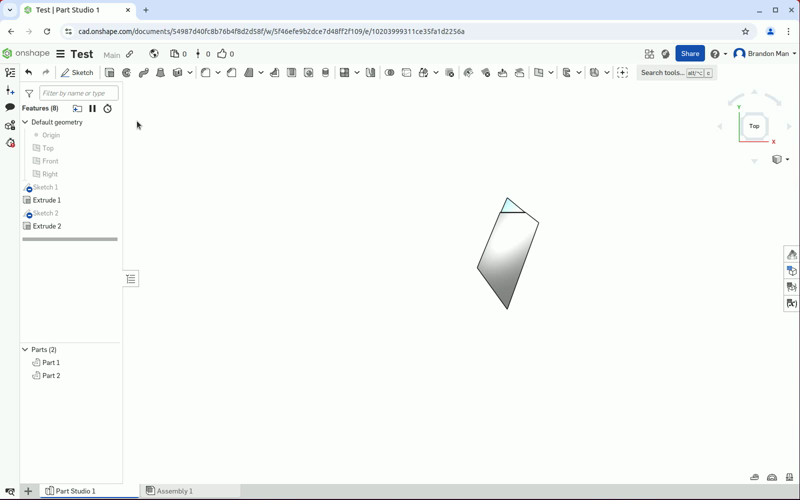
key(shift+h)
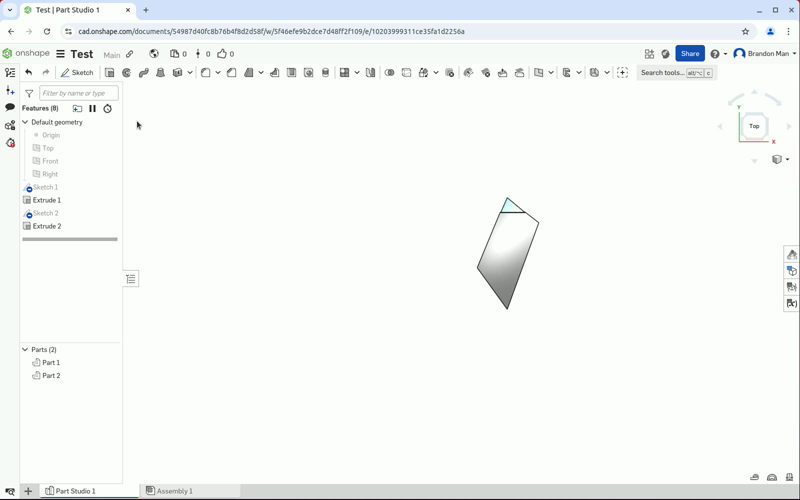
key(shift+h)
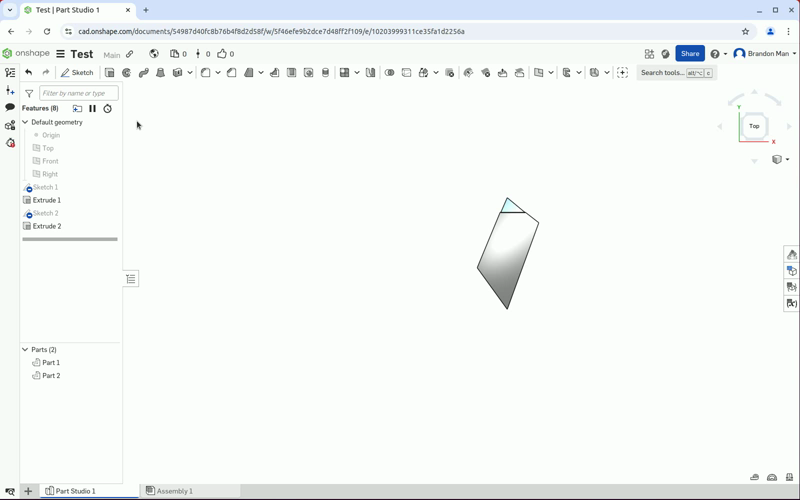
mouse_move(73, 189)
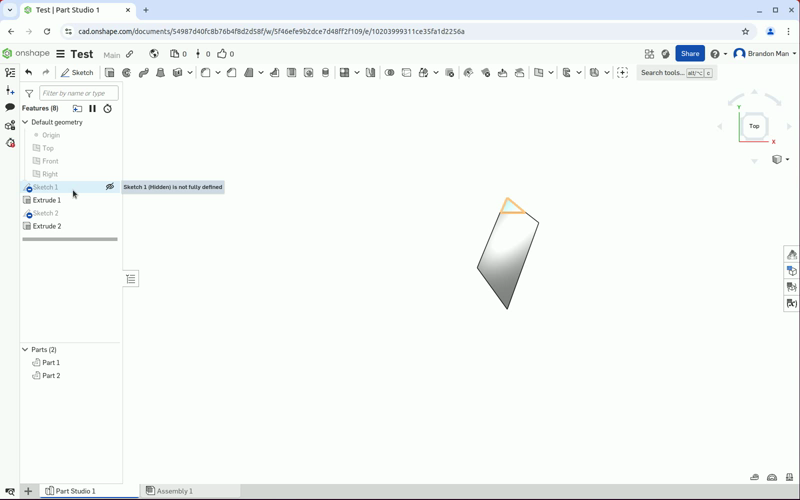
click(73, 189)
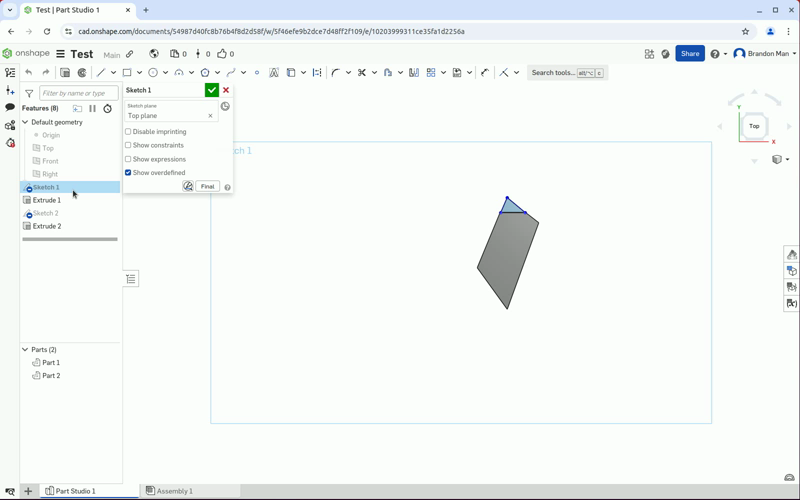
mouse_move(229, 92)
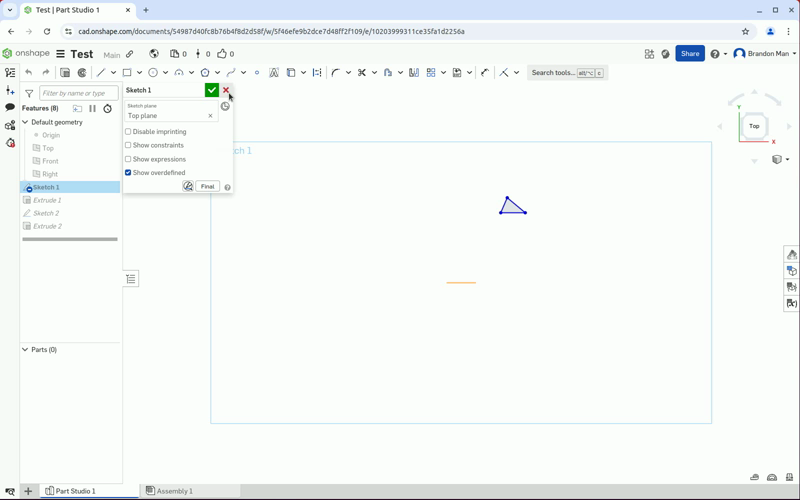
click(229, 92)
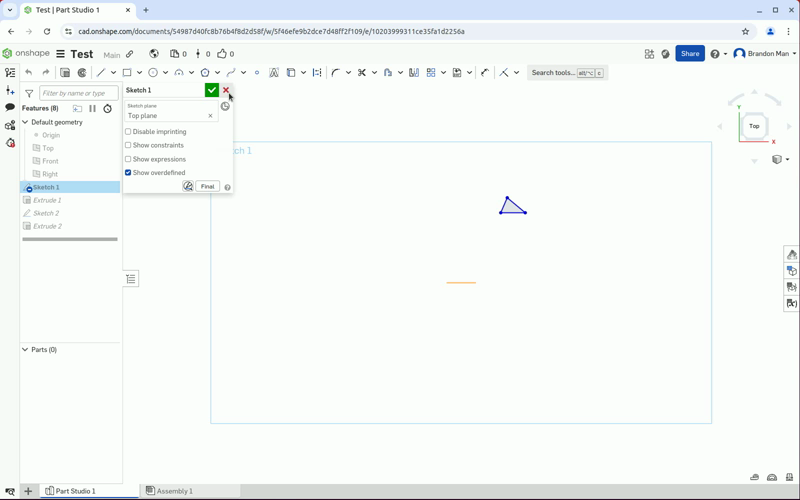
key(shift+s)
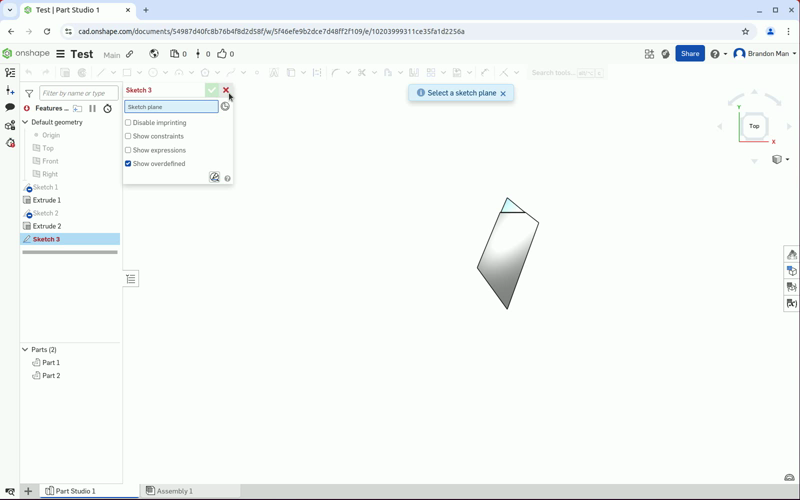
mouse_move(73, 150)
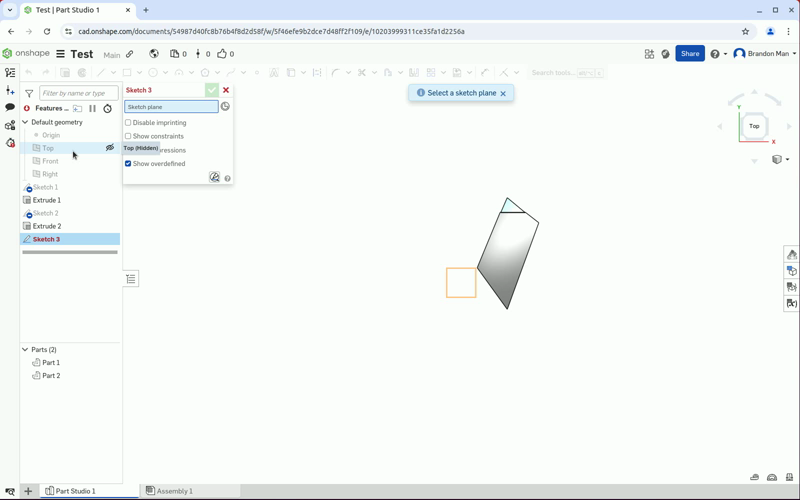
click(73, 150)
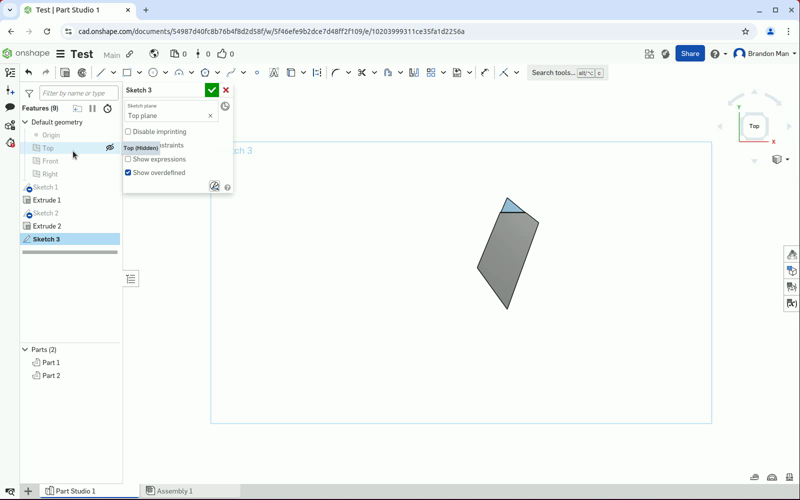
mouse_move(73, 352)
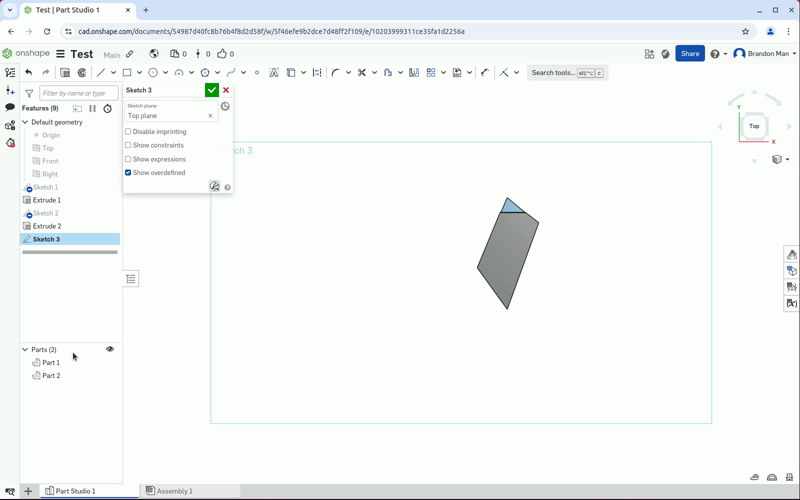
key(y)
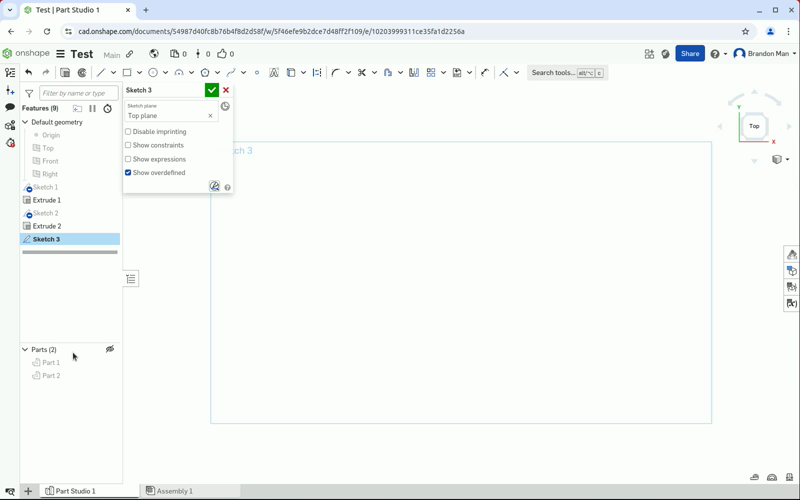
key(l)
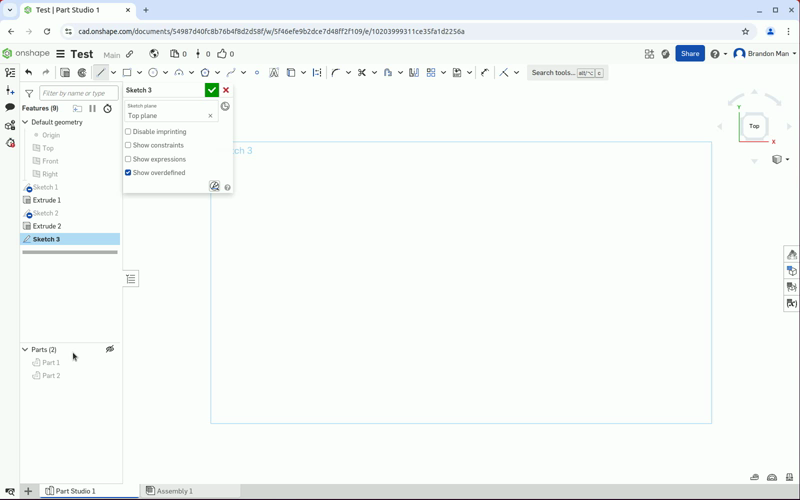
key_down(shift)
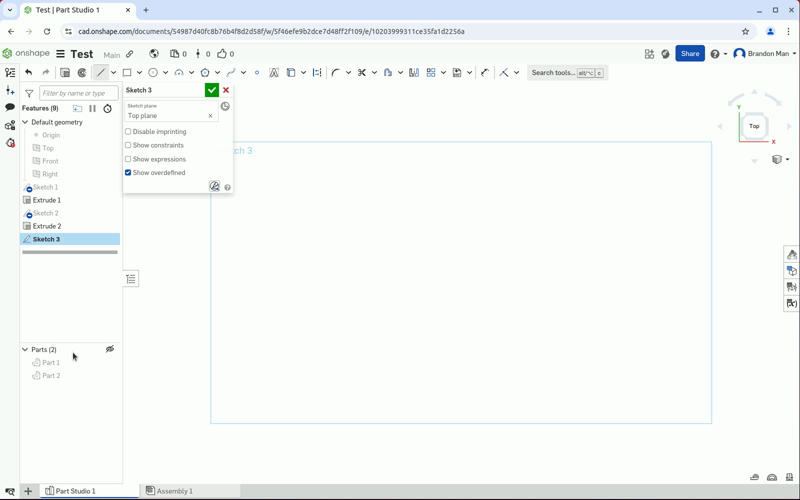
mouse_move(348, 365)
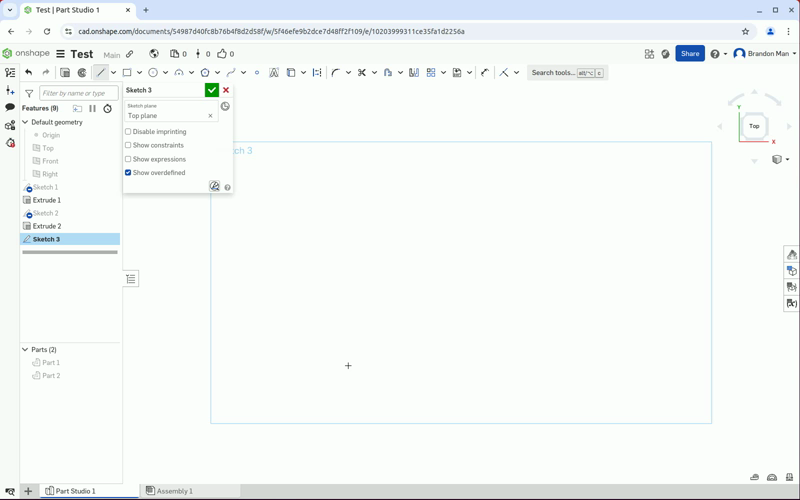
click(348, 365)
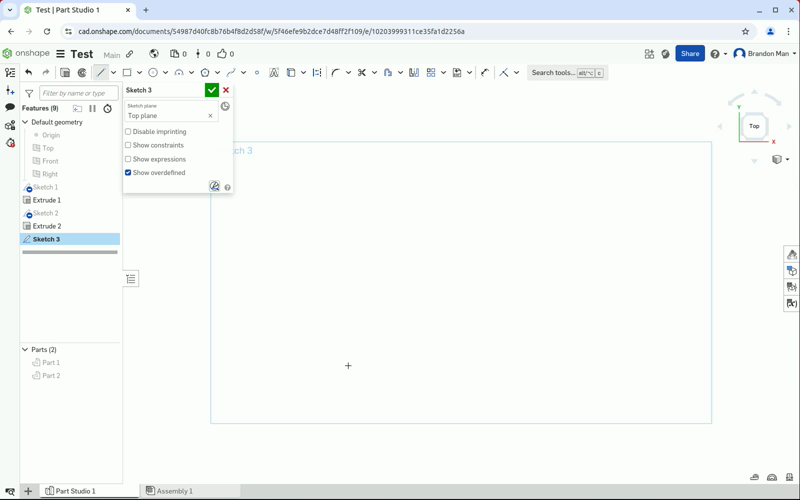
key_up(shift)
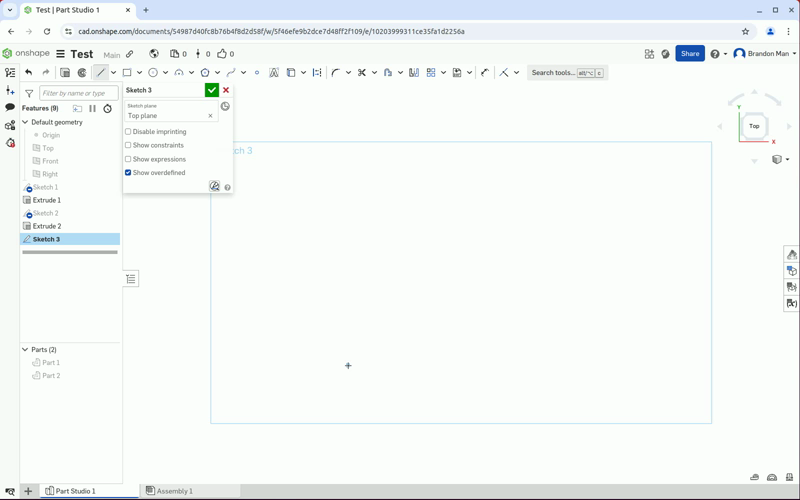
key_down(shift)
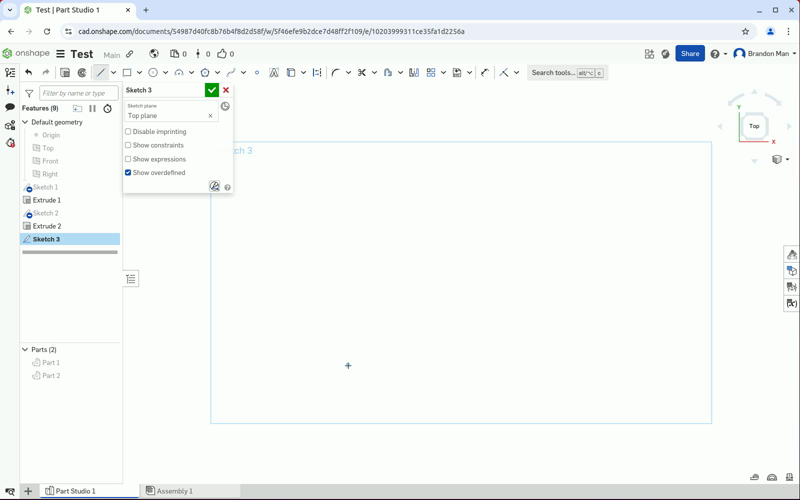
mouse_move(537, 365)
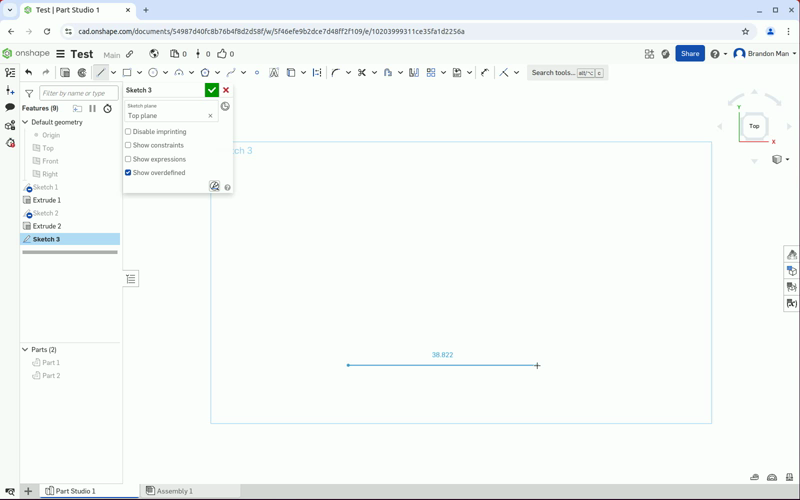
click(537, 365)
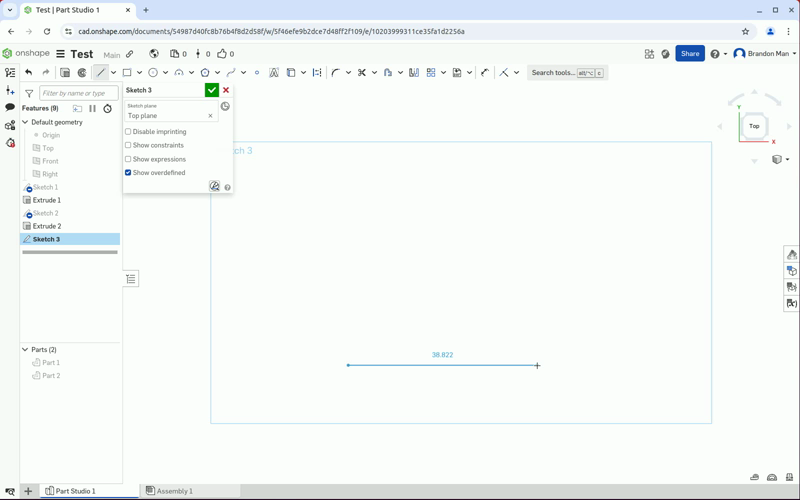
key_up(shift)
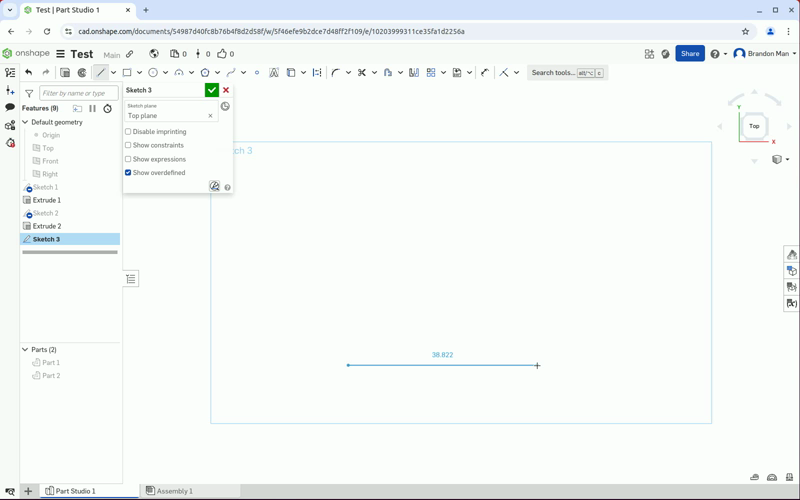
key_down(shift)
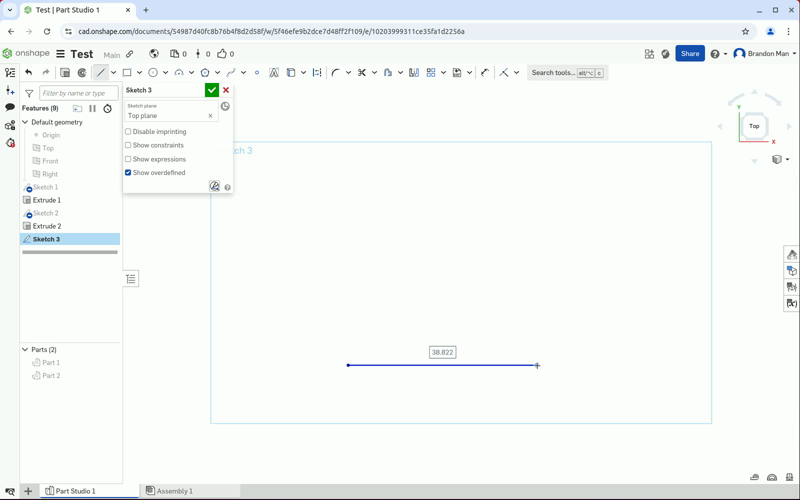
mouse_move(567, 365)
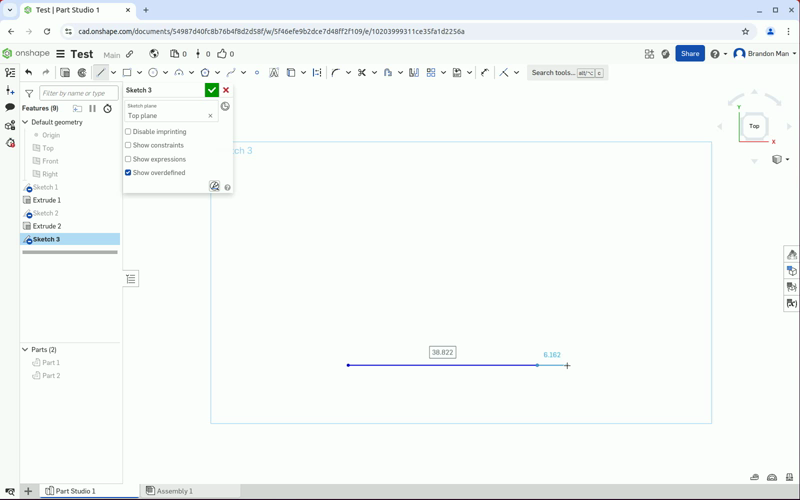
mouse_move(550, 352)
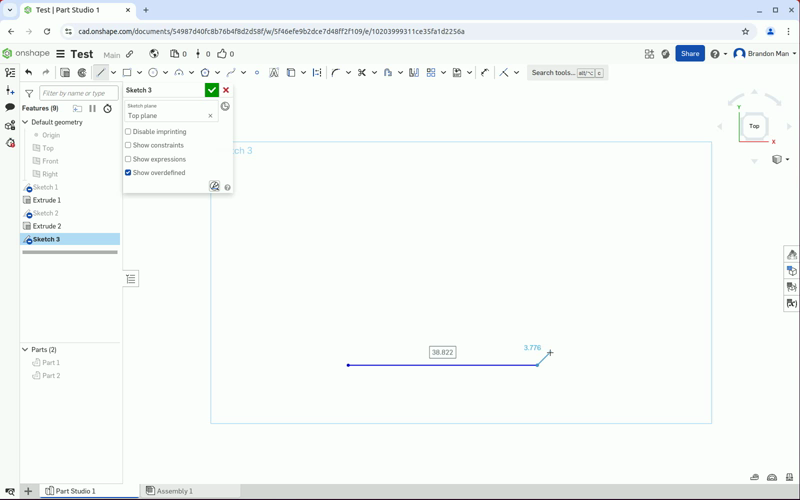
click(550, 352)
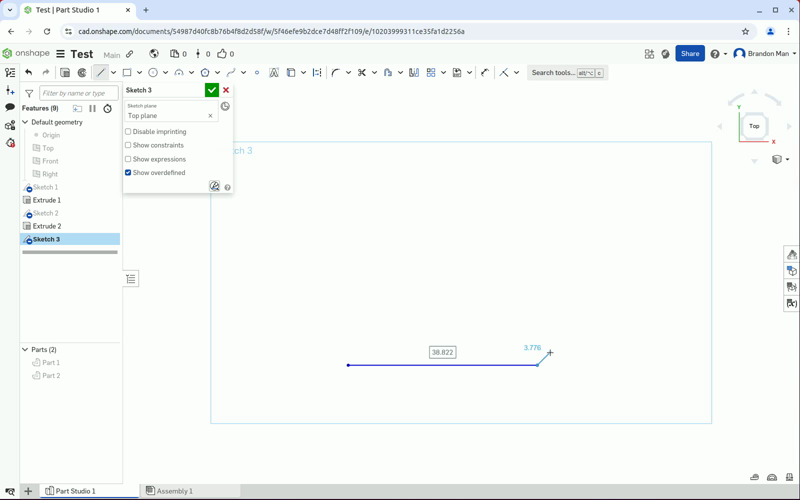
key_up(shift)
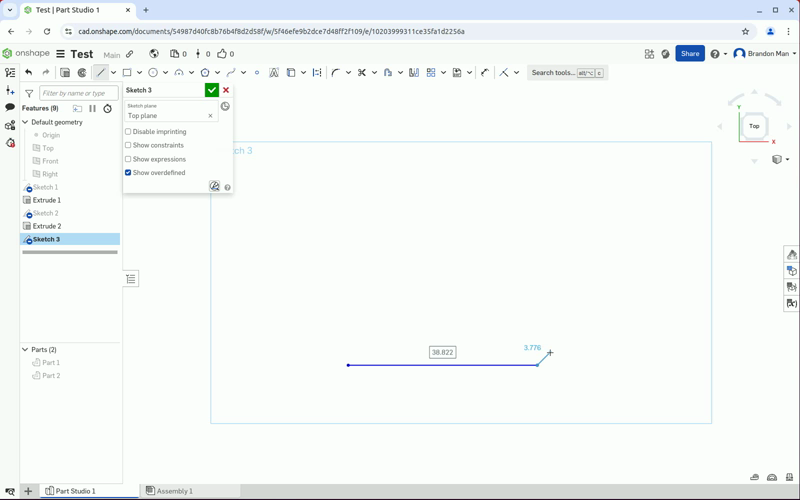
key_down(shift)
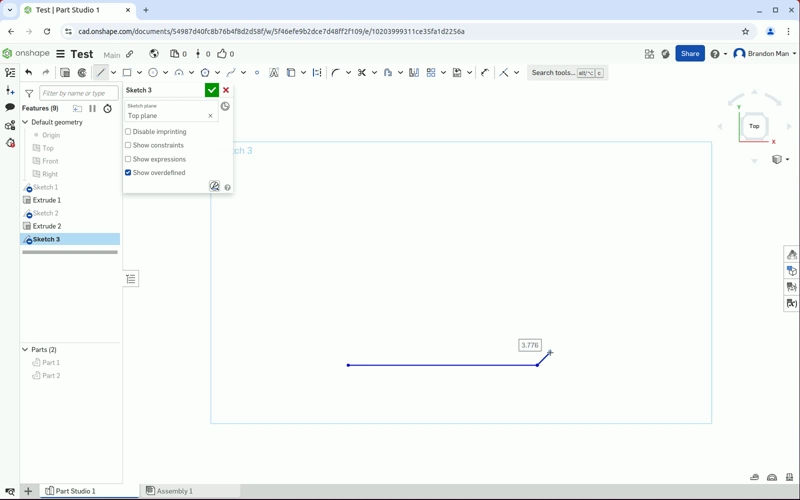
mouse_move(363, 352)
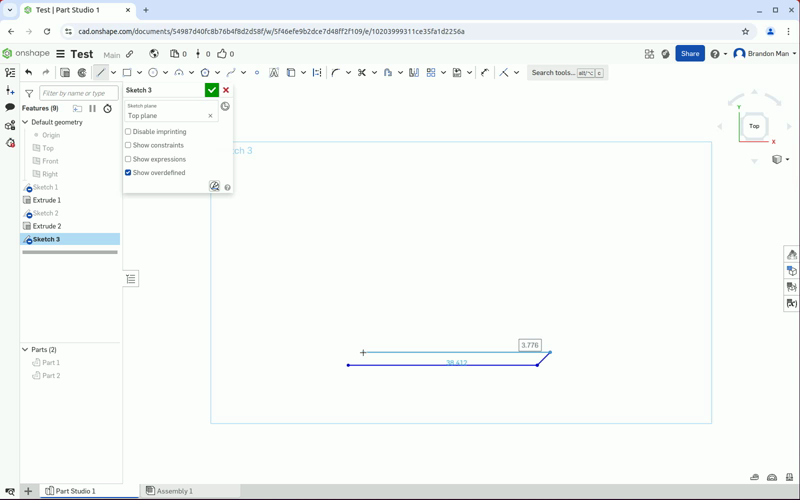
click(363, 352)
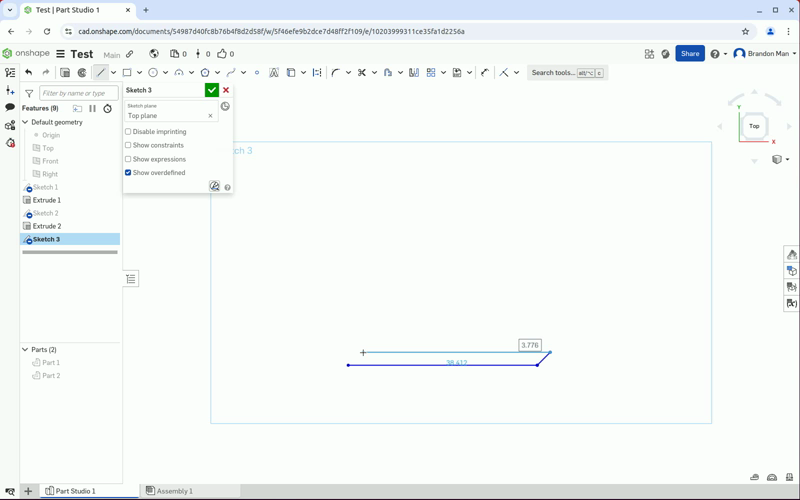
key_up(shift)
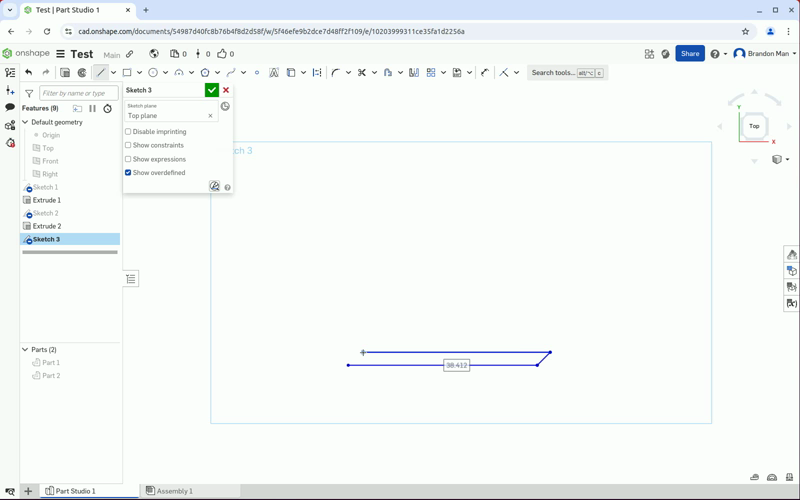
mouse_move(393, 352)
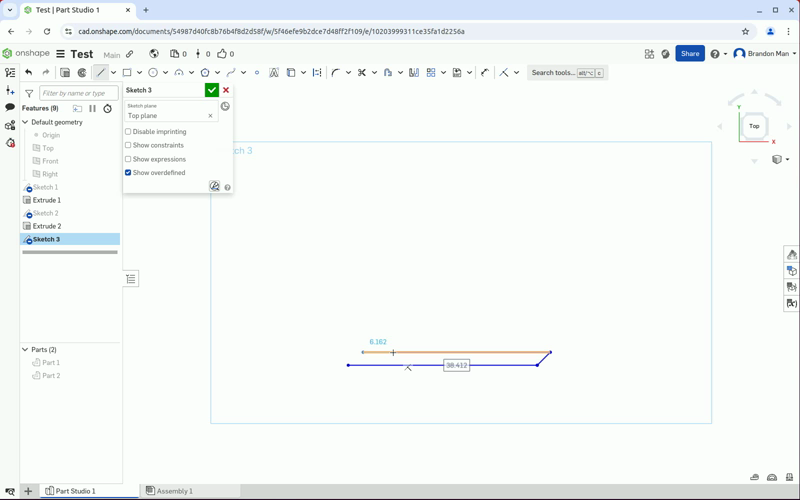
key_down(shift)
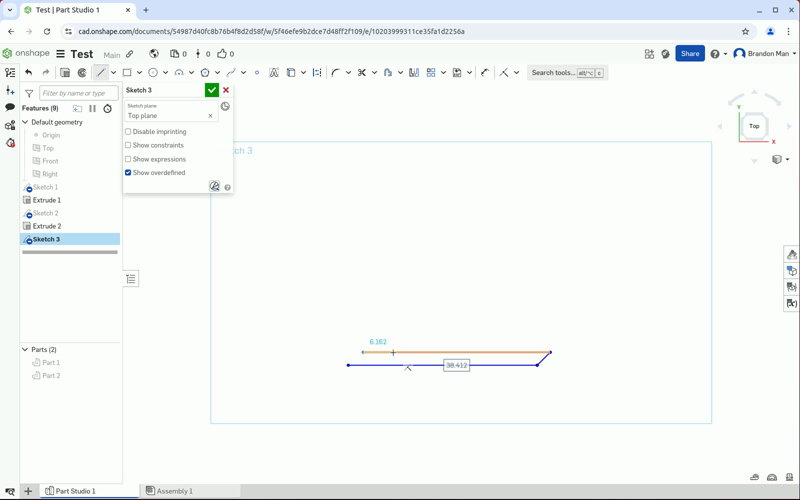
mouse_move(348, 365)
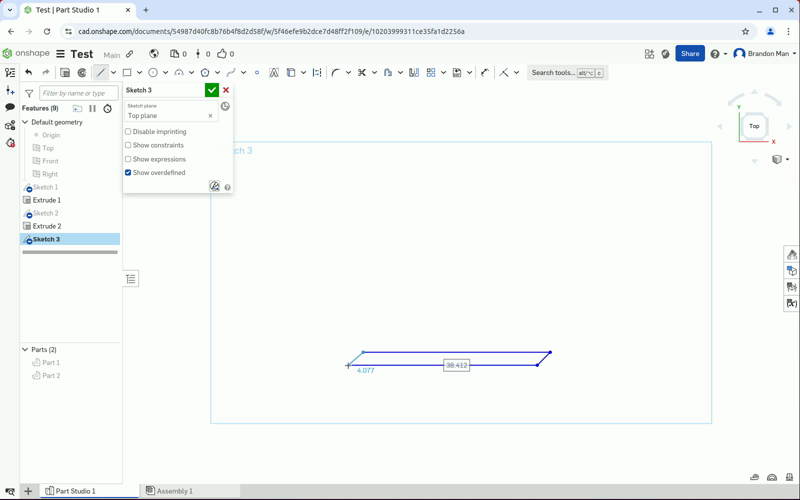
key_up(shift)
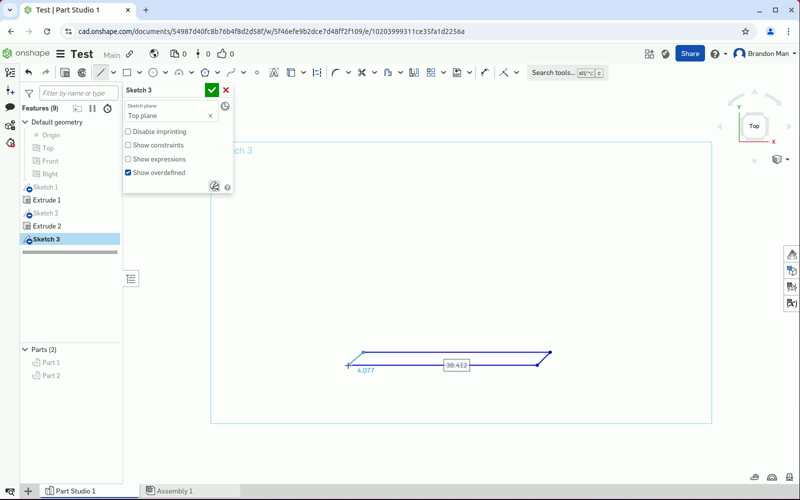
click(348, 365)
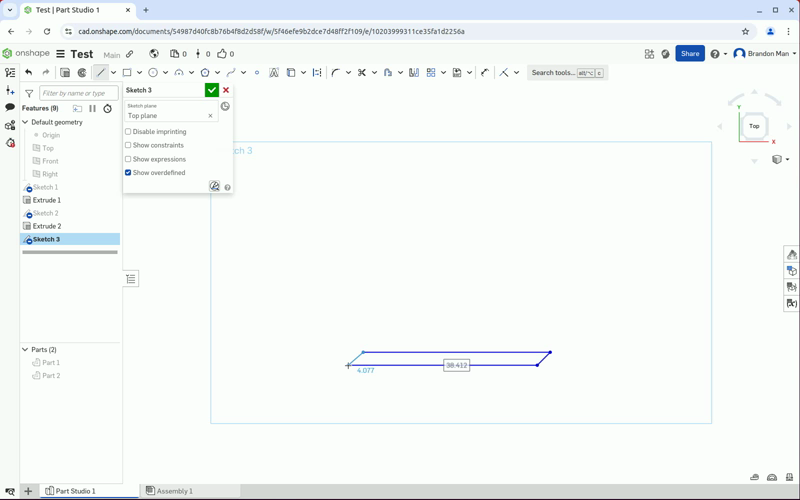
key(esc)
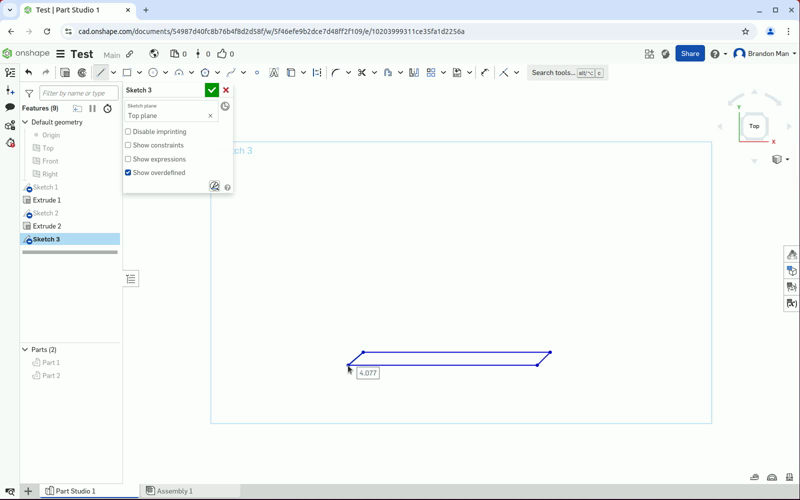
mouse_move(518, 357)
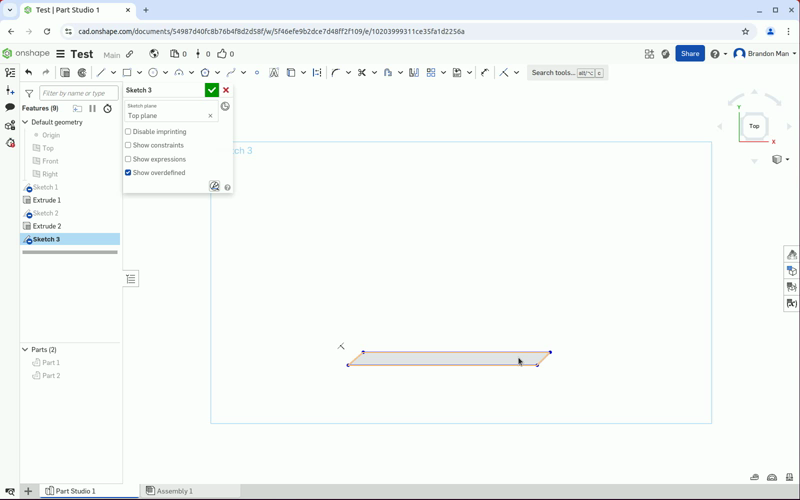
click(518, 357)
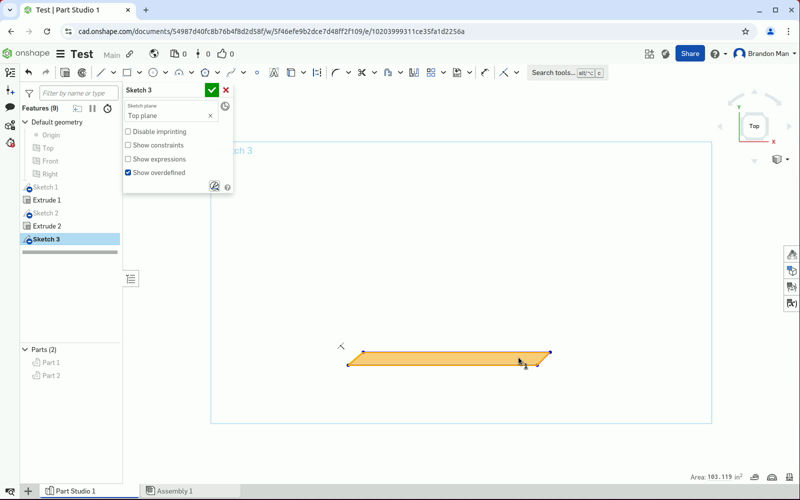
mouse_move(73, 352)
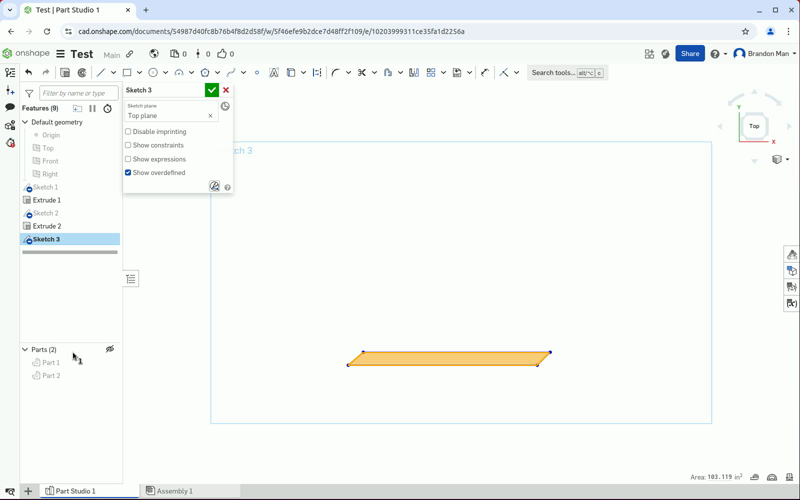
key(shift+y)
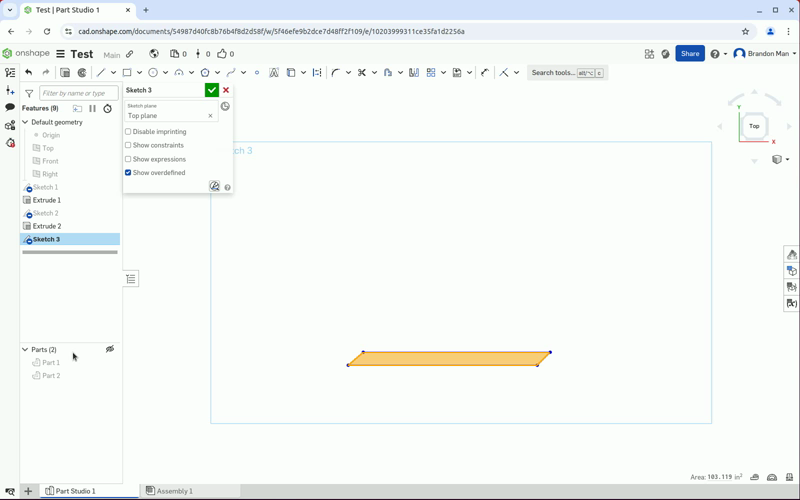
key(shift+e)
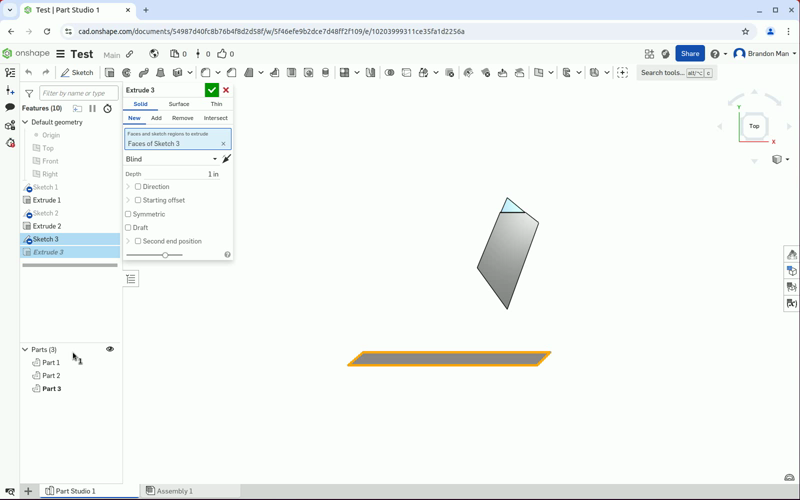
mouse_move(143, 106)
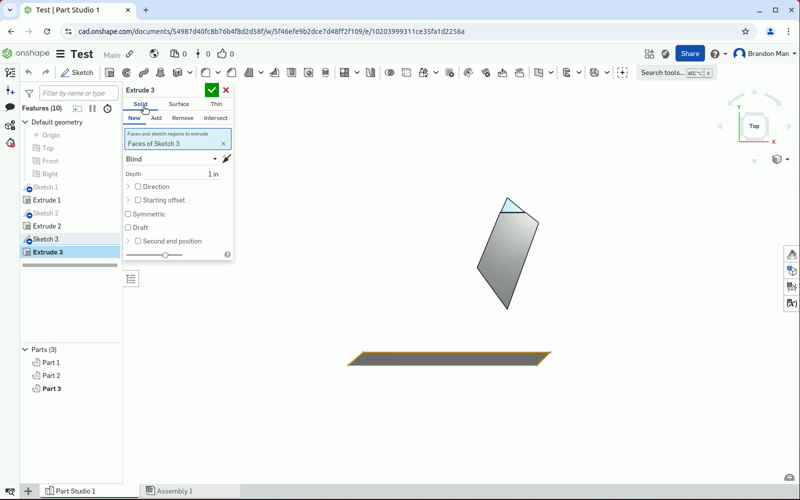
click(143, 106)
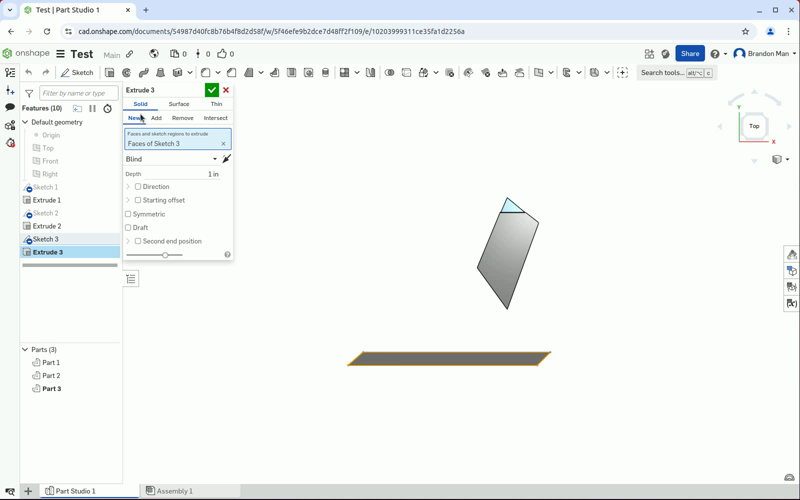
mouse_move(137, 120)
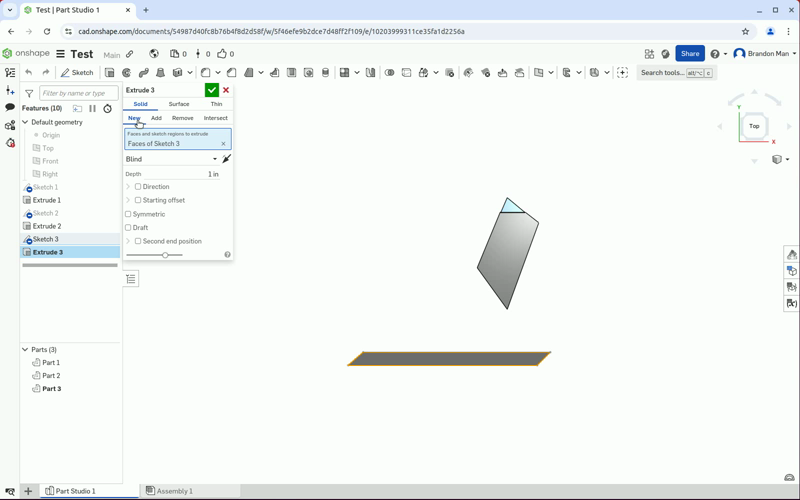
click(137, 120)
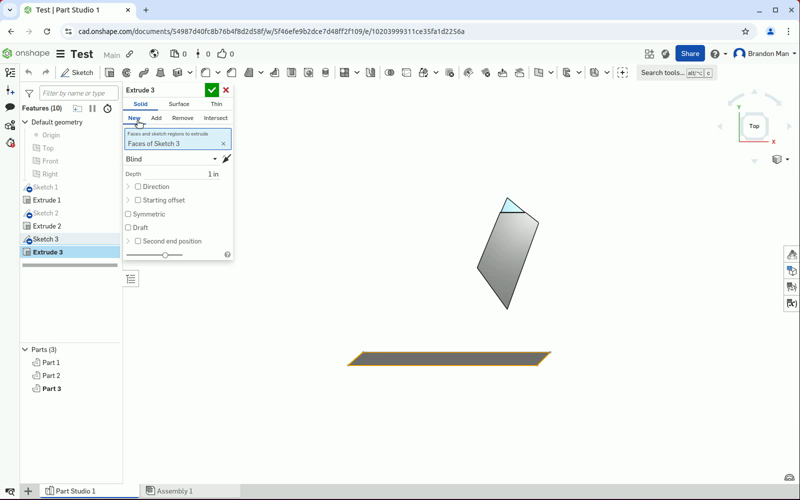
key(tab, 4)
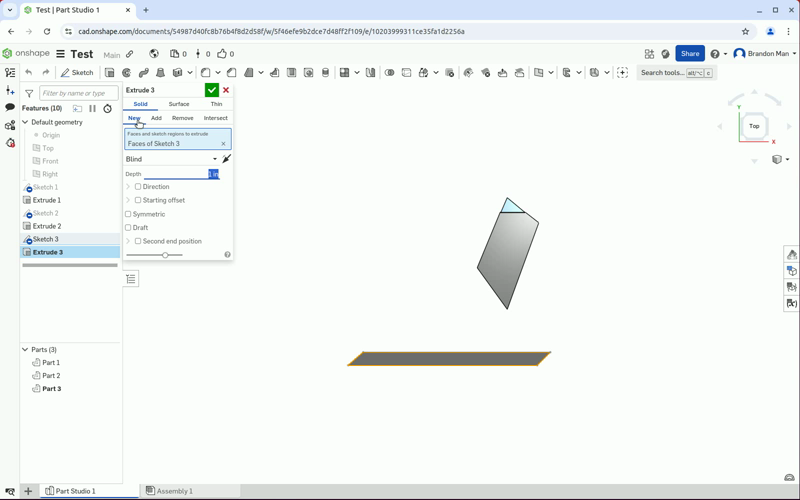
text(12.517)
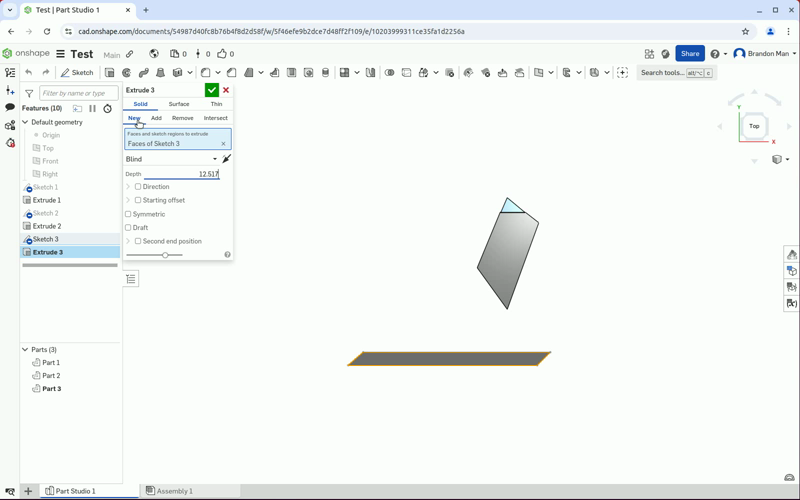
key(enter)
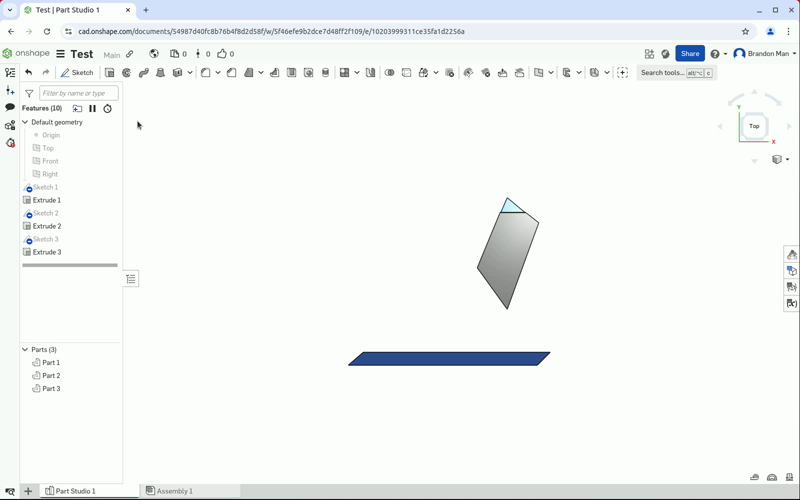
key(shift+h)
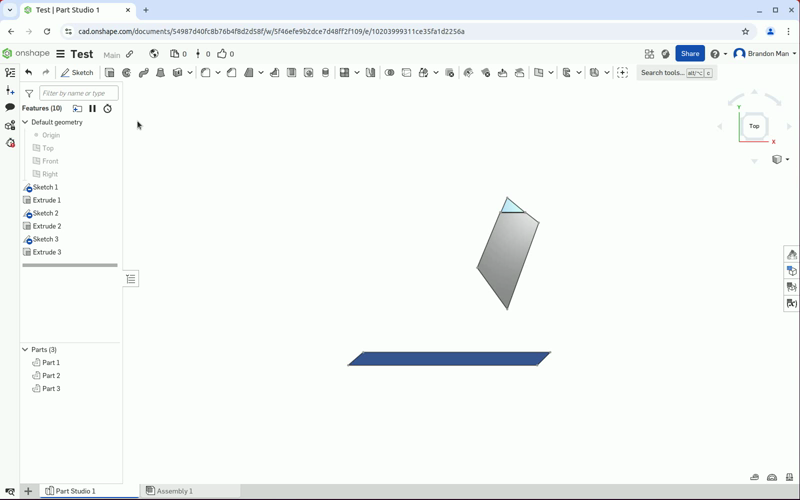
key(shift+h)
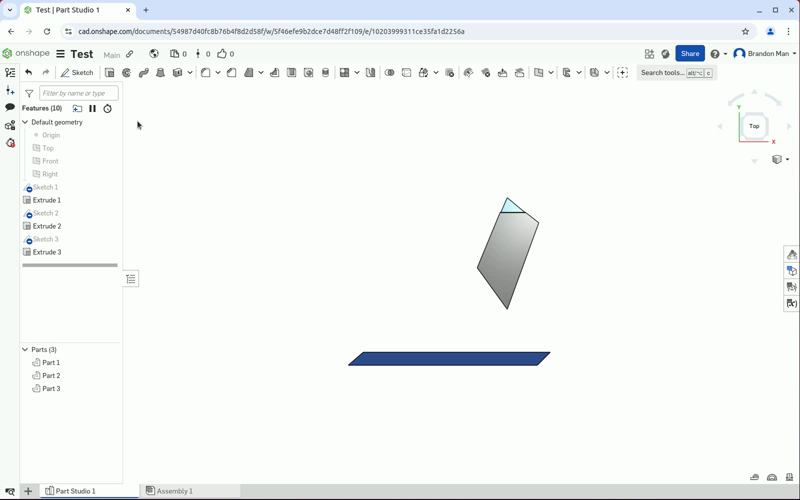
mouse_move(73, 189)
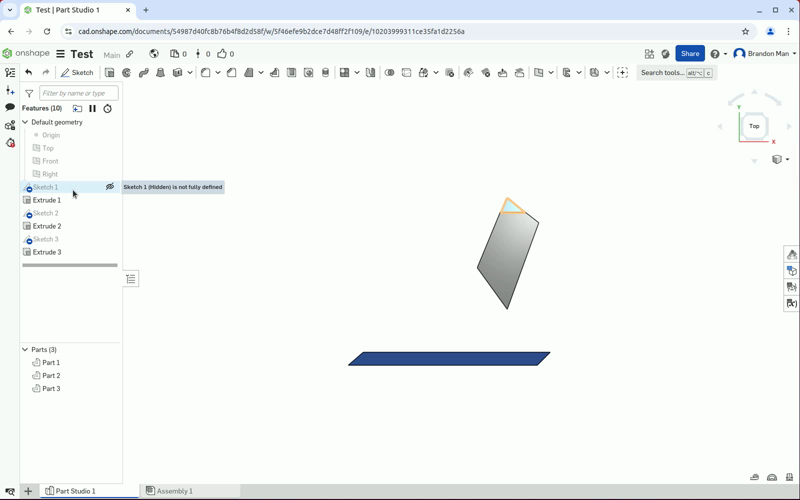
click(73, 189)
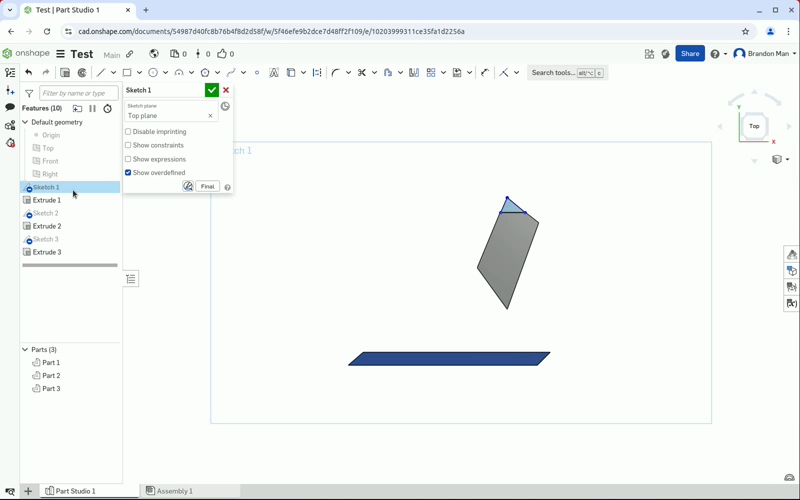
mouse_move(229, 92)
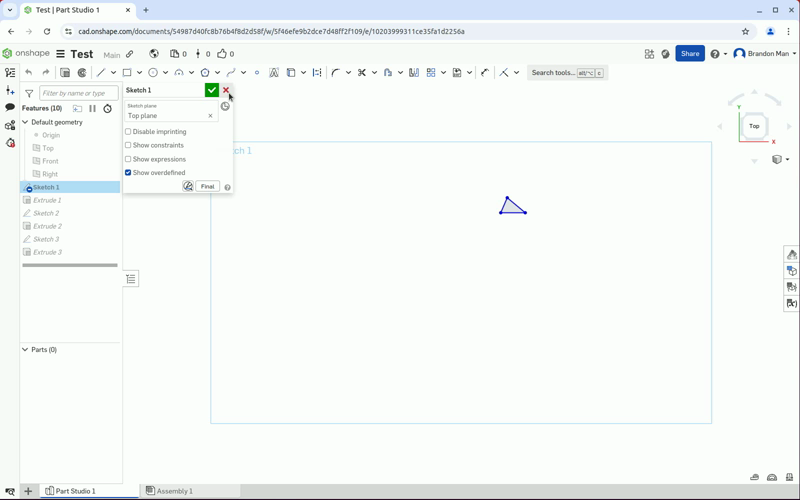
click(229, 92)
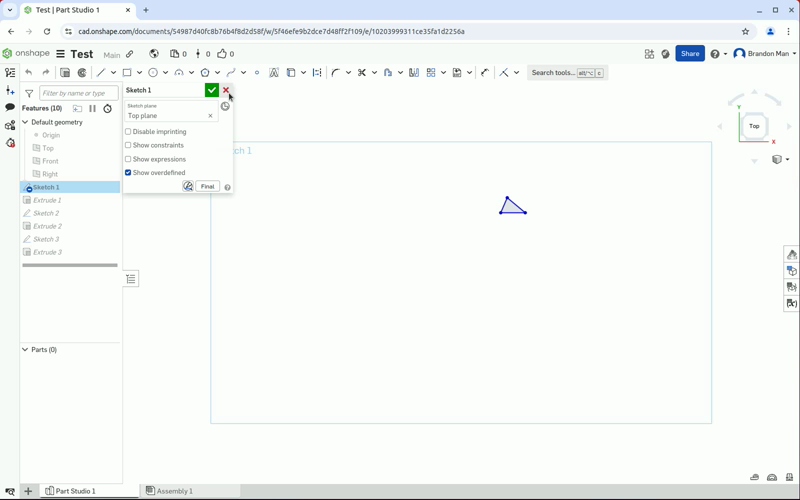
key(shift+s)
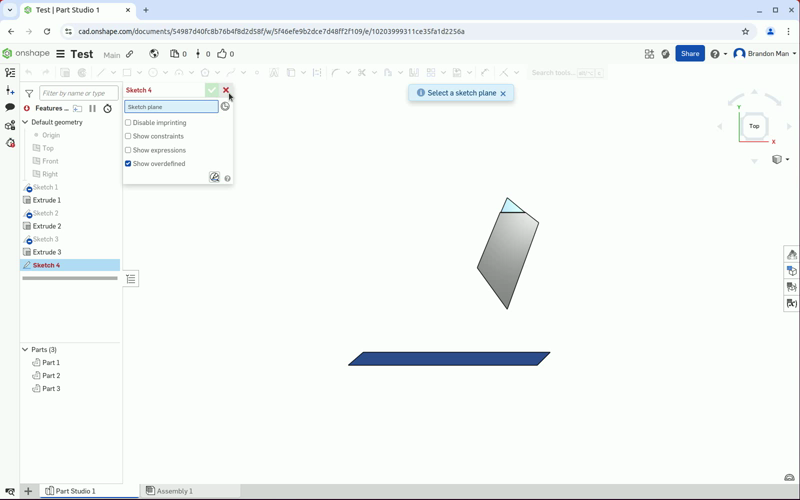
mouse_move(73, 150)
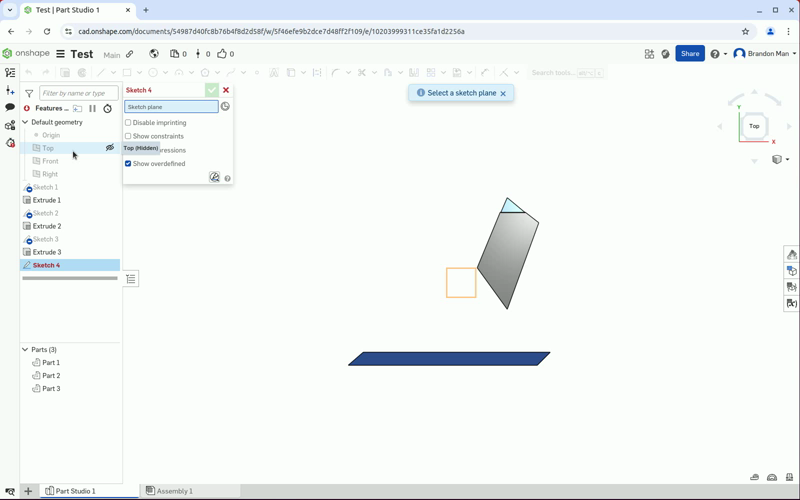
click(73, 150)
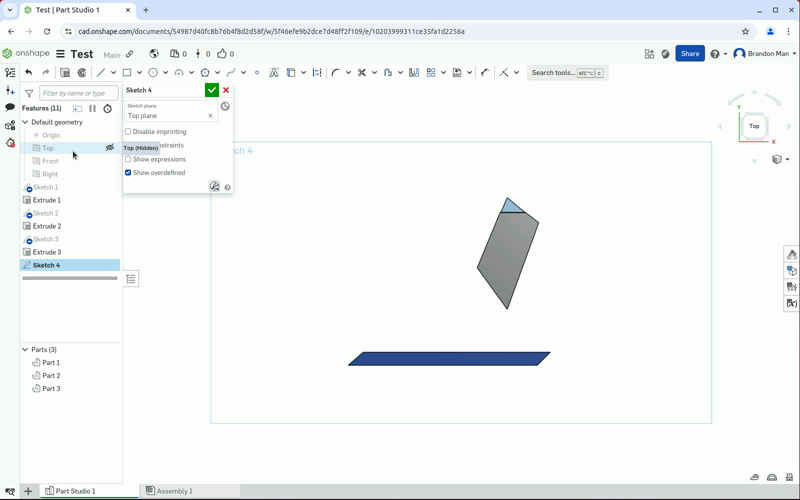
mouse_move(73, 352)
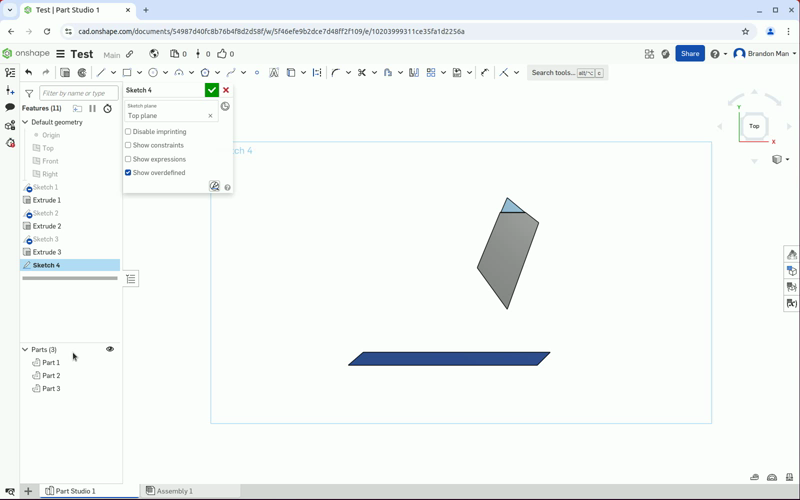
key(y)
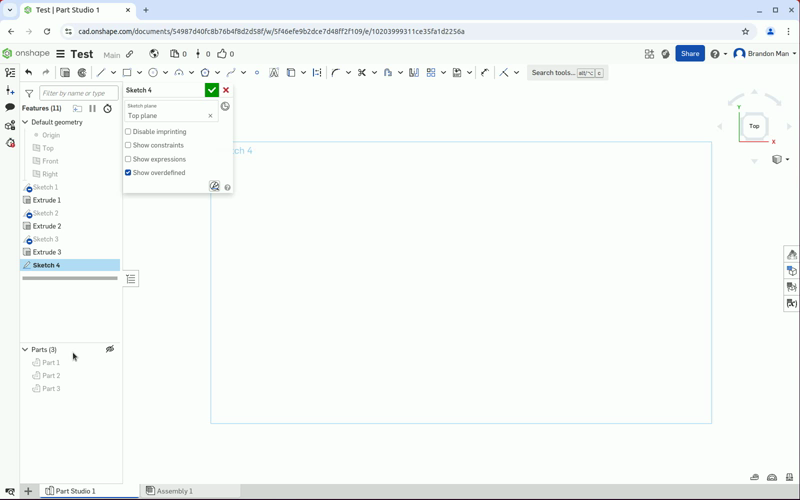
key(l)
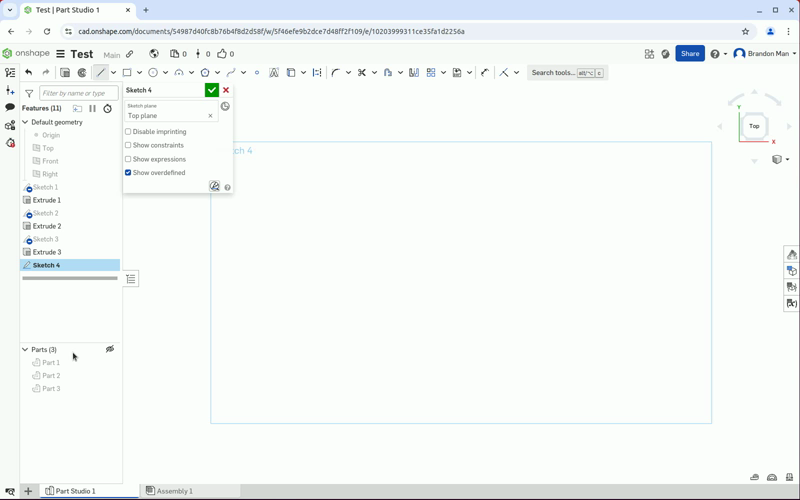
key_down(shift)
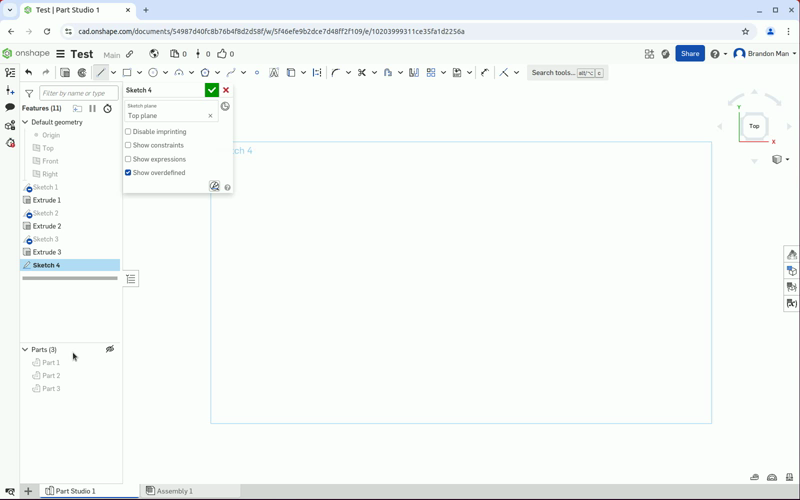
mouse_move(348, 365)
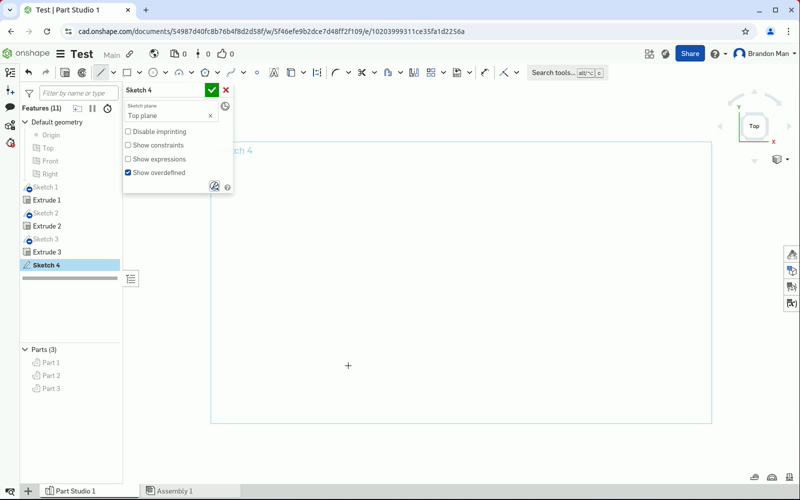
click(348, 365)
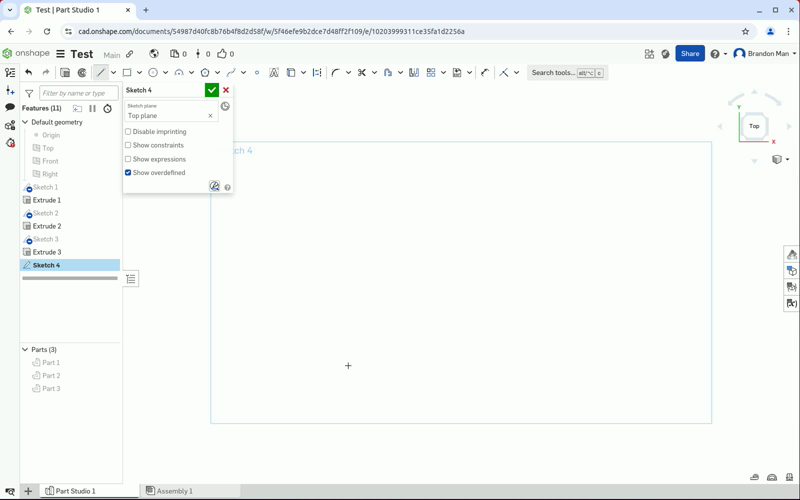
key_up(shift)
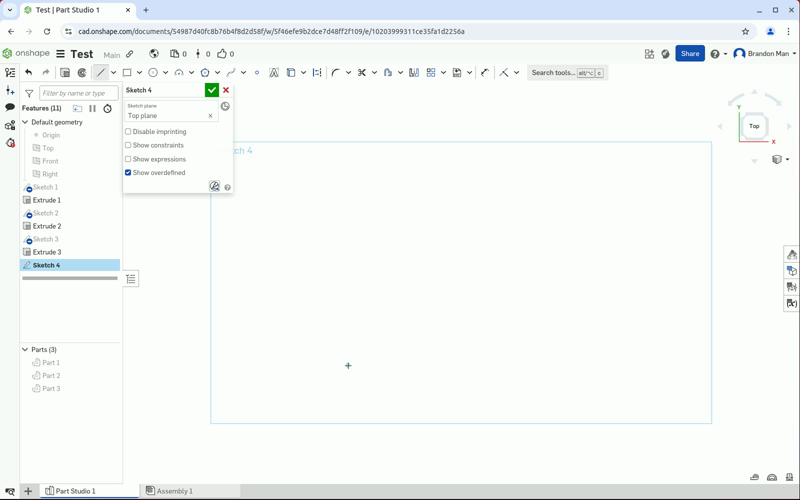
key_down(shift)
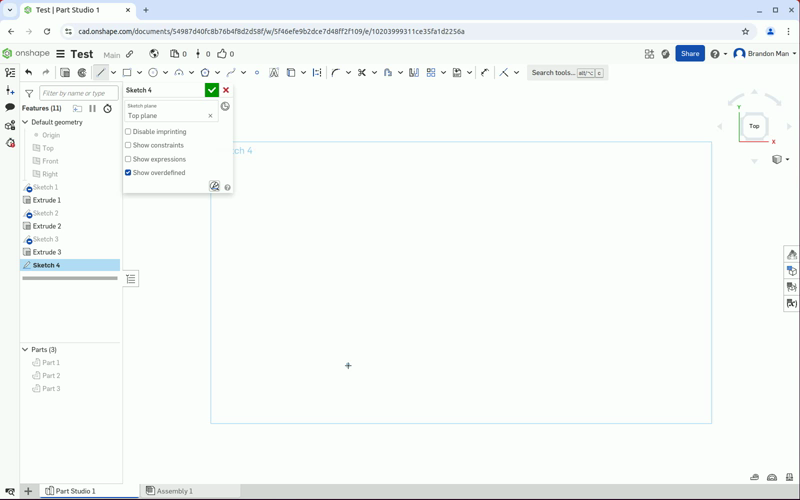
mouse_move(378, 365)
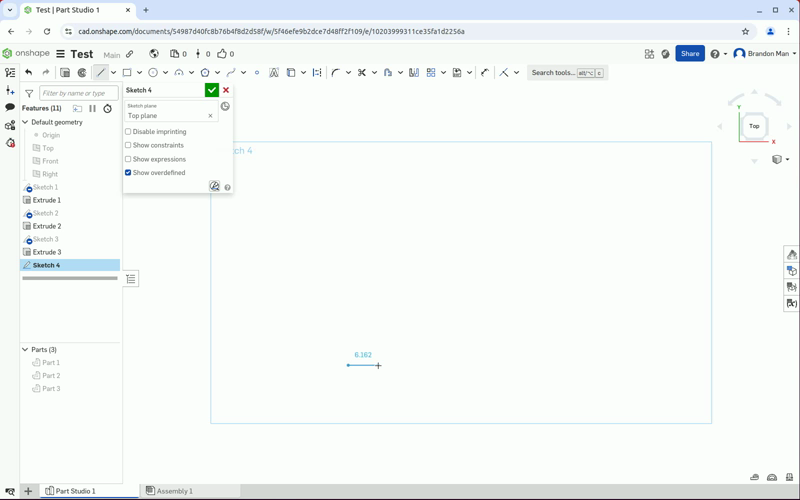
mouse_move(364, 352)
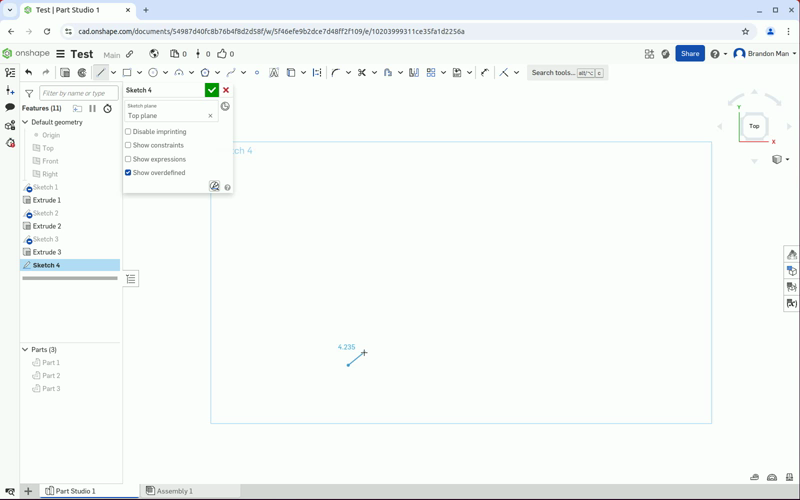
click(364, 352)
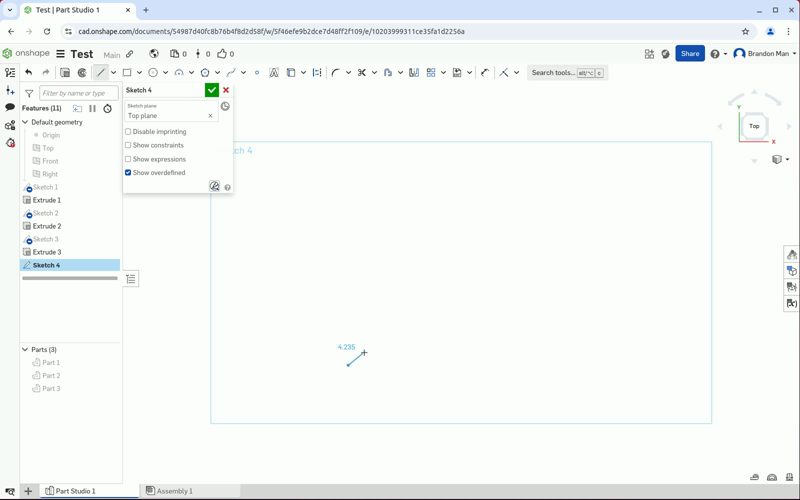
key_up(shift)
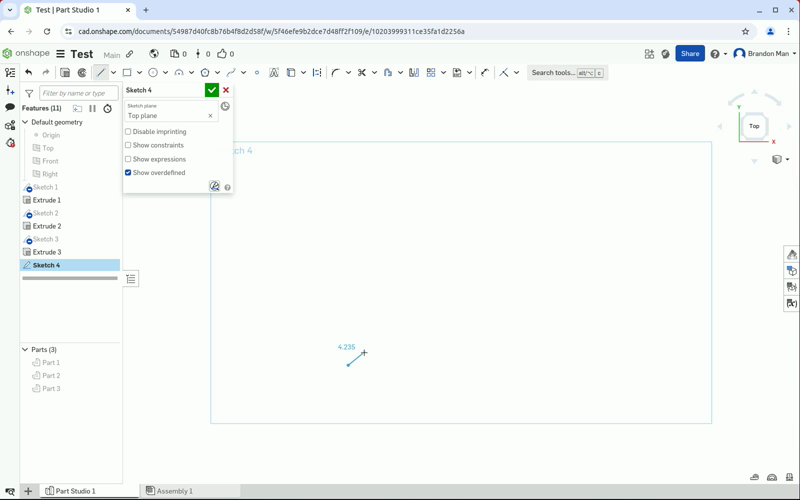
key_down(shift)
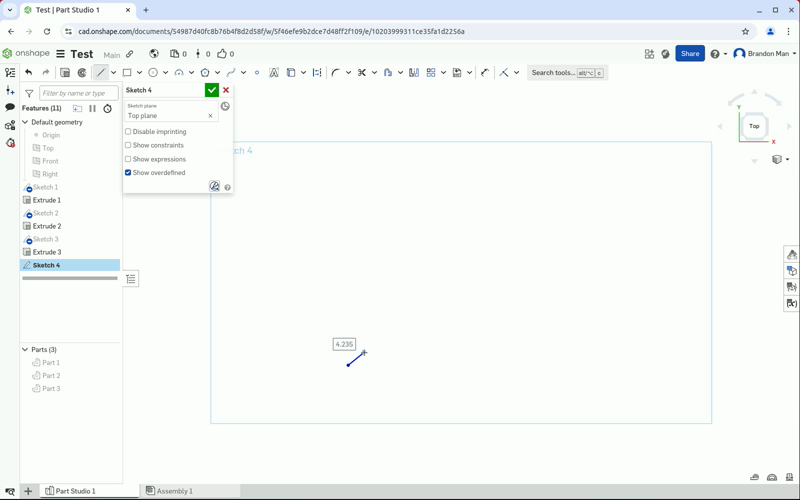
mouse_move(364, 213)
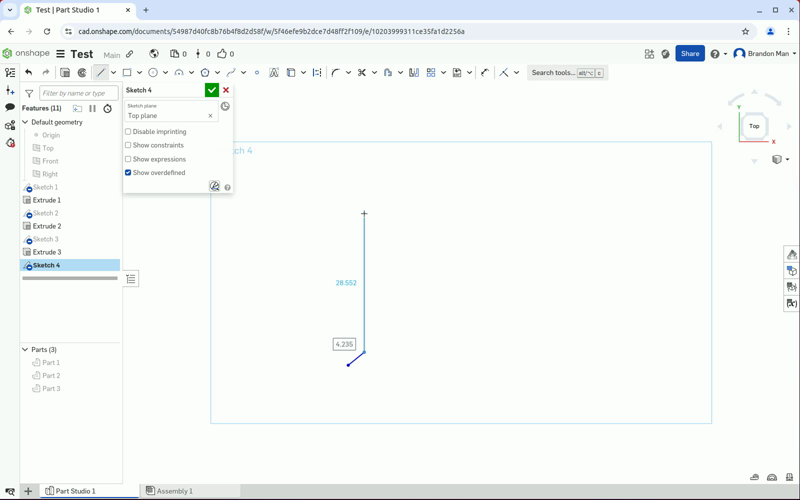
click(364, 213)
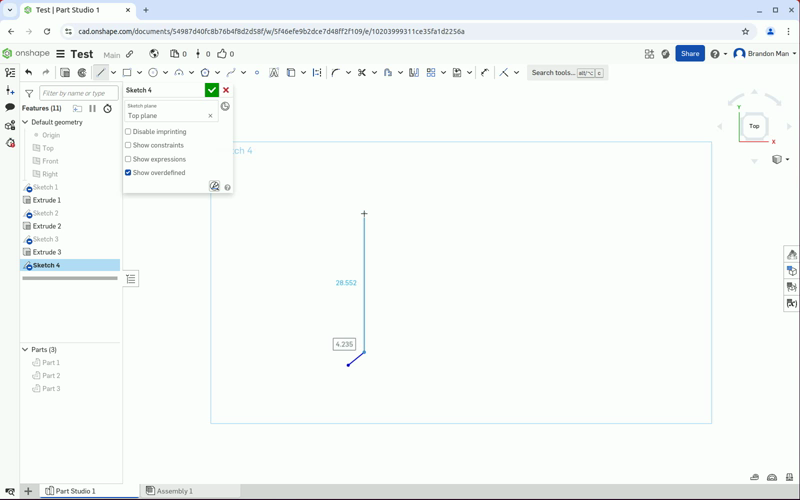
key_up(shift)
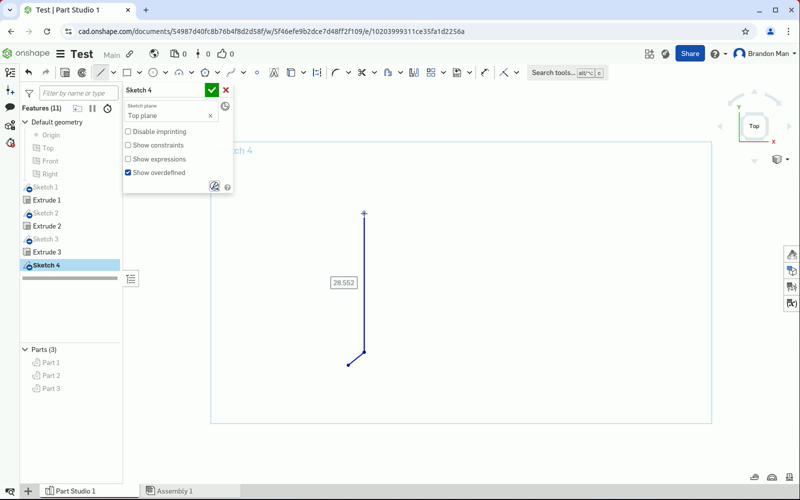
key_down(shift)
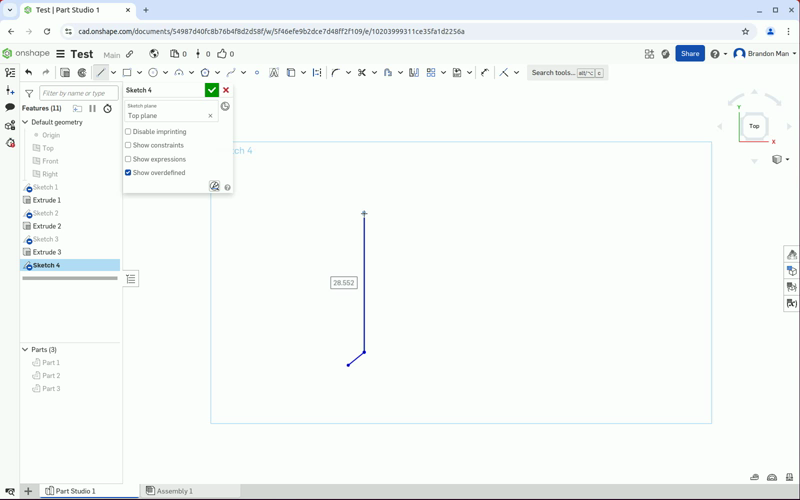
mouse_move(394, 213)
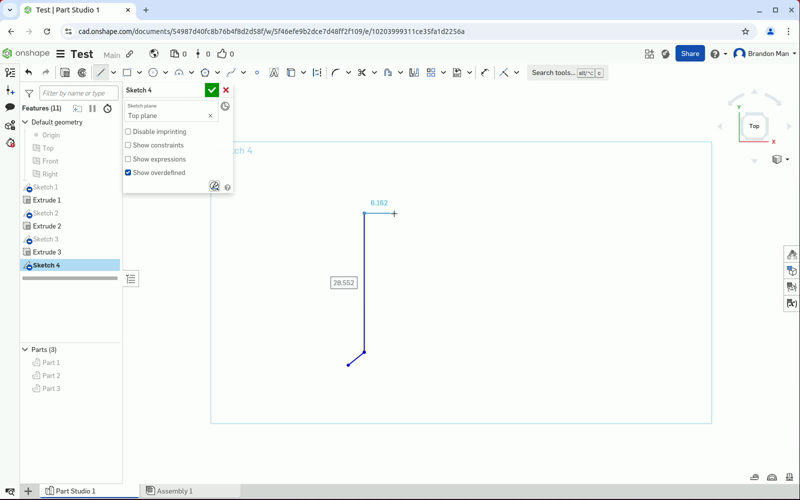
mouse_move(348, 224)
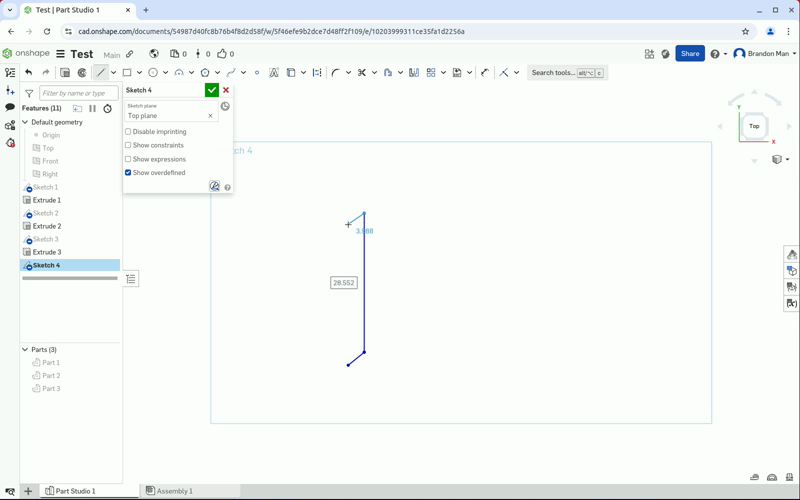
click(348, 224)
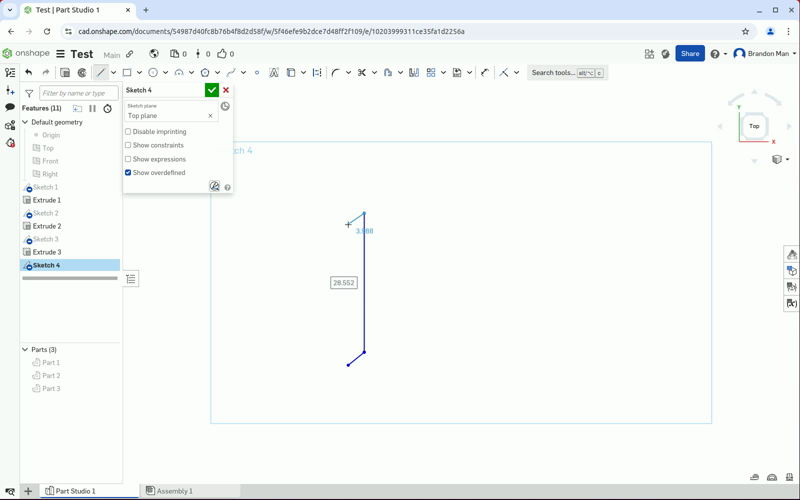
key_up(shift)
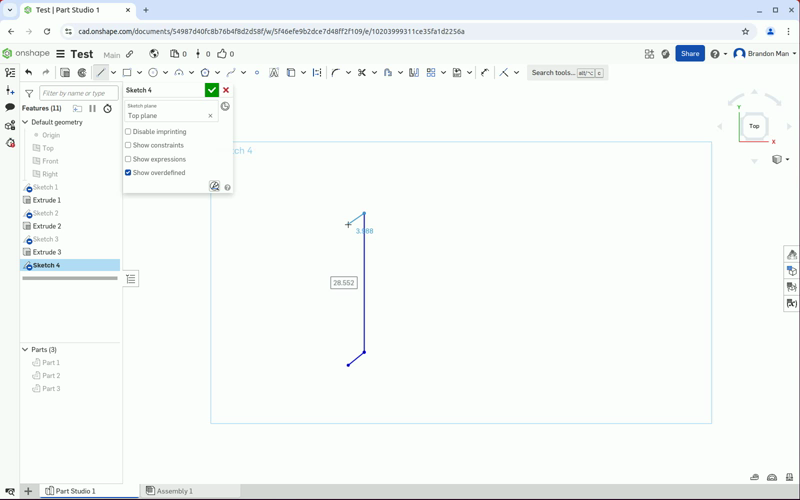
key_down(shift)
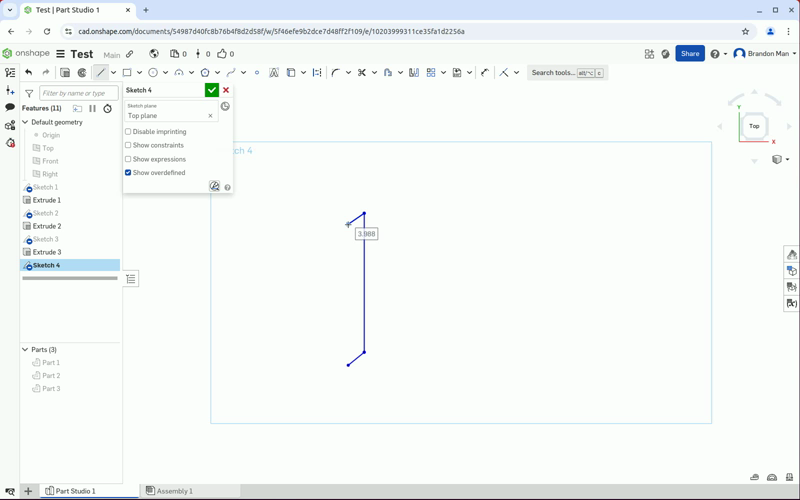
mouse_move(348, 365)
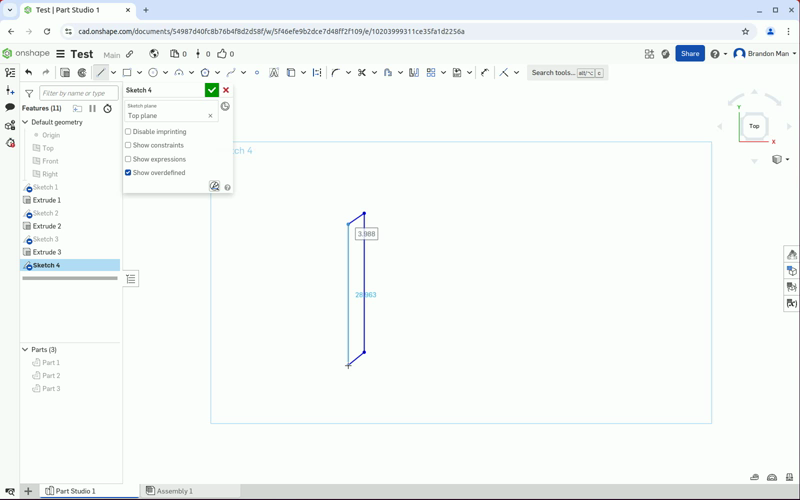
key_up(shift)
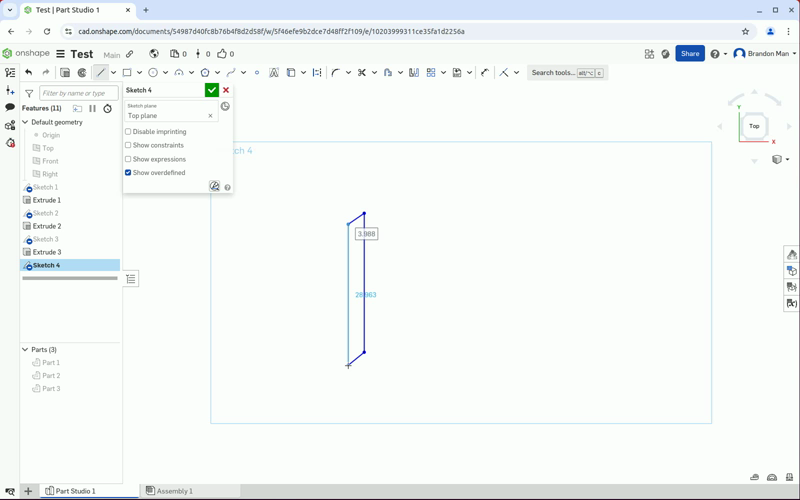
click(348, 365)
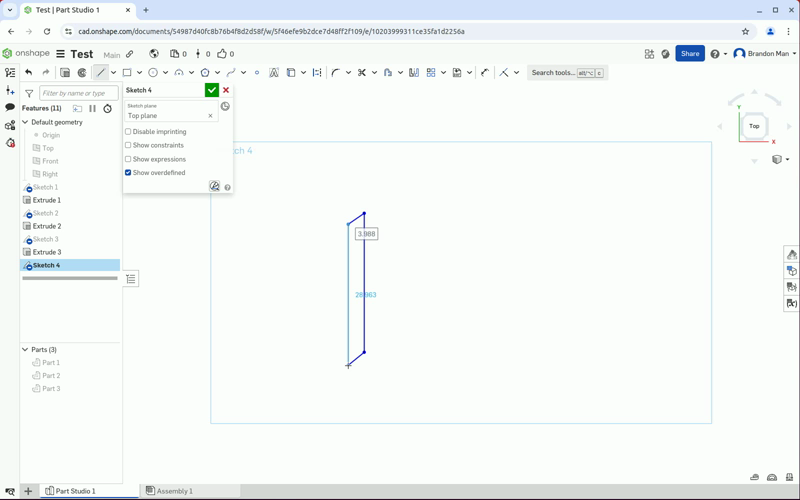
key(esc)
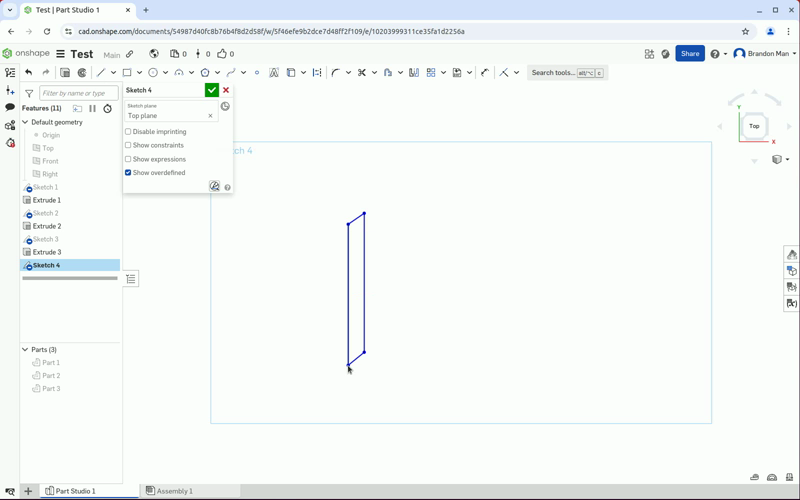
mouse_move(354, 290)
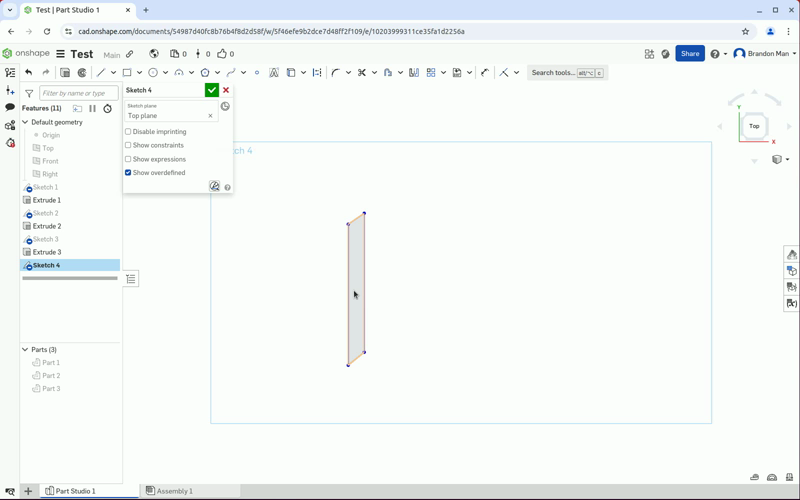
click(354, 290)
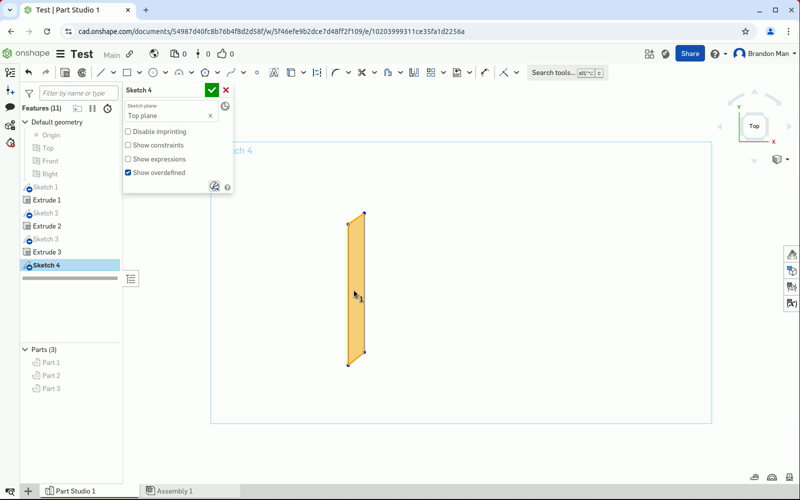
mouse_move(73, 352)
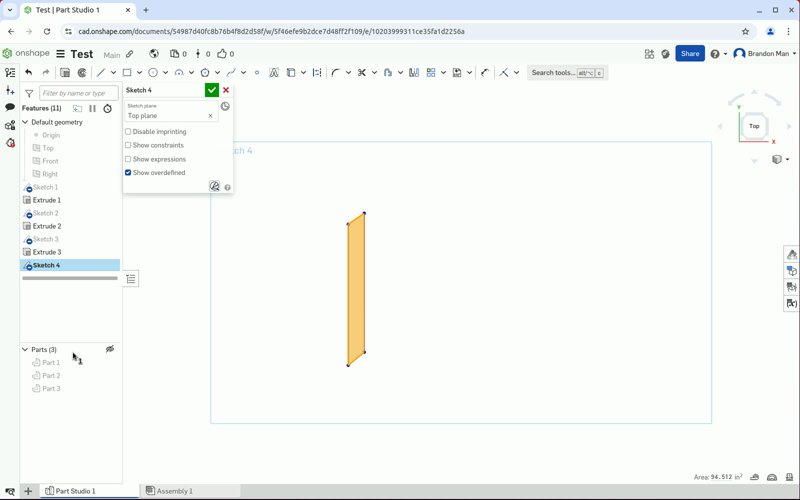
key(shift+y)
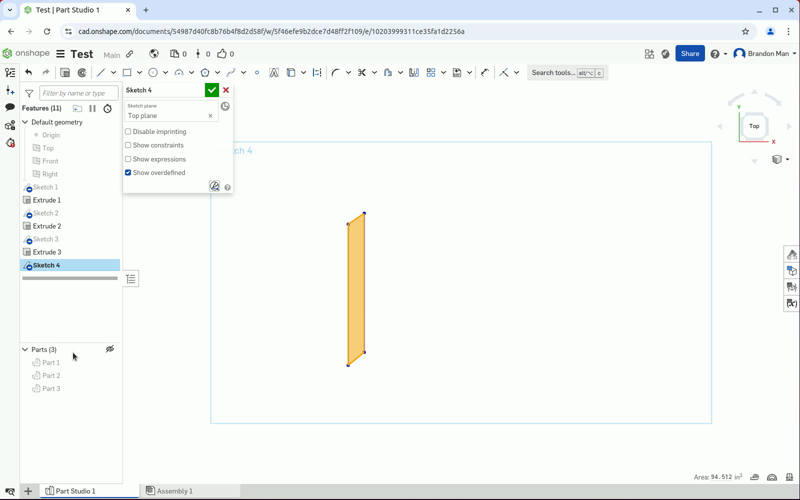
key(shift+e)
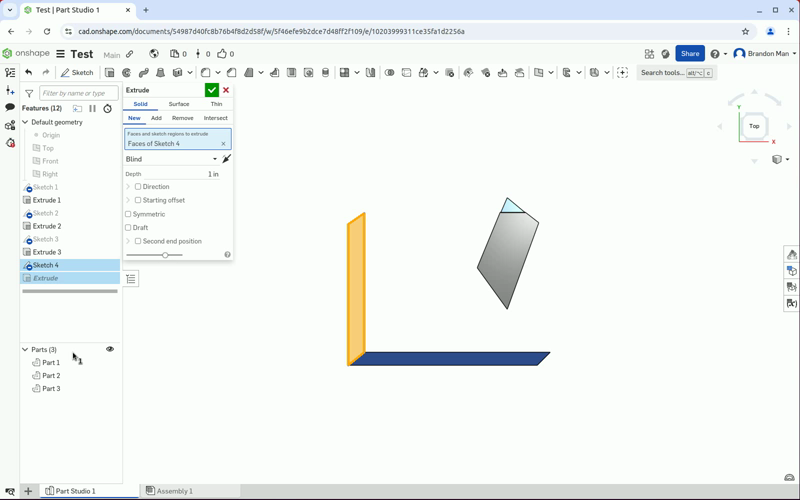
mouse_move(143, 106)
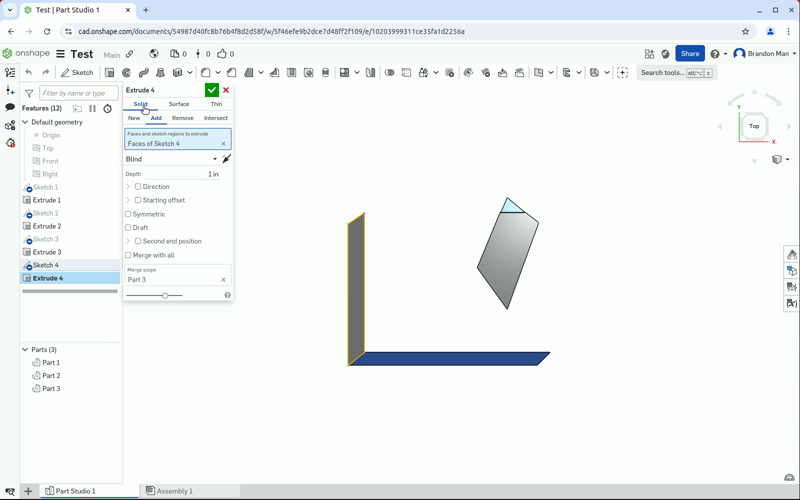
click(143, 106)
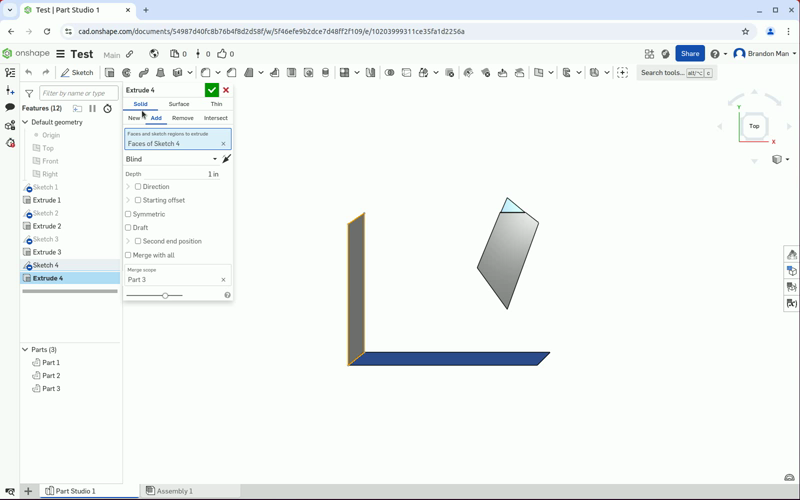
mouse_move(137, 120)
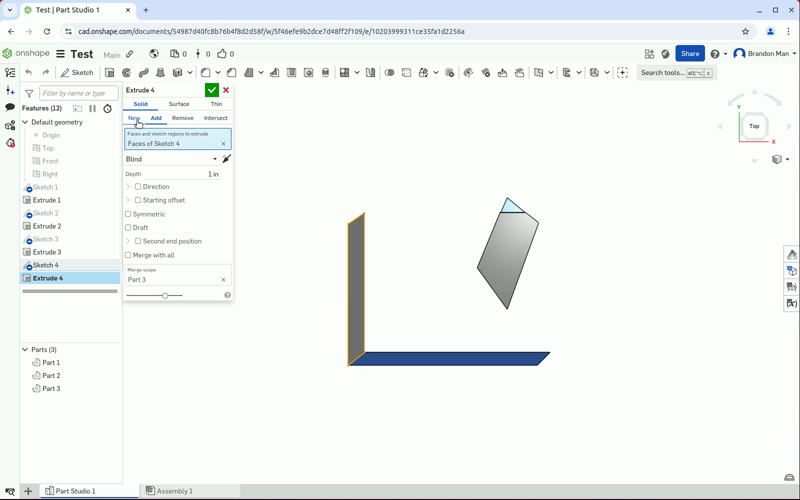
click(137, 120)
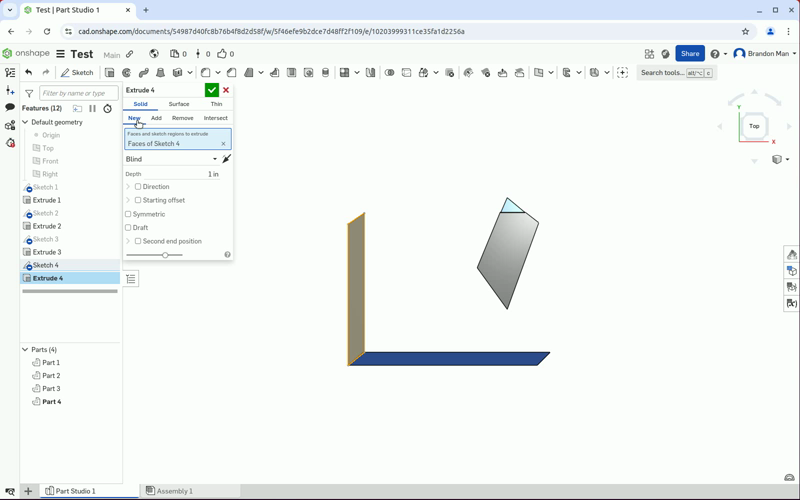
key(tab, 4)
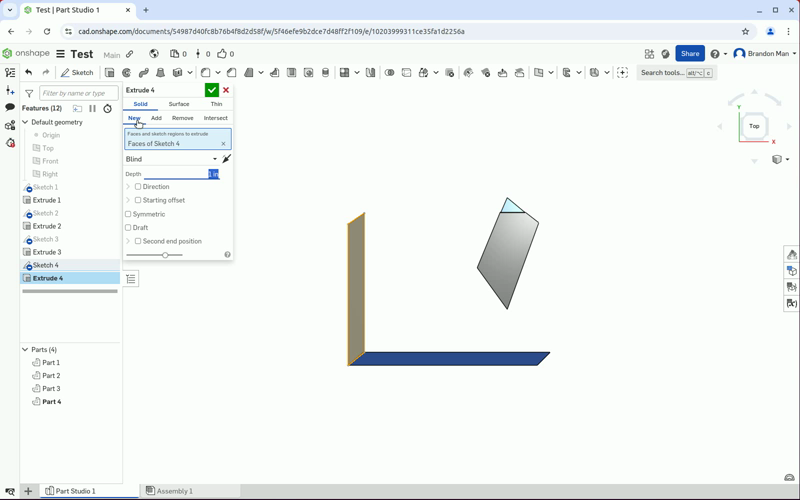
text(12.517)
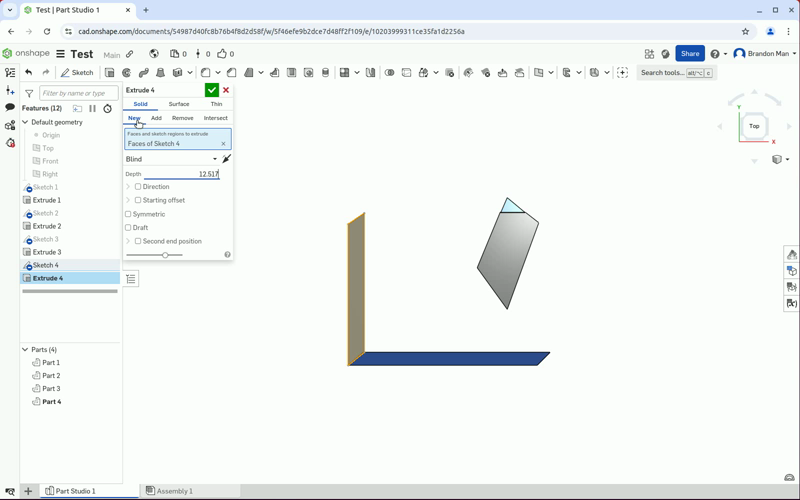
key(enter)
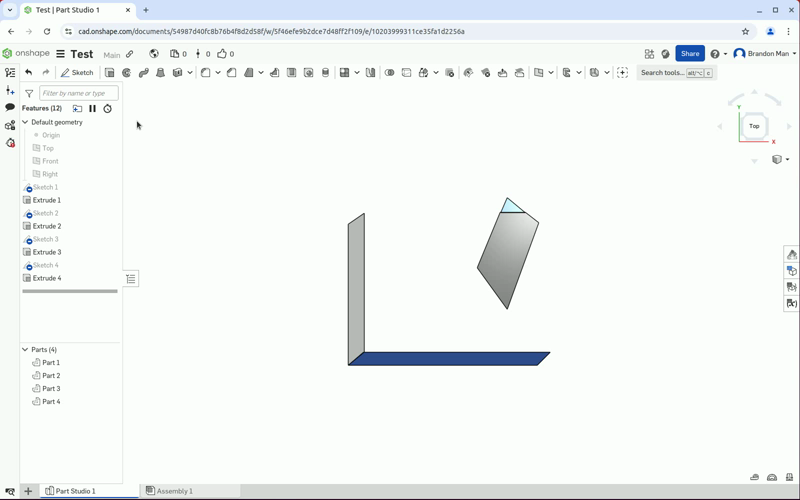
key(shift+h)
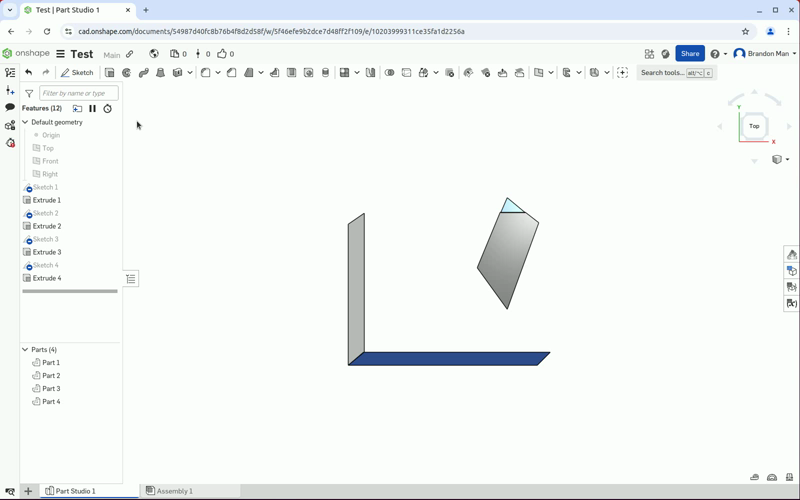
key(shift+h)
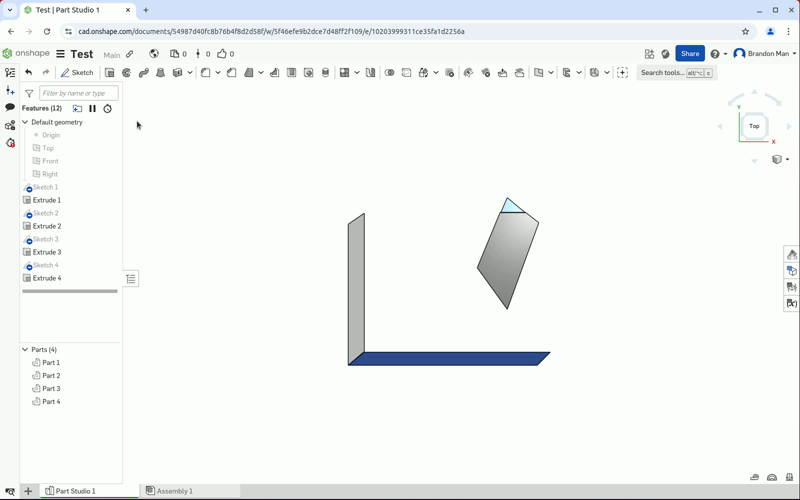
mouse_move(73, 189)
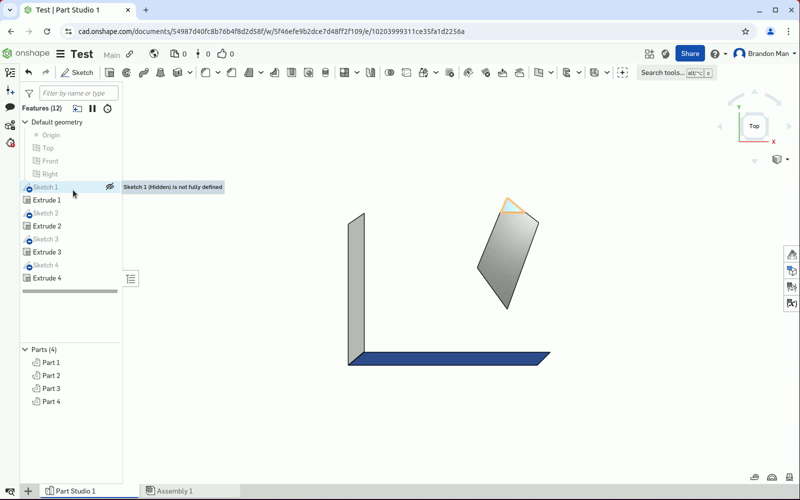
click(73, 189)
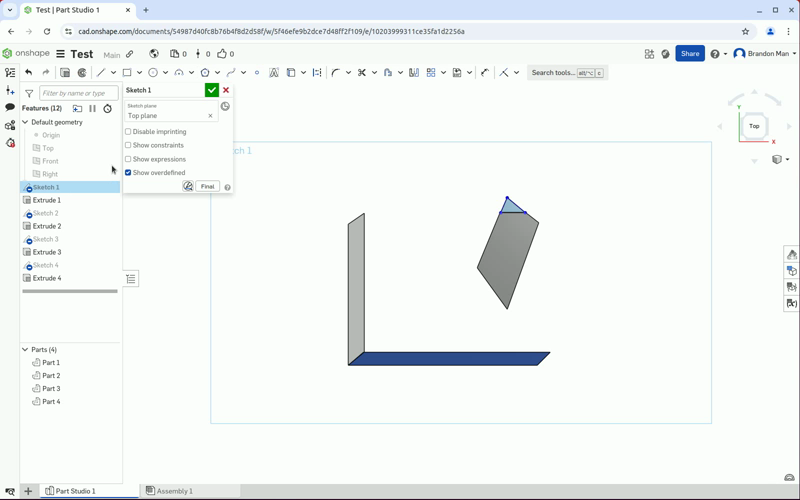
mouse_move(229, 92)
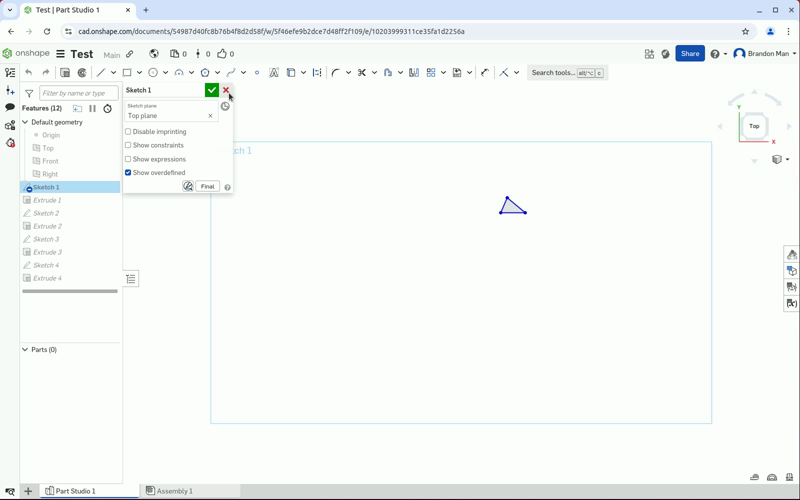
click(229, 92)
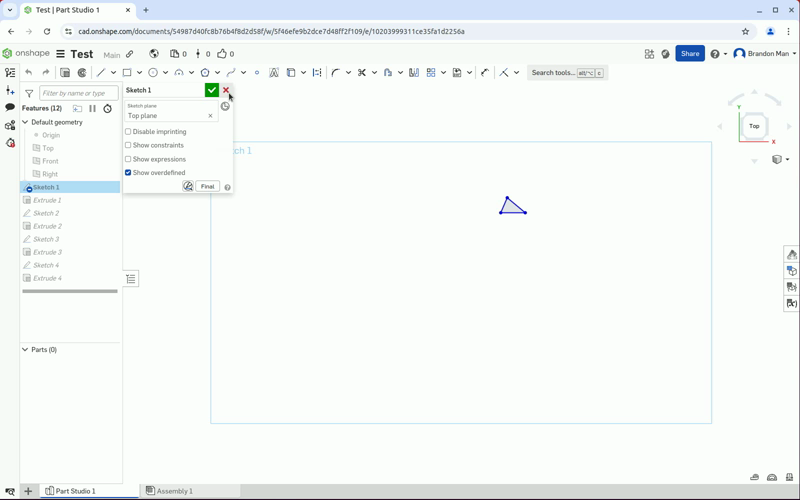
key(shift+s)
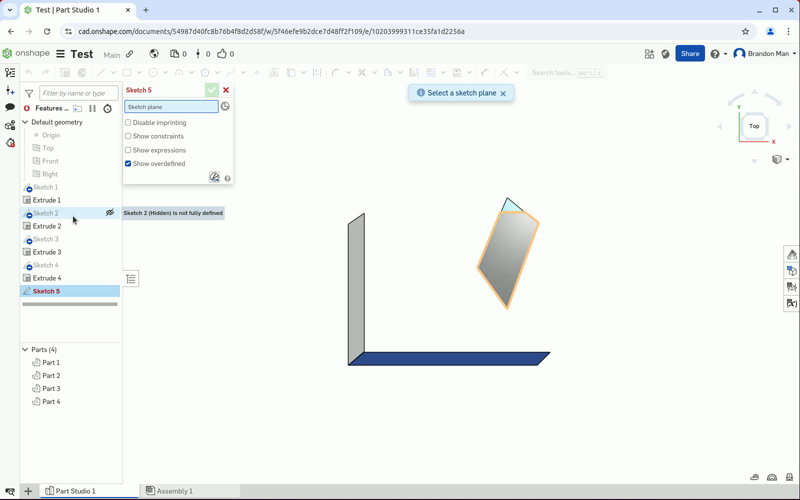
scroll(3)
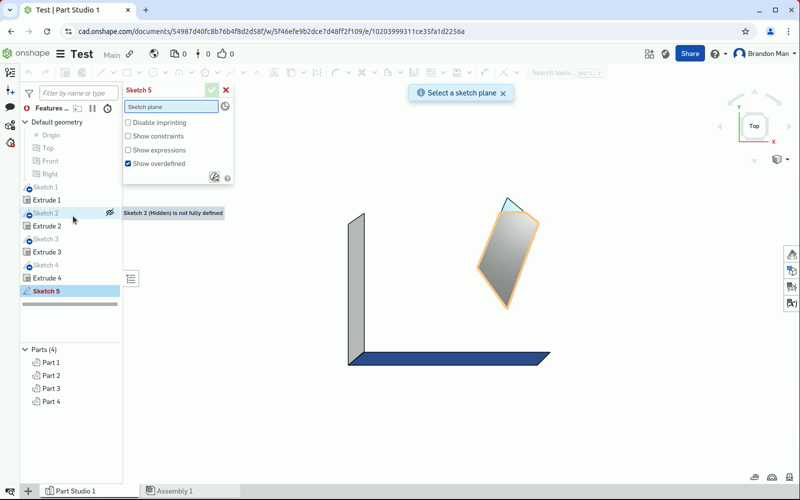
mouse_move(73, 150)
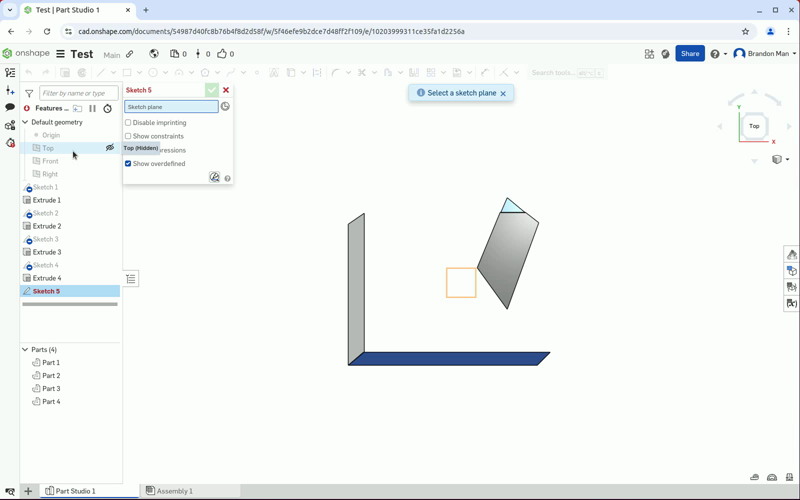
click(73, 150)
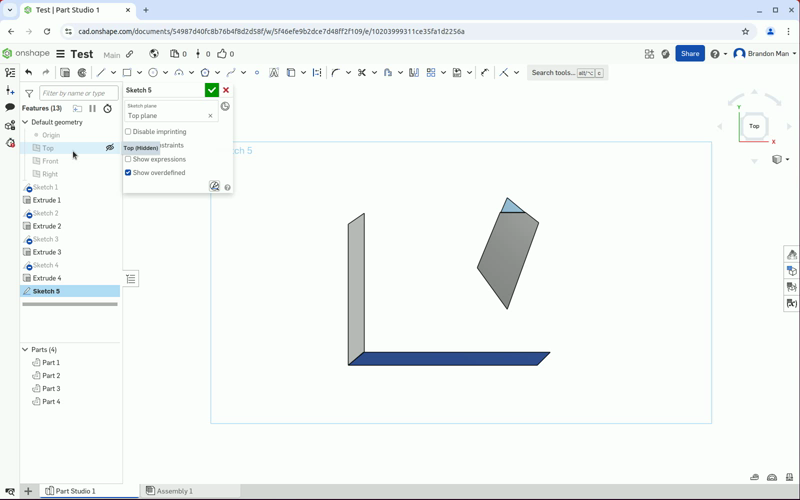
mouse_move(73, 352)
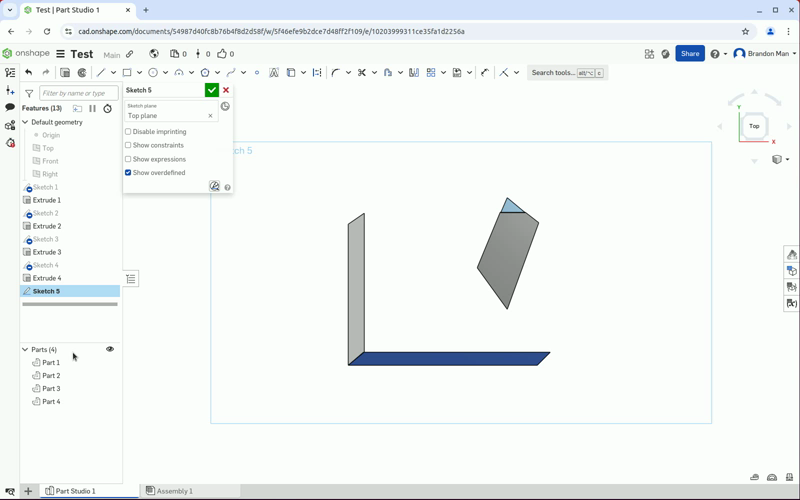
key(y)
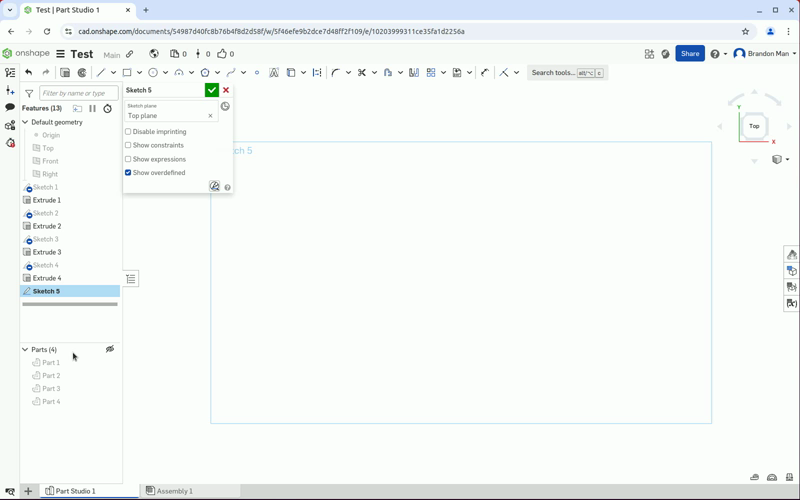
key(l)
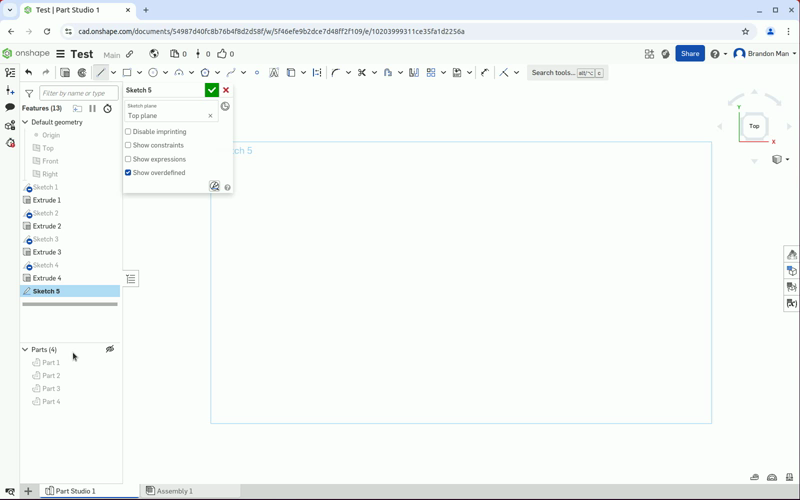
key_down(shift)
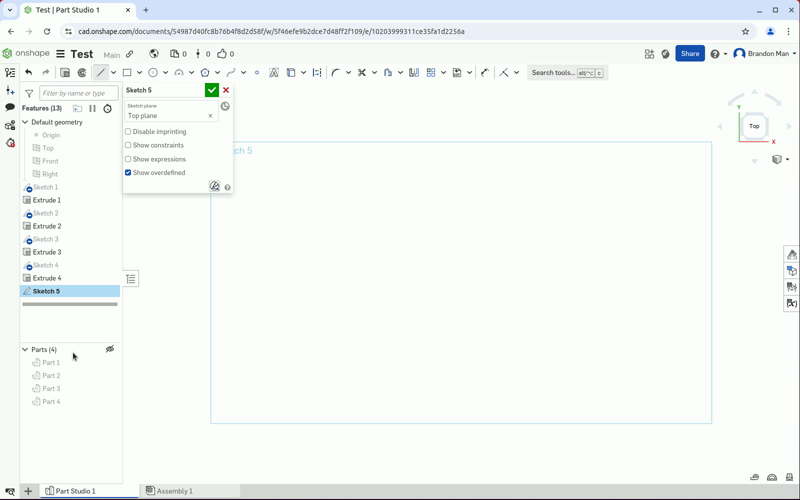
mouse_move(363, 353)
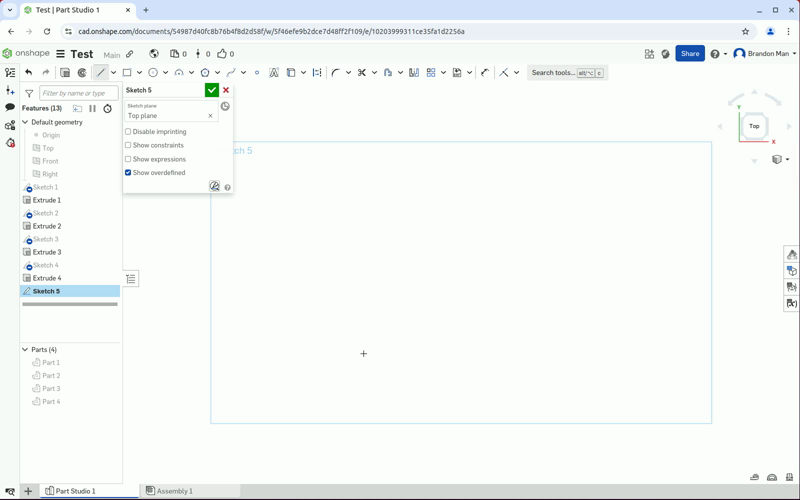
click(363, 353)
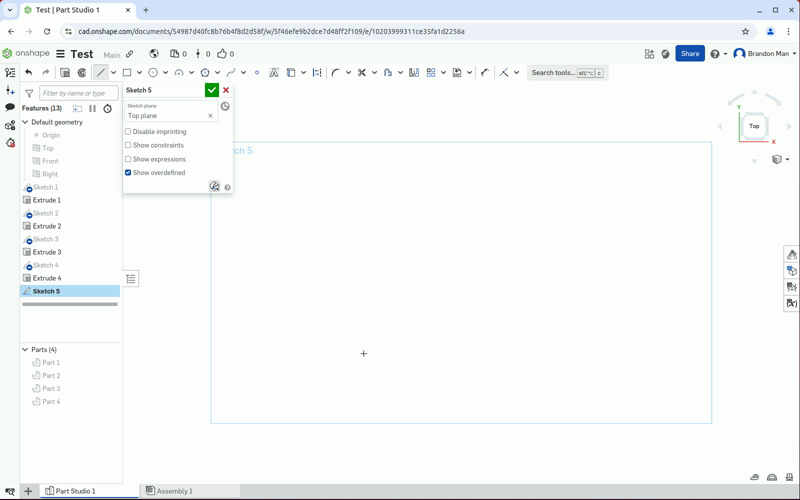
key_up(shift)
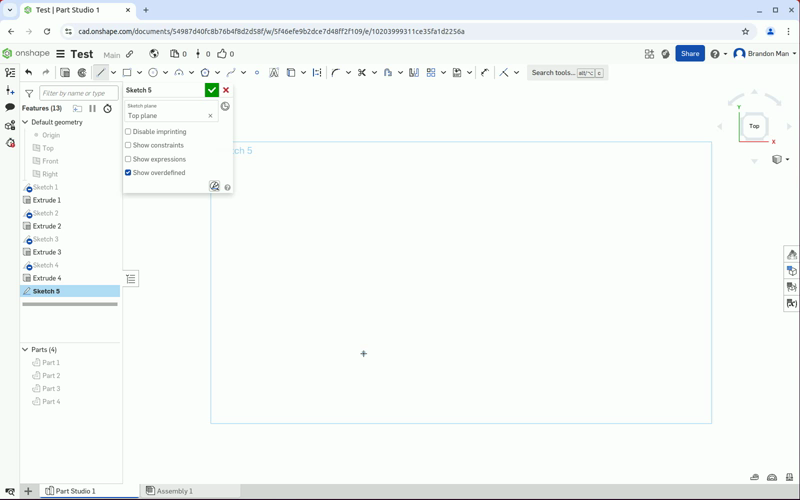
key_down(shift)
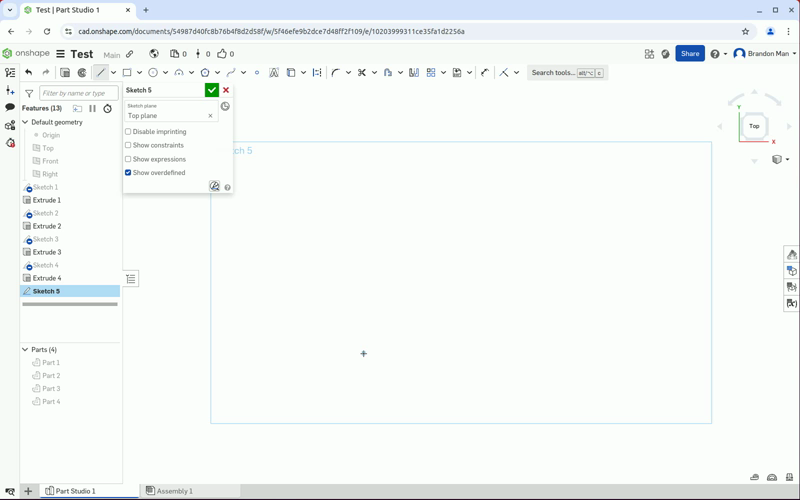
mouse_move(550, 353)
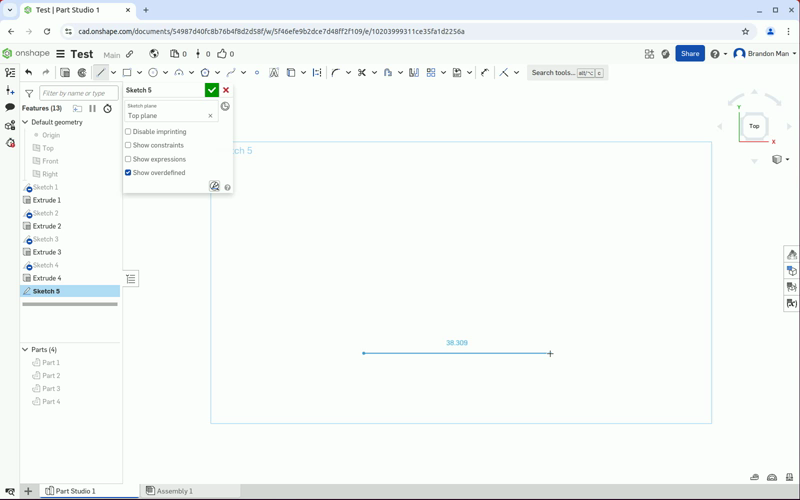
click(550, 353)
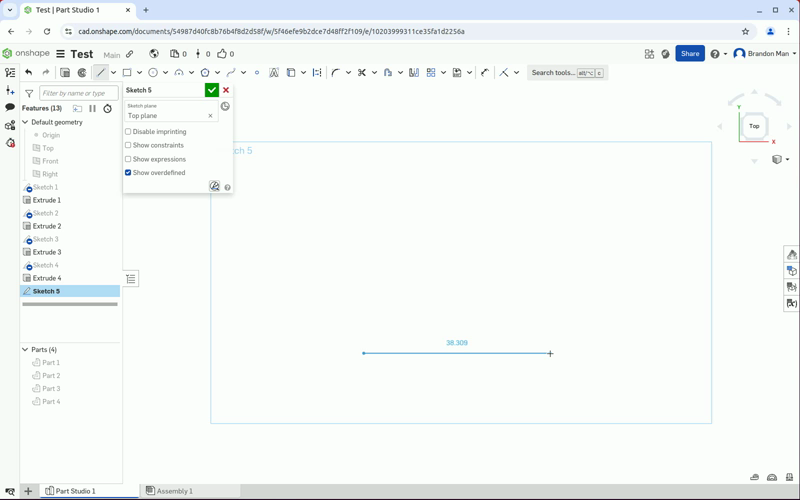
key_up(shift)
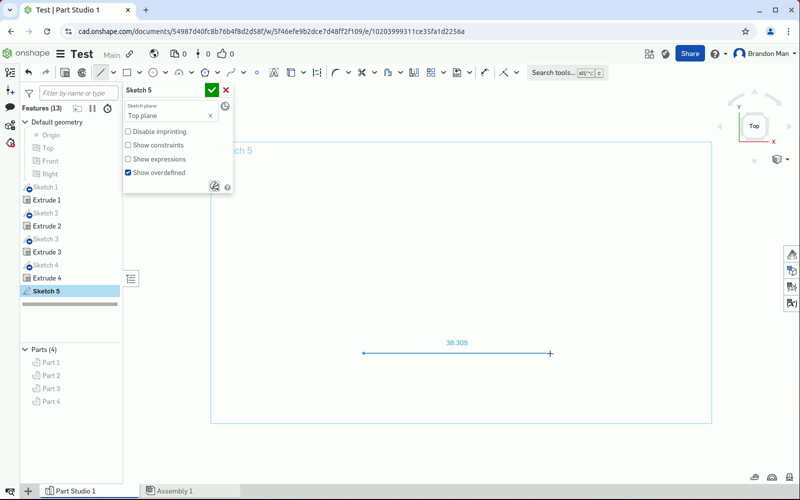
key_down(shift)
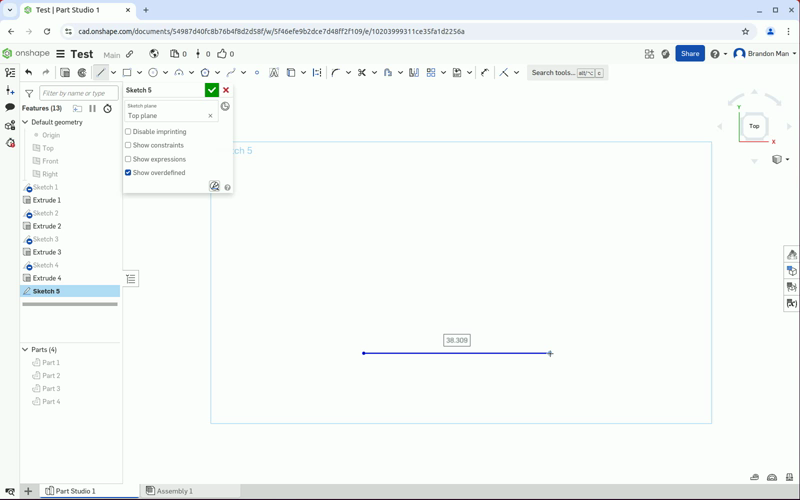
mouse_move(550, 213)
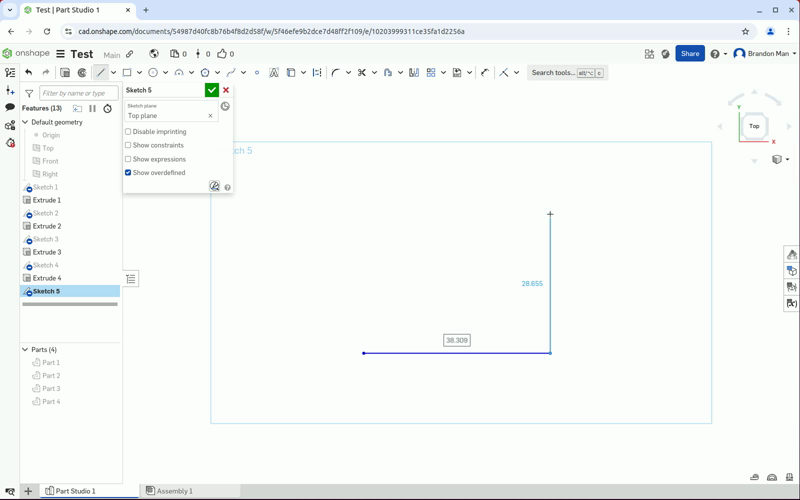
click(550, 213)
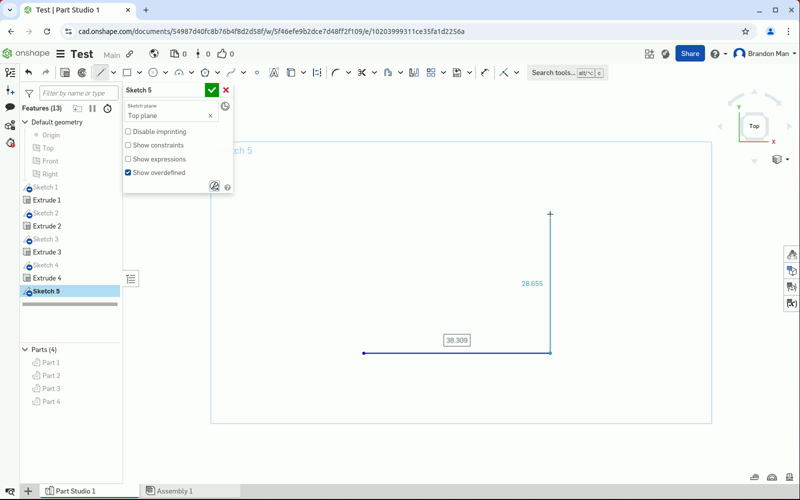
key_up(shift)
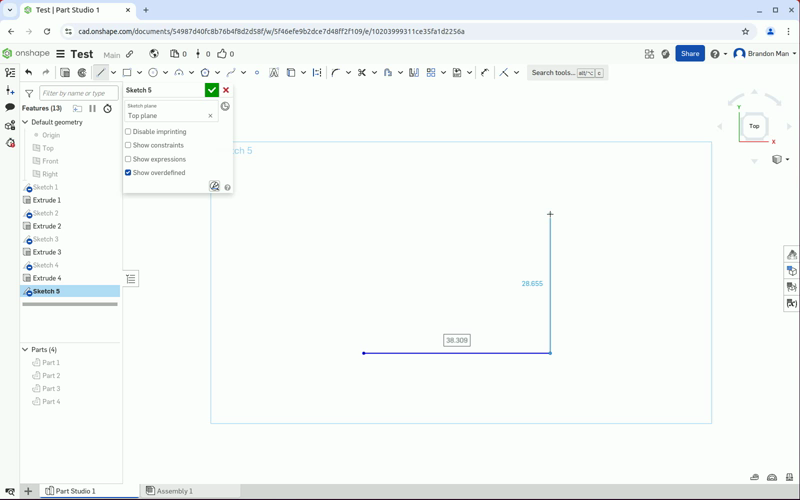
key_down(shift)
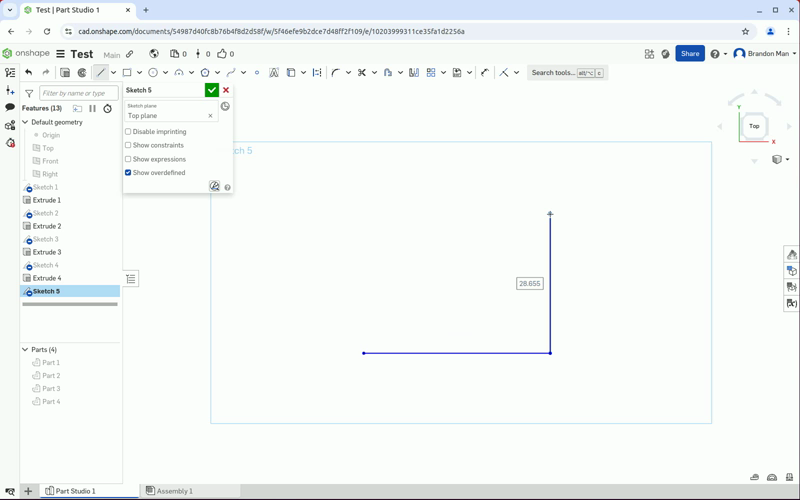
mouse_move(580, 213)
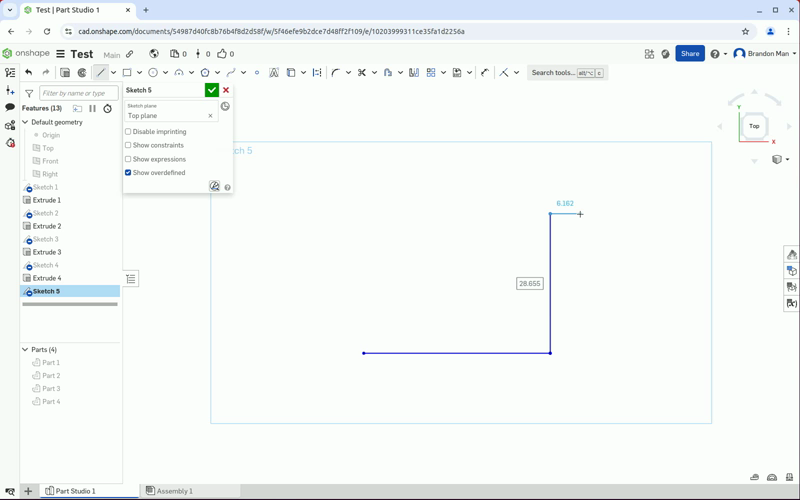
mouse_move(522, 213)
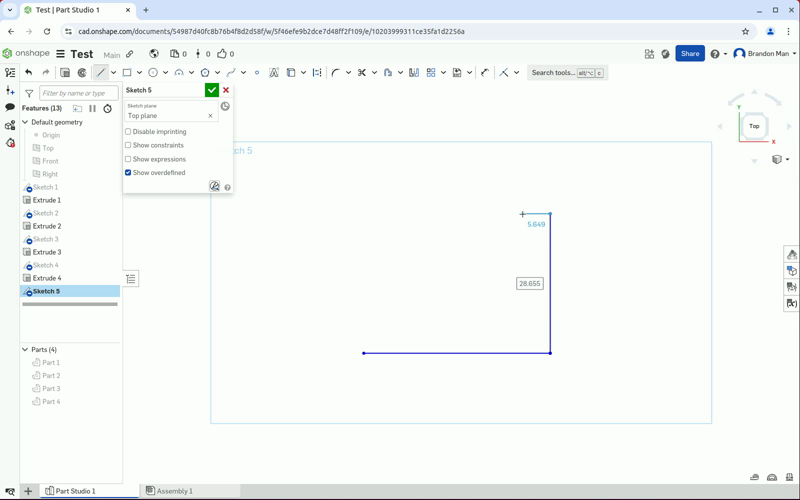
click(522, 213)
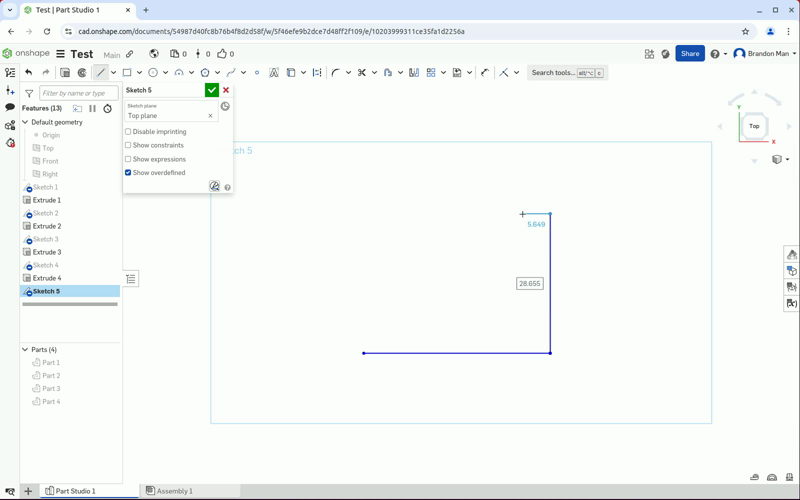
key_up(shift)
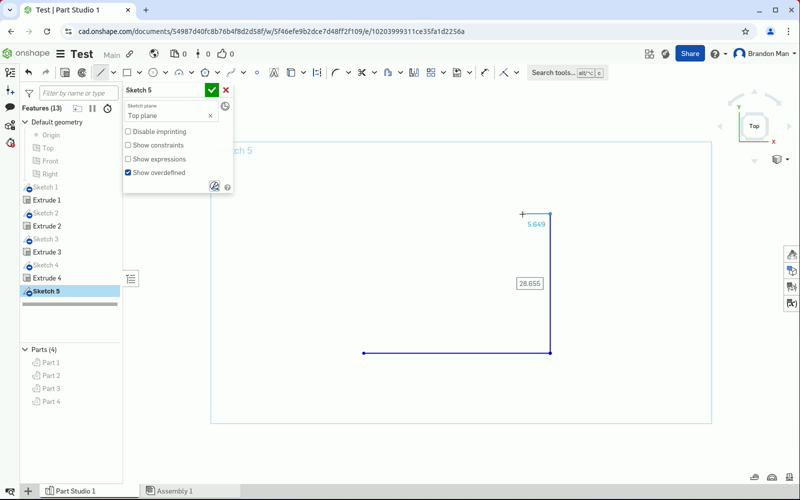
key_down(shift)
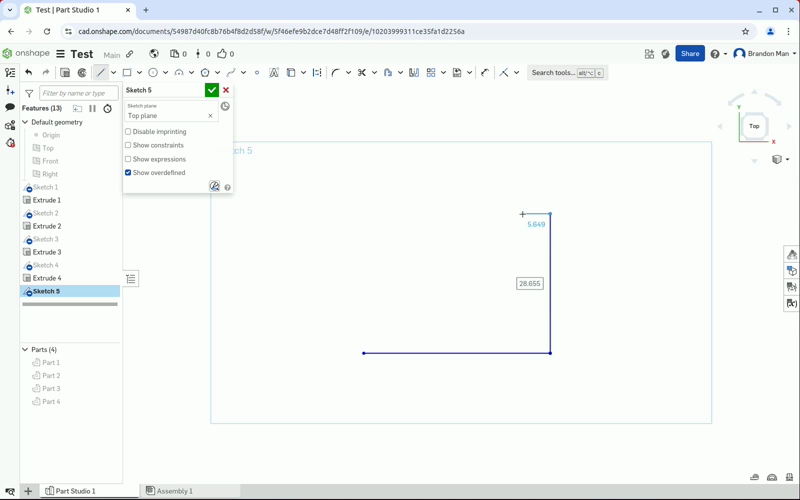
mouse_move(552, 213)
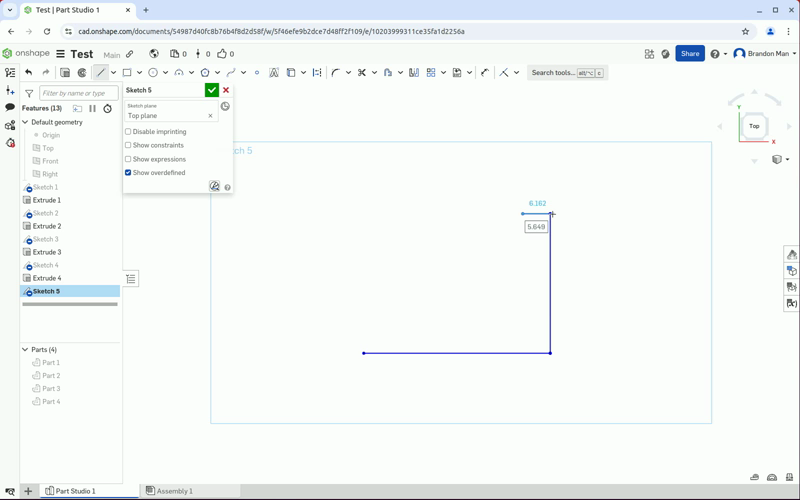
mouse_move(536, 225)
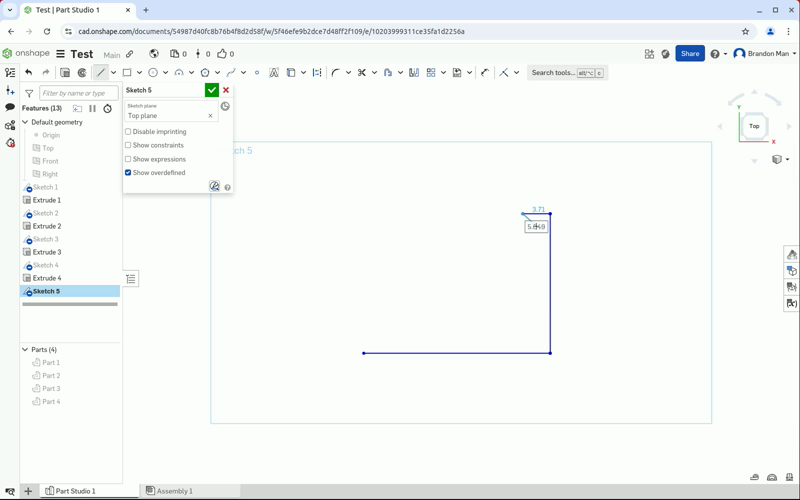
click(536, 225)
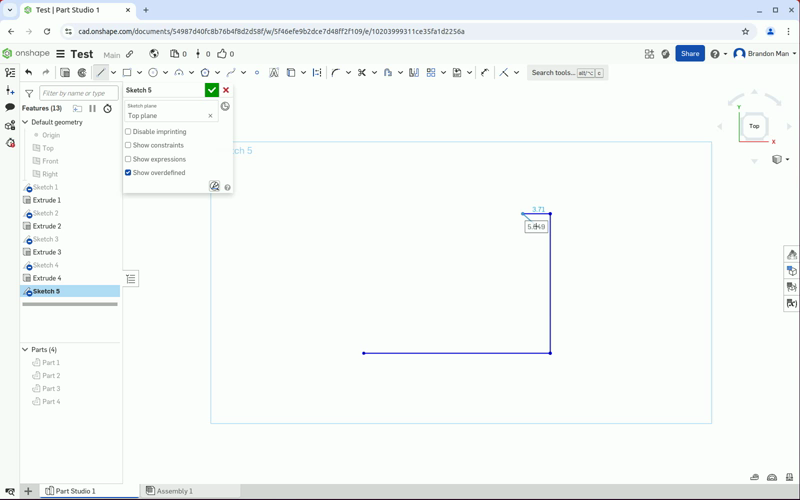
key_up(shift)
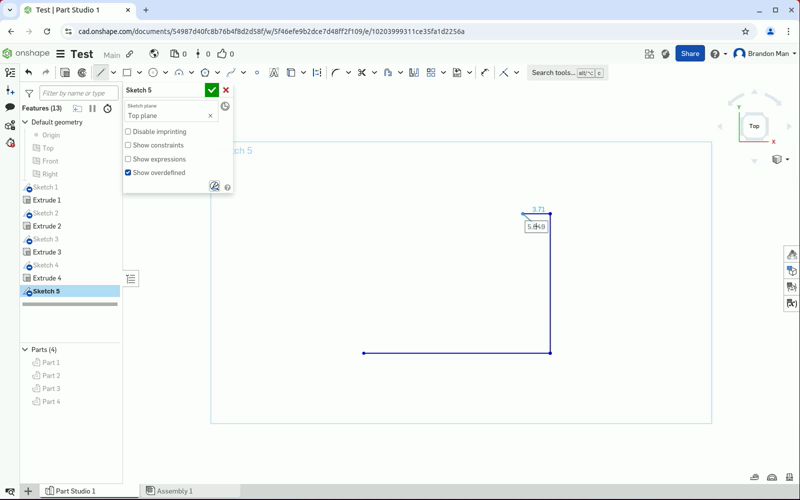
key_down(shift)
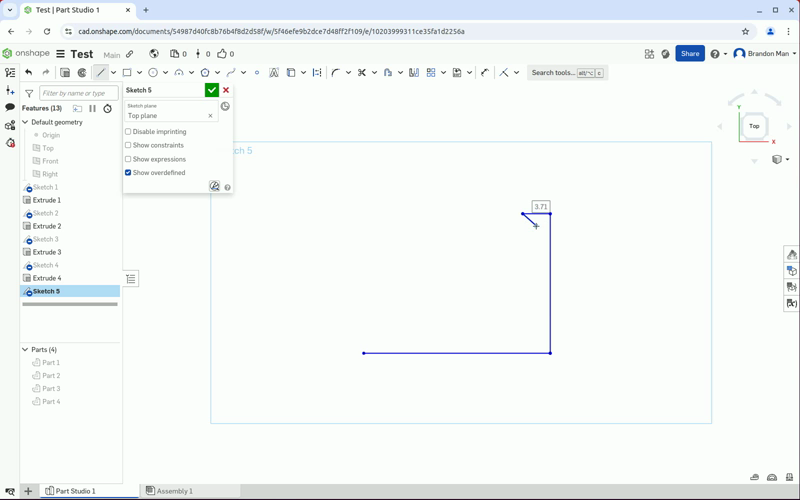
mouse_move(505, 309)
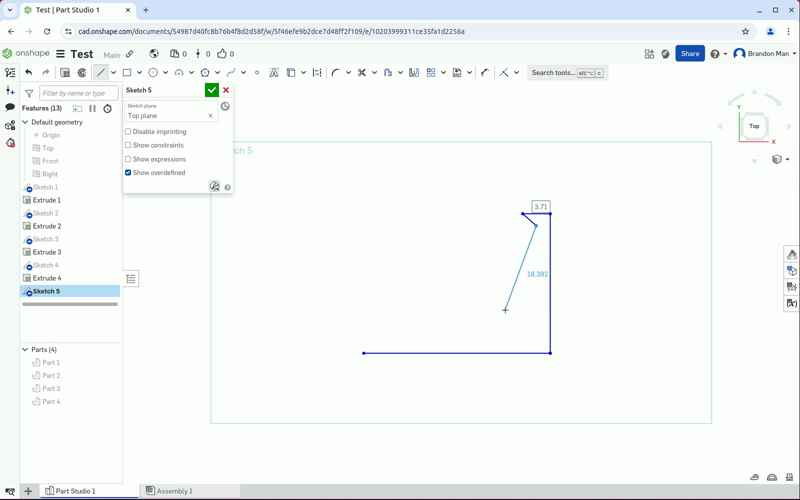
click(505, 309)
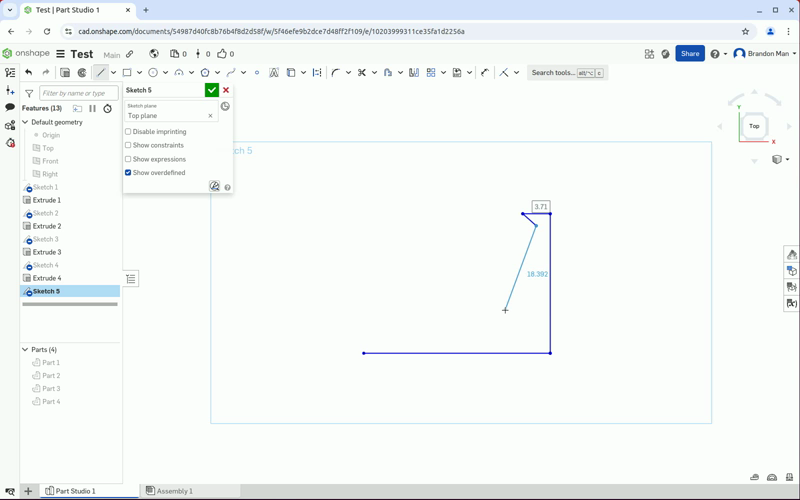
key_up(shift)
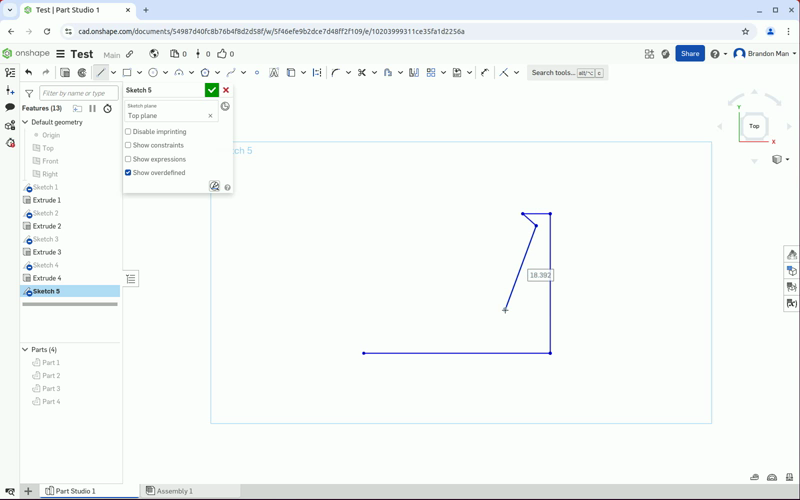
key_down(shift)
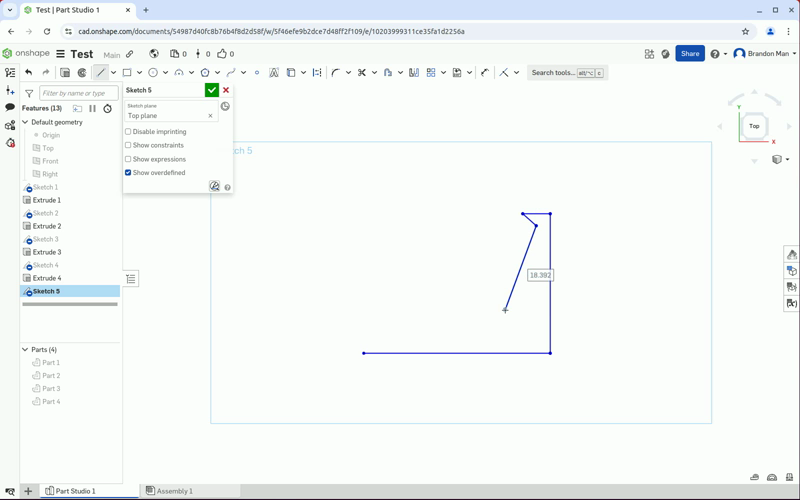
mouse_move(535, 309)
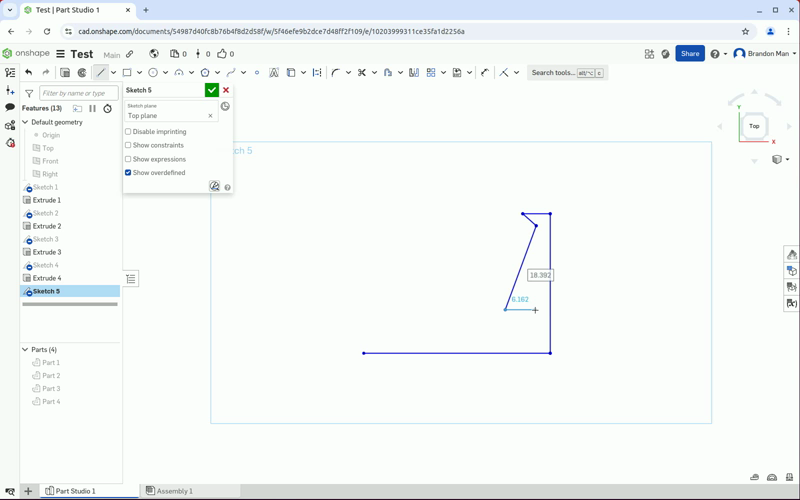
mouse_move(477, 268)
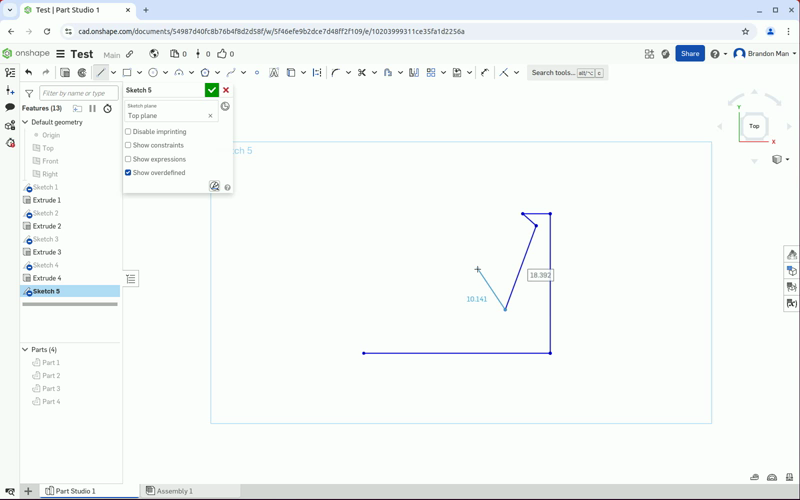
click(477, 268)
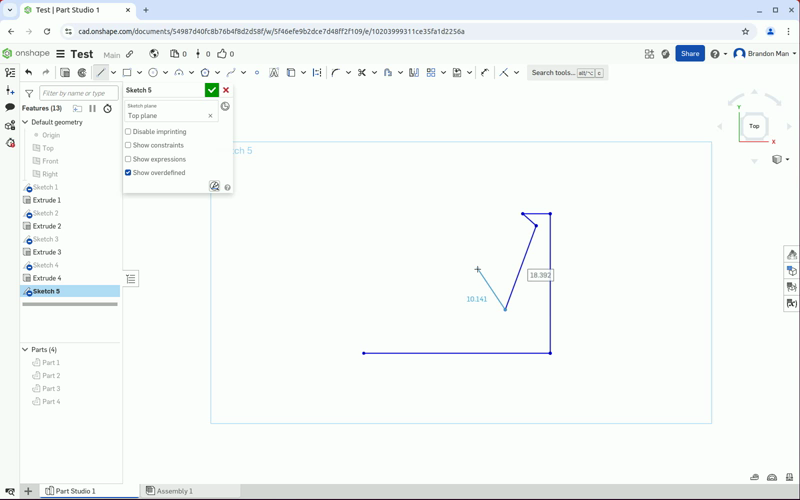
key_up(shift)
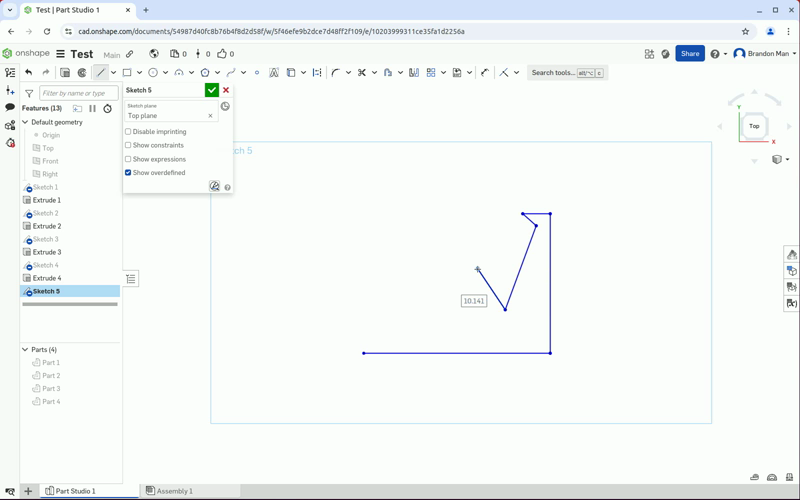
key_down(shift)
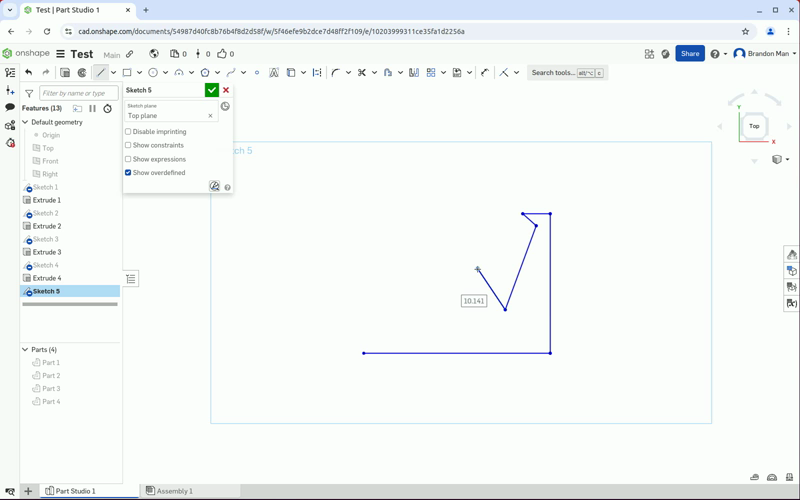
mouse_move(507, 268)
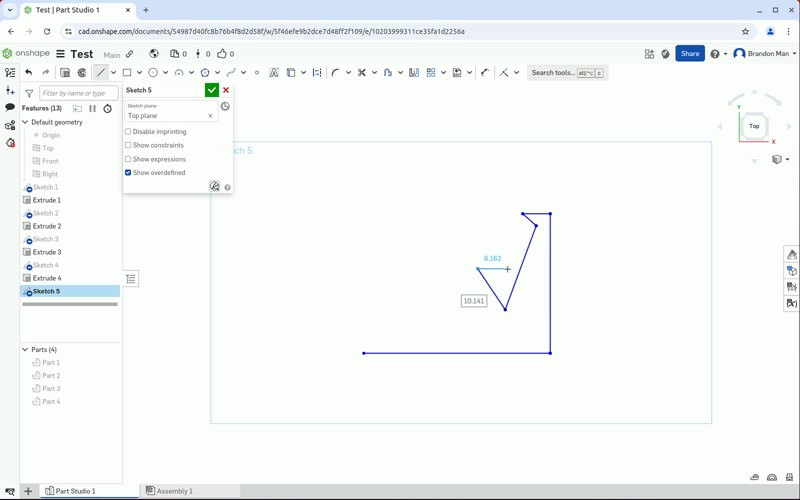
mouse_move(499, 213)
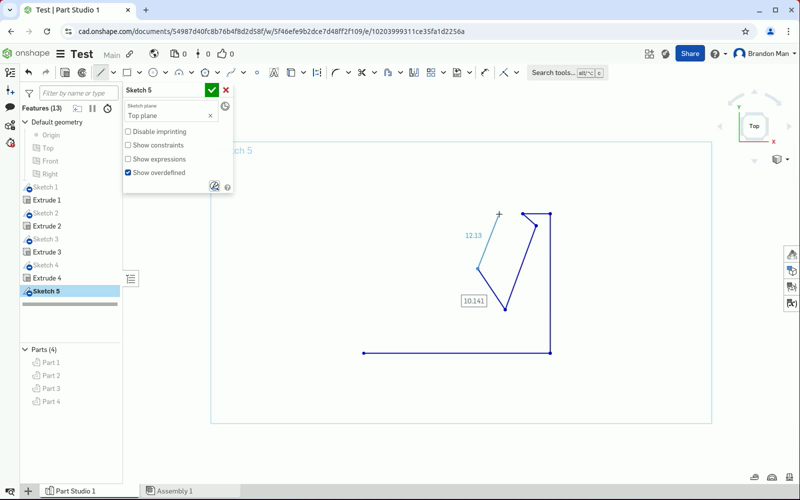
click(499, 213)
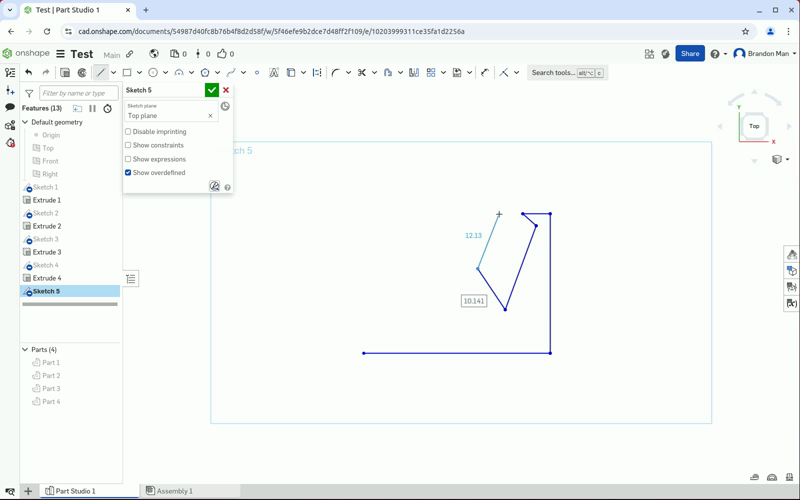
key_up(shift)
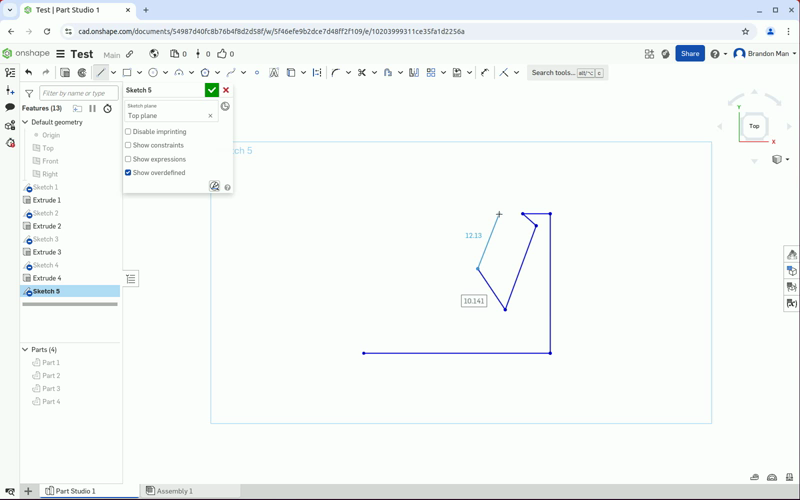
key_down(shift)
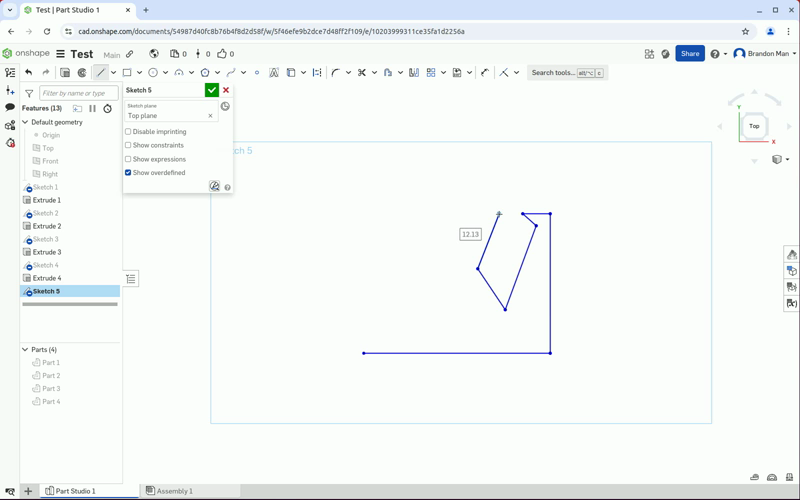
mouse_move(363, 213)
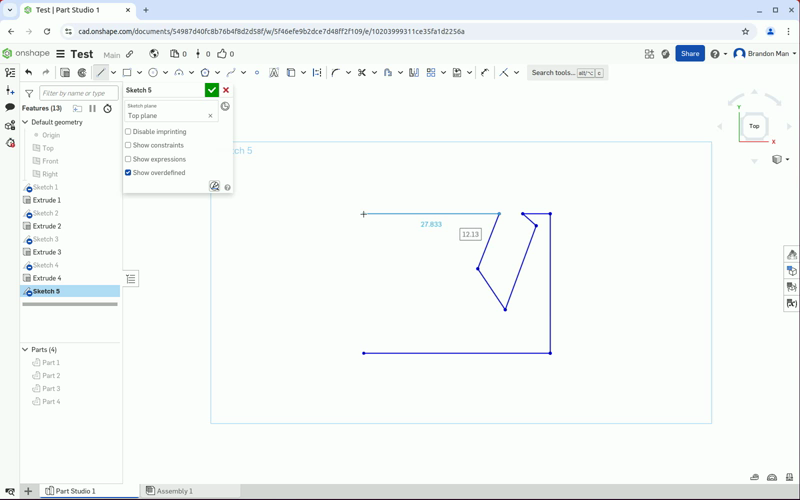
click(363, 213)
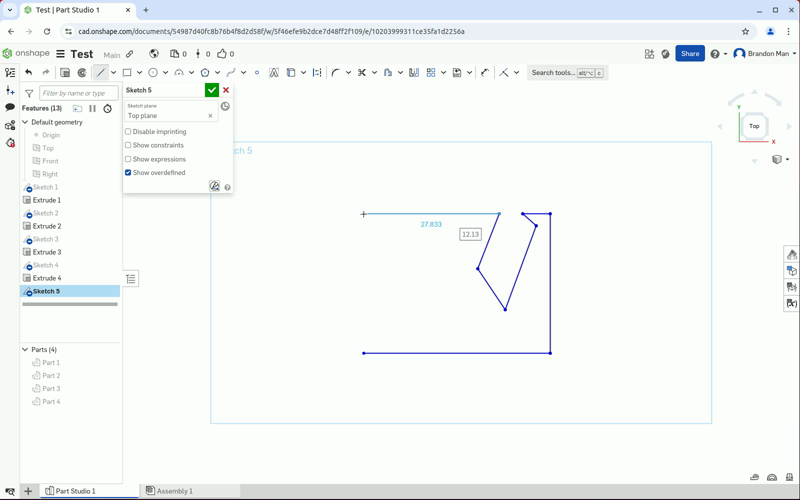
key_up(shift)
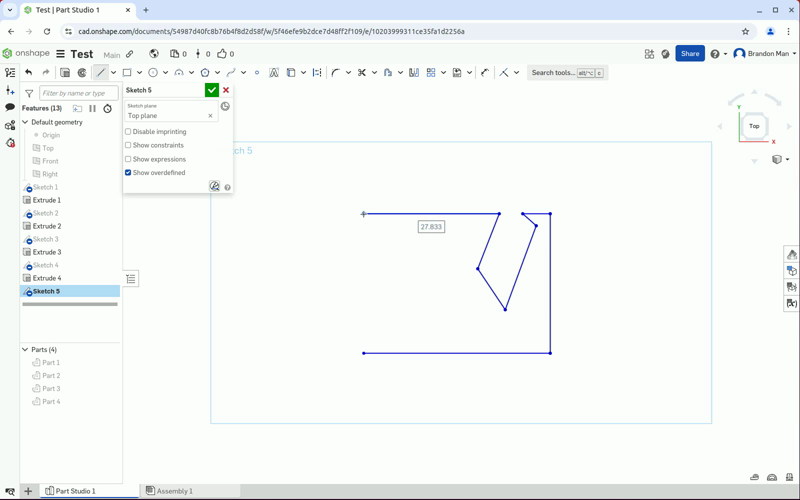
key_down(shift)
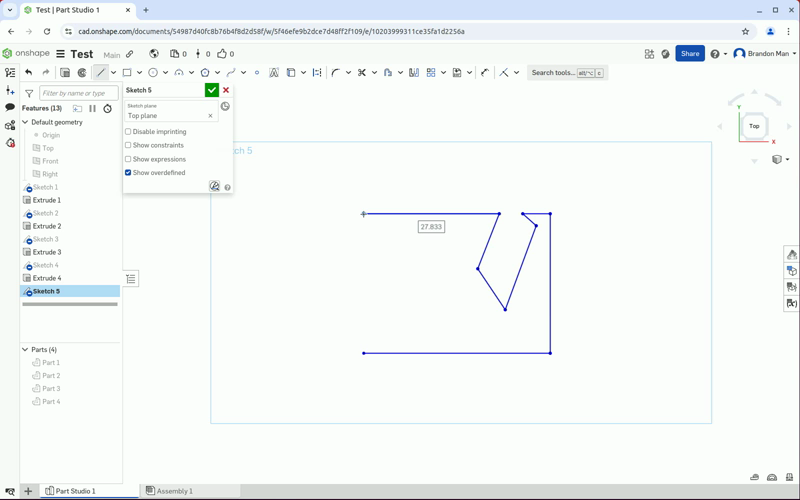
mouse_move(363, 353)
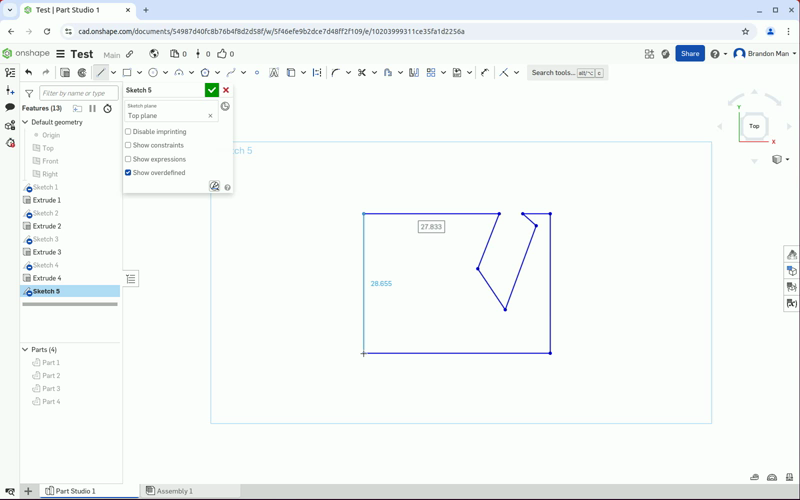
key_up(shift)
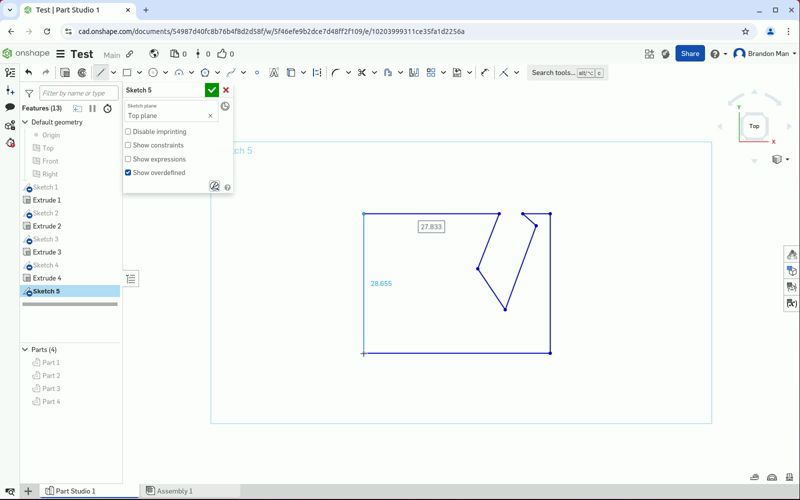
click(363, 353)
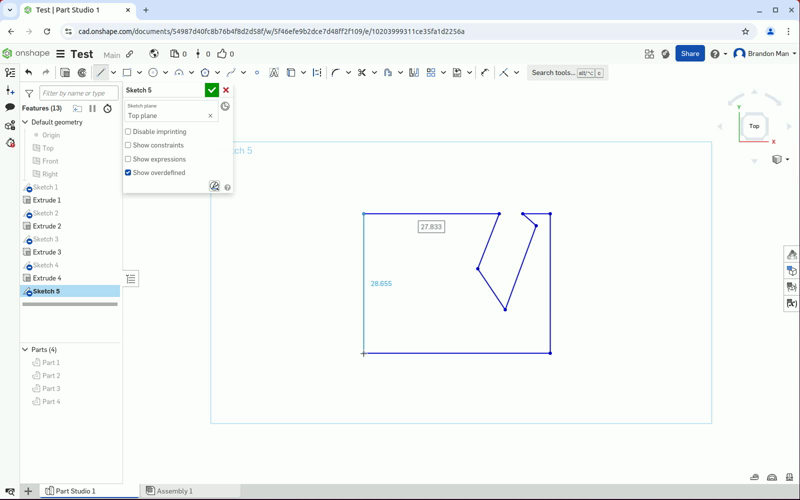
key(esc)
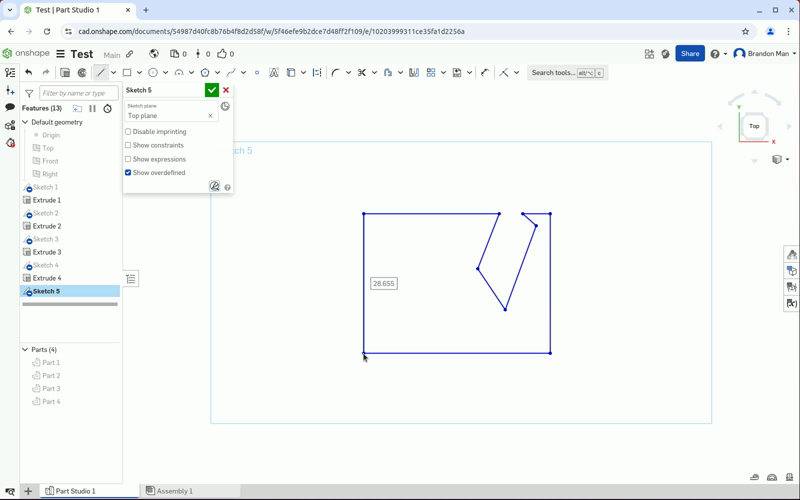
mouse_move(428, 287)
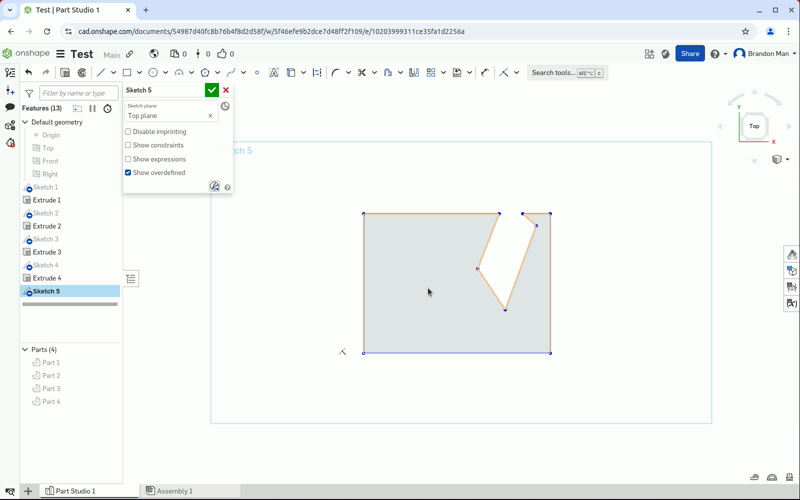
click(428, 287)
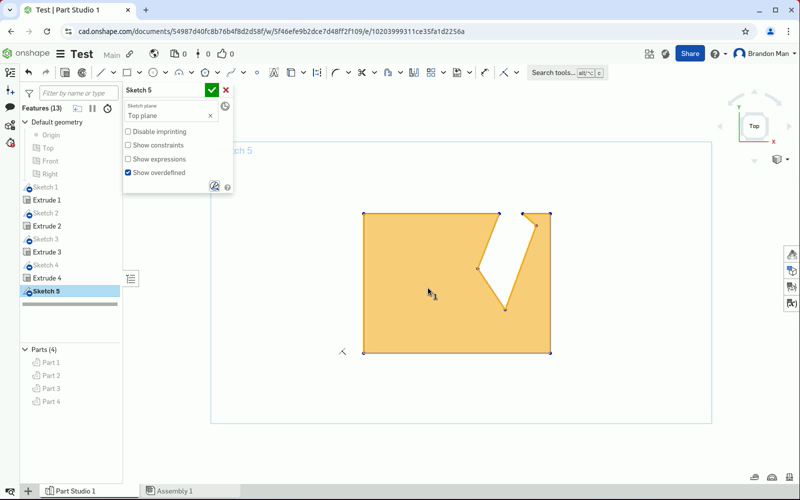
mouse_move(73, 352)
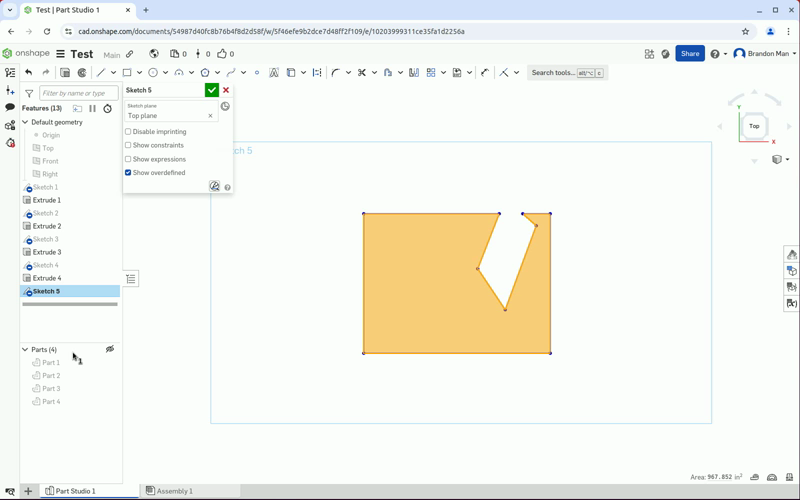
key(shift+y)
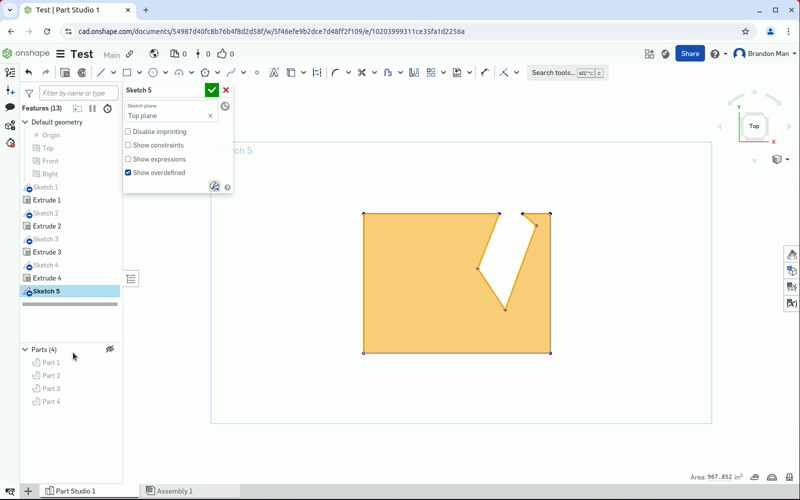
key(shift+e)
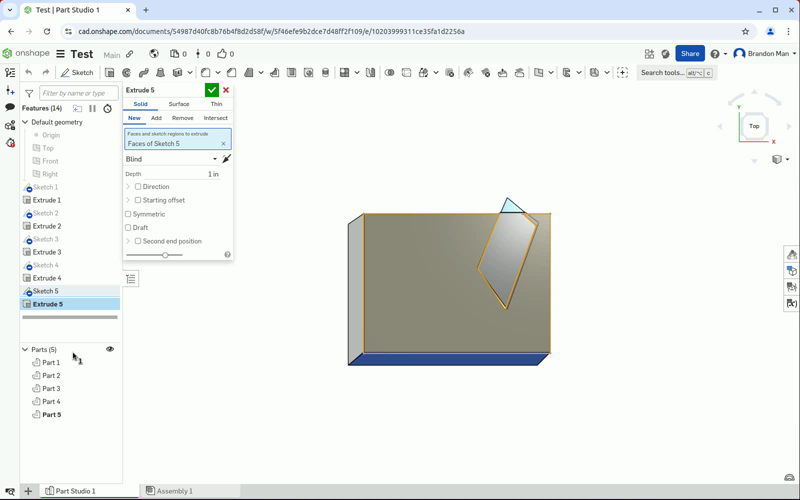
mouse_move(143, 106)
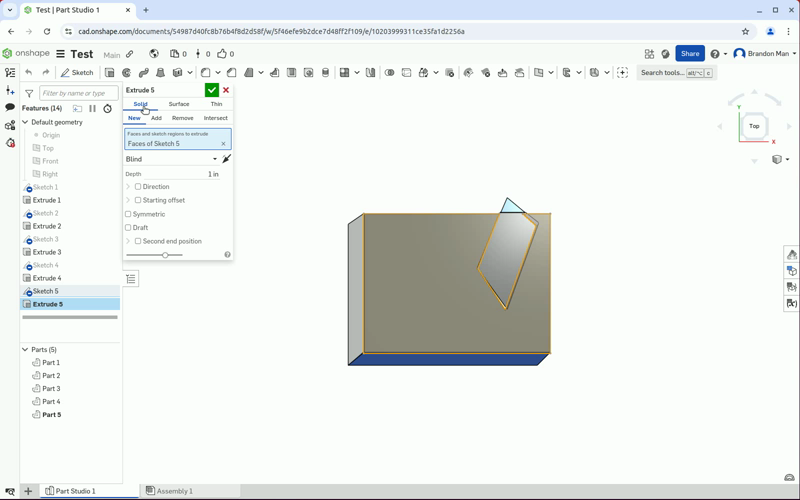
click(143, 106)
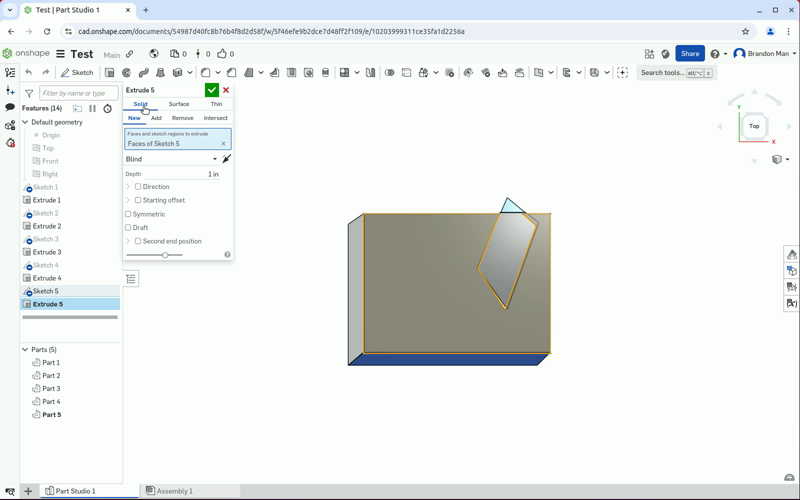
mouse_move(137, 120)
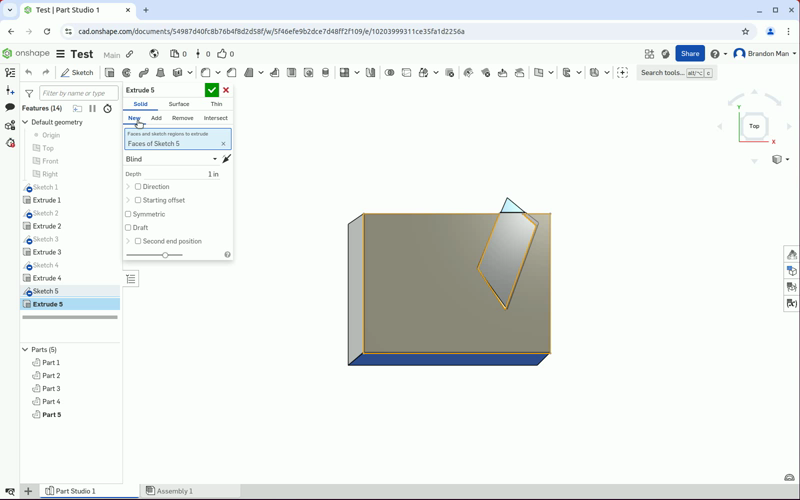
click(137, 120)
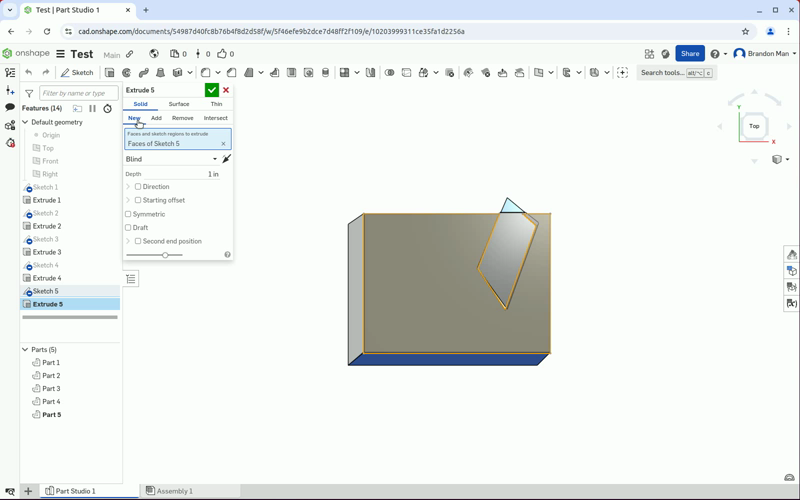
key(tab, 4)
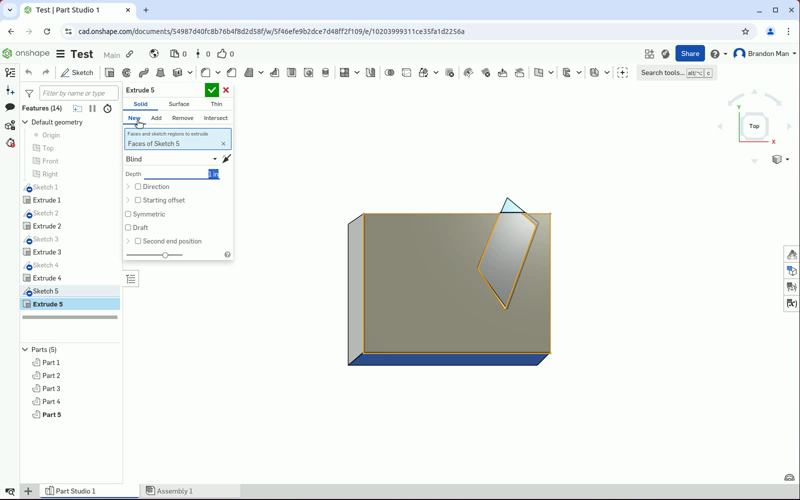
text(12.517)
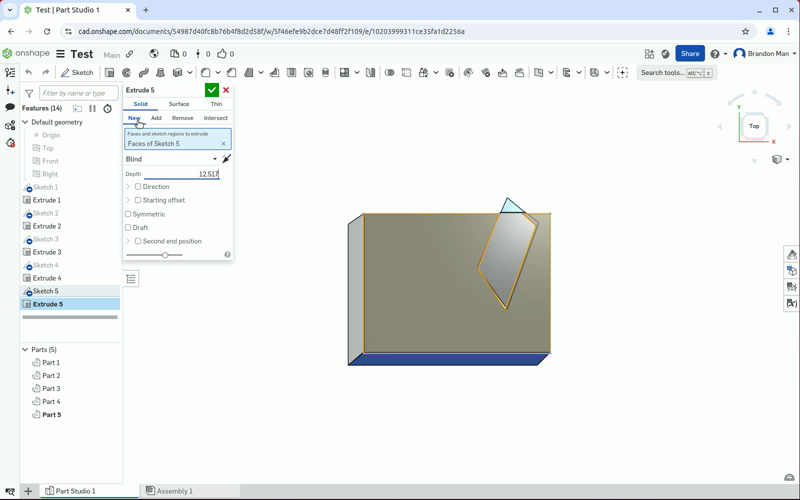
key(enter)
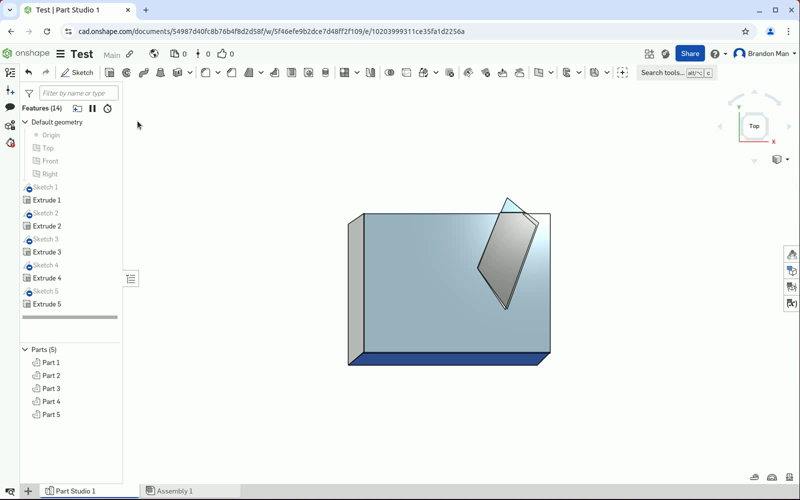
key(shift+h)
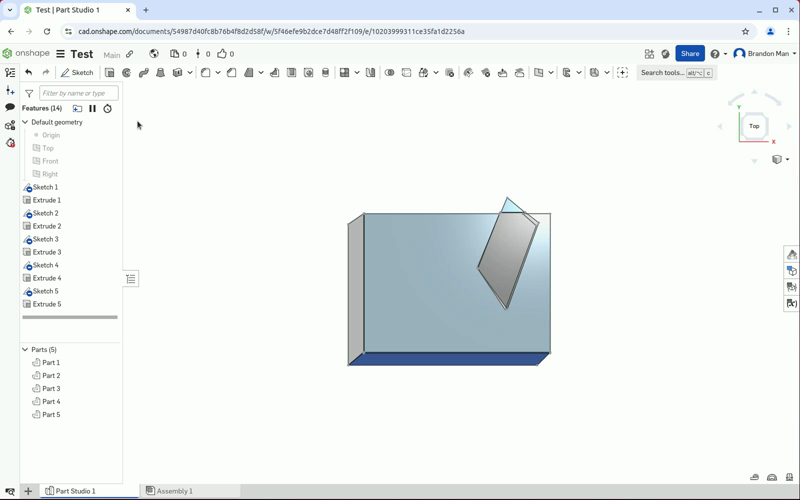
key(shift+h)
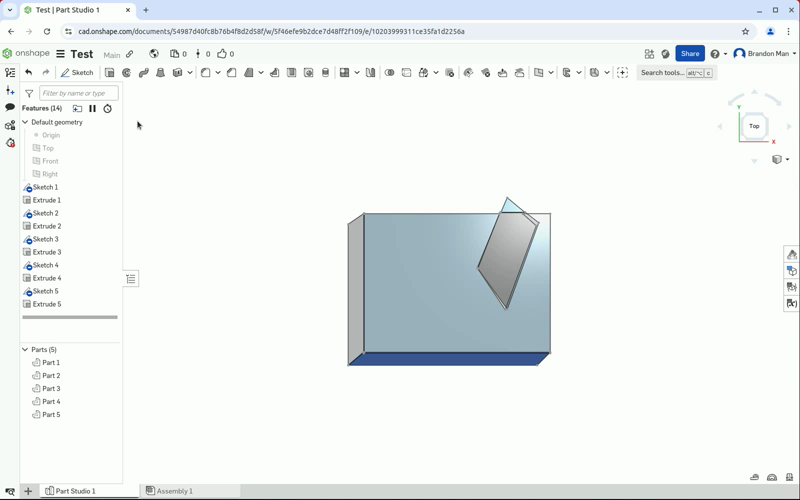
key(shift+7)
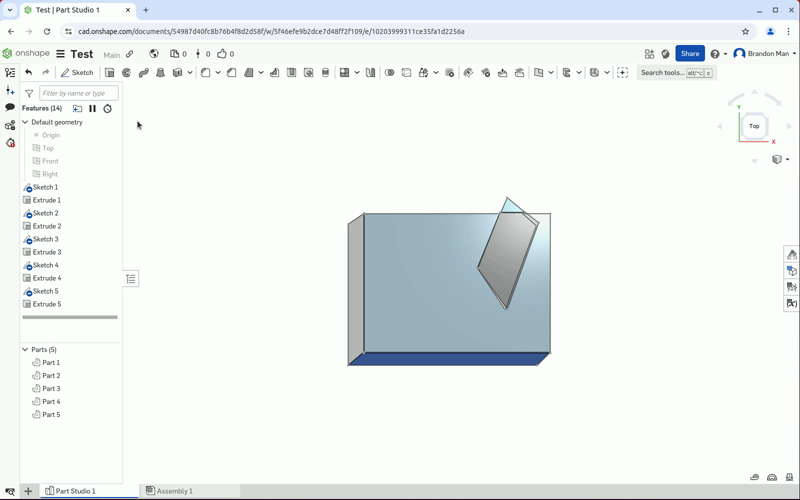
key(up, 3)
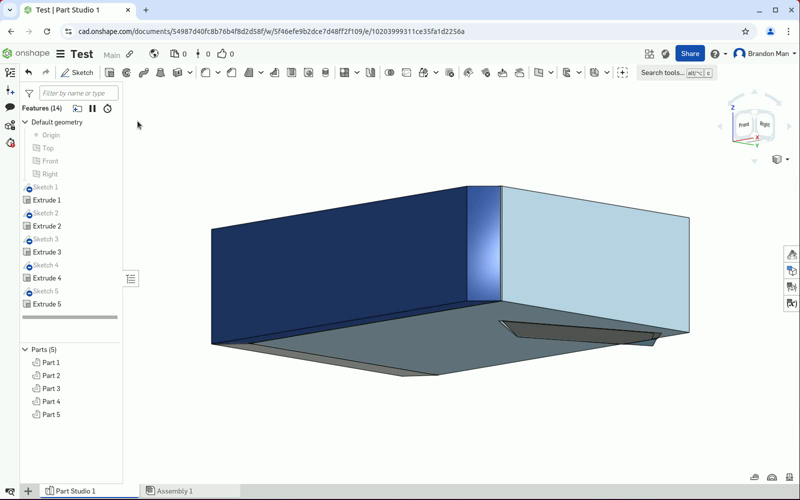
key(left, 3)
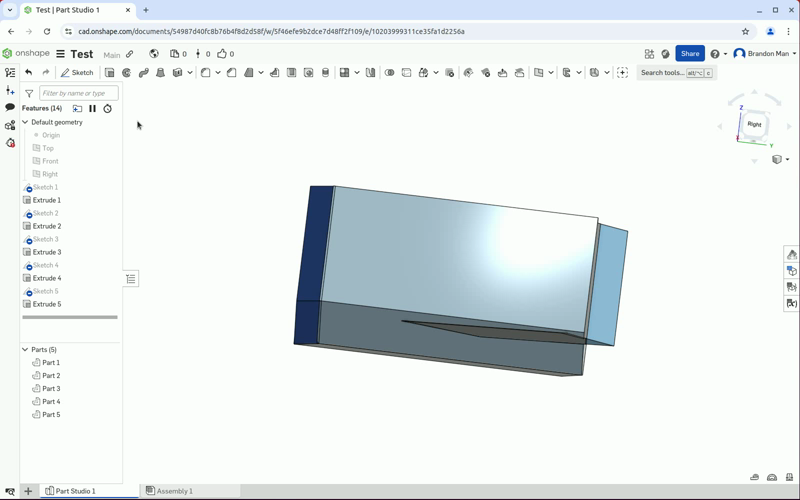
key(right, 3)
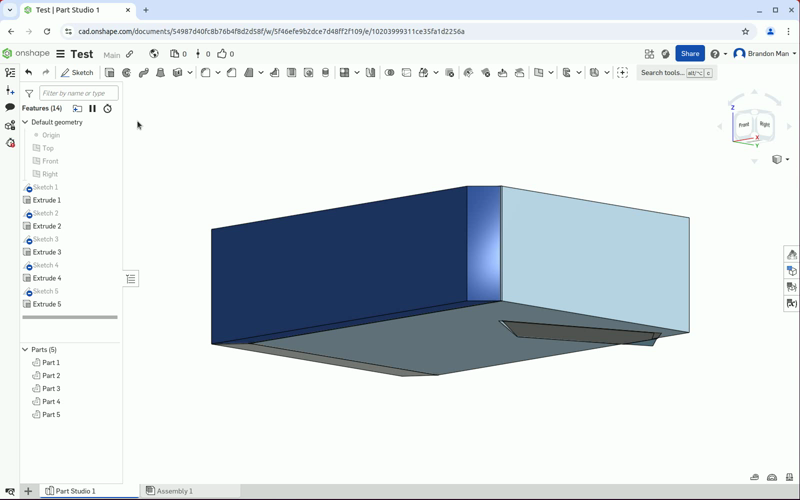
key(down, 3)
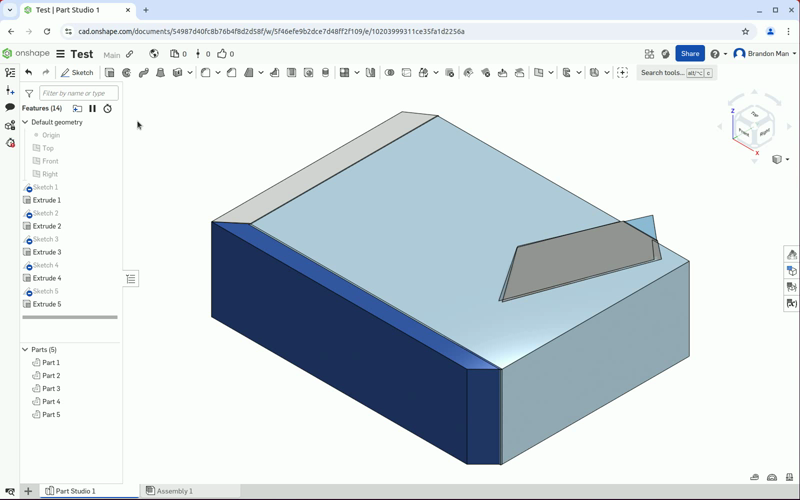
mouse_move(73, 189)
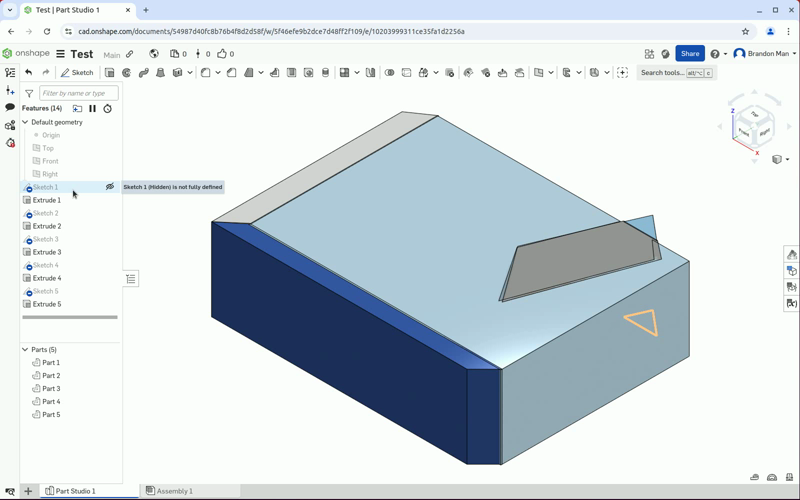
click(73, 189)